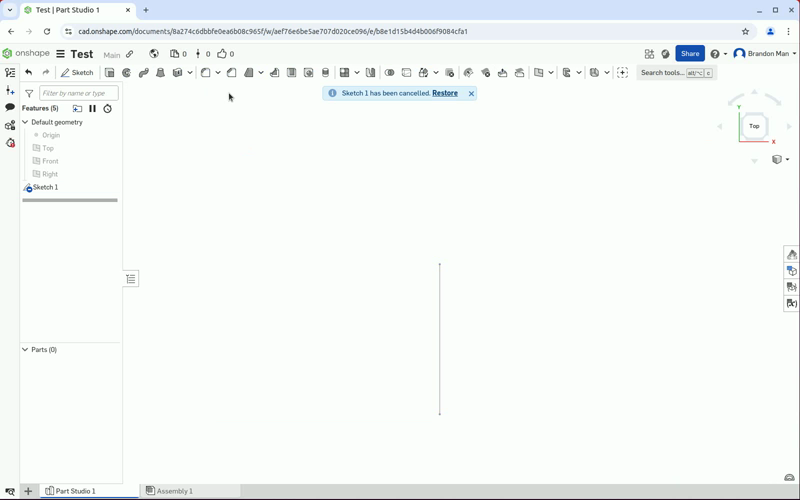
key(shift+h)
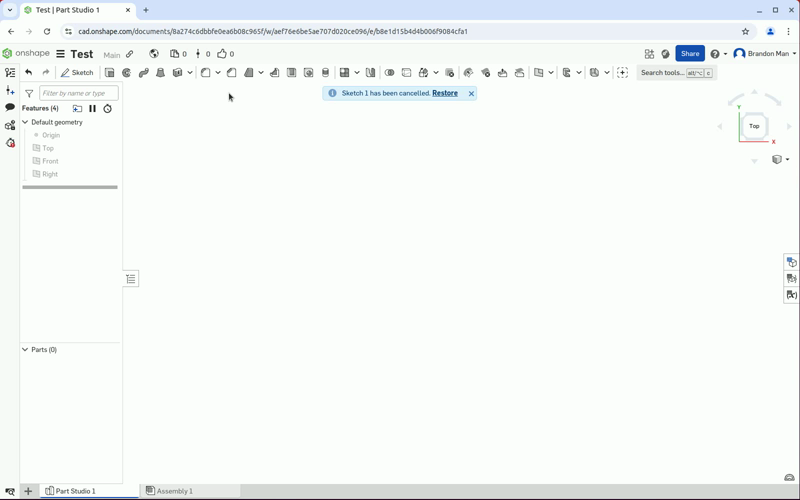
mouse_move(73, 352)
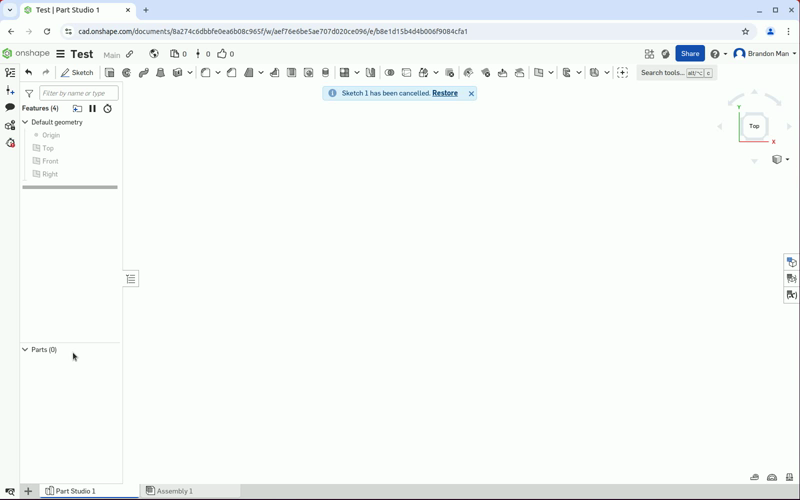
key(y)
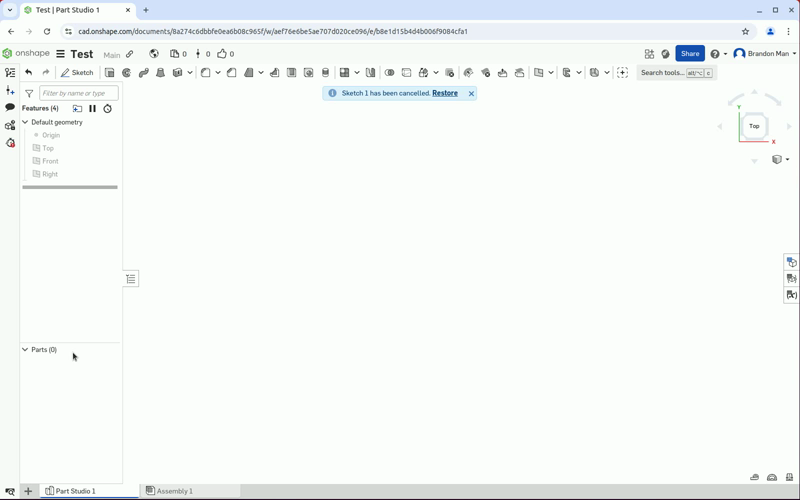
key(shift+p)
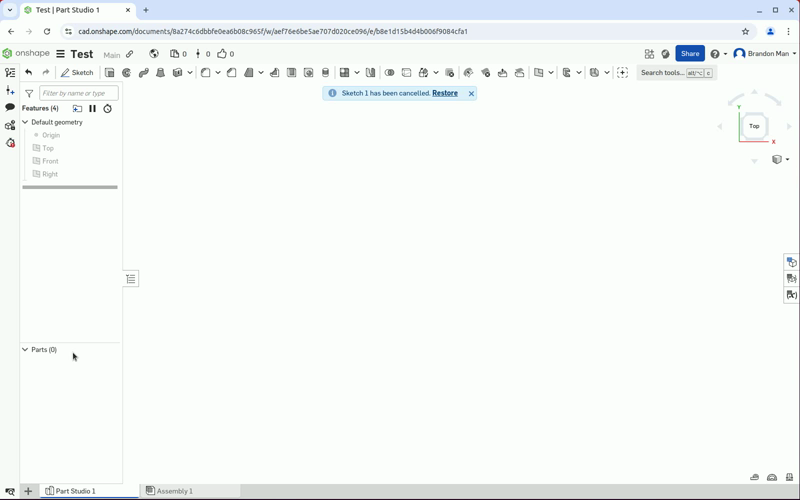
key(space)
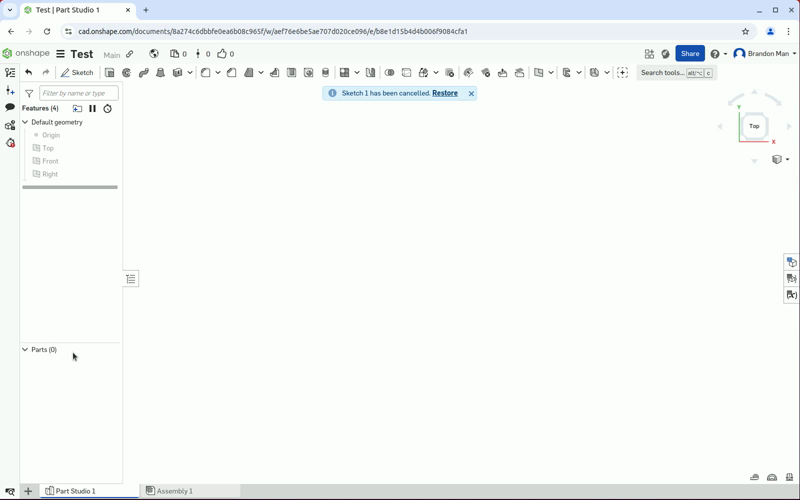
key_down(shift)
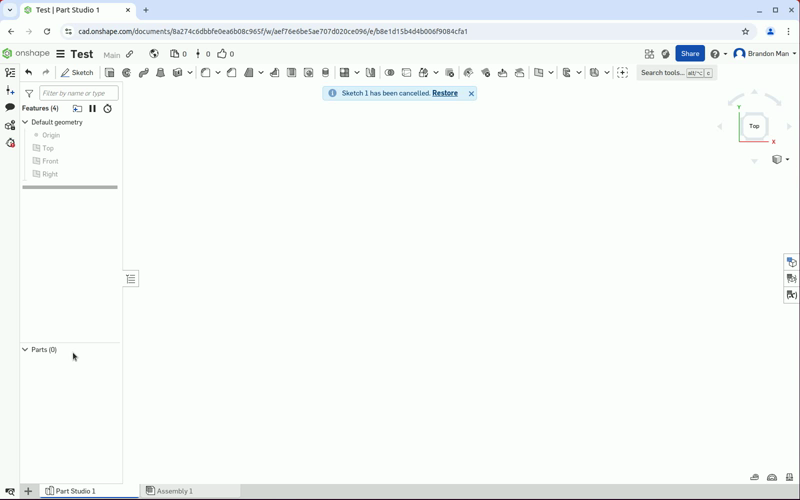
key(up)
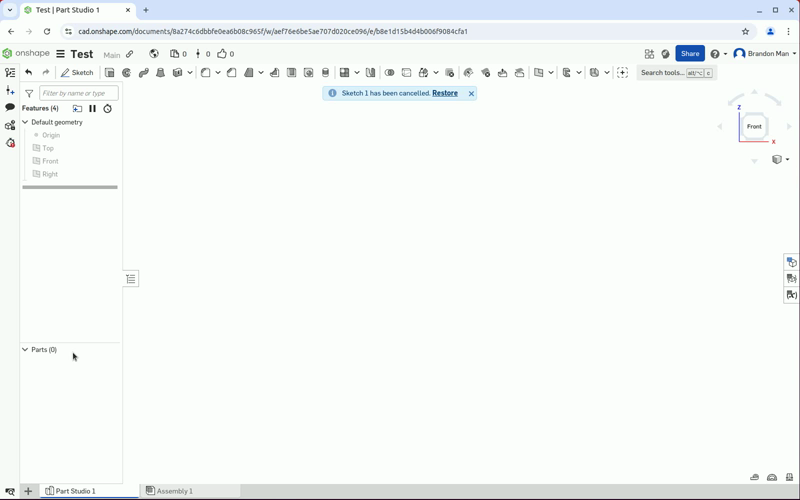
key_up(shift)
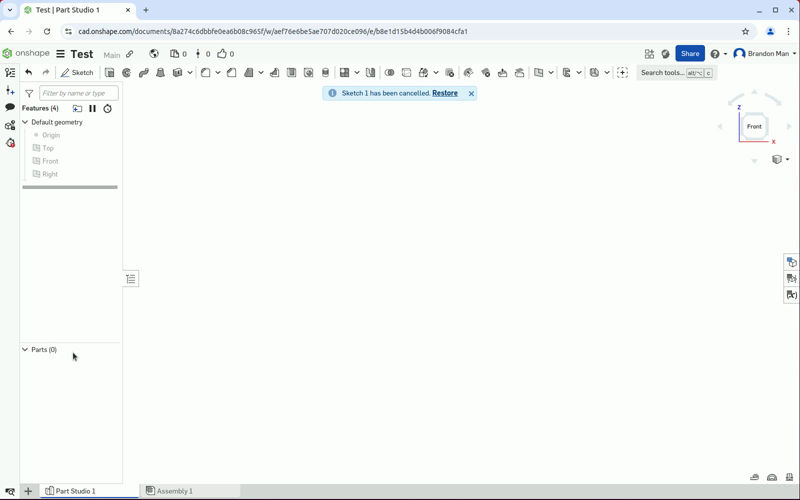
mouse_move(73, 352)
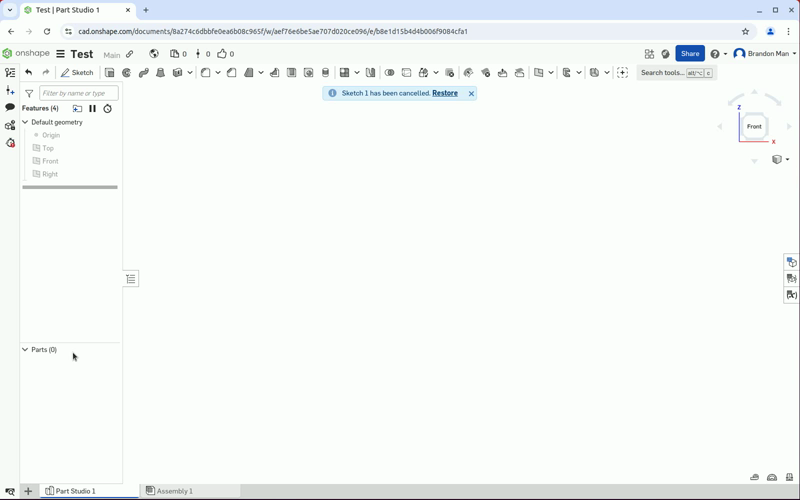
key(shift+y)
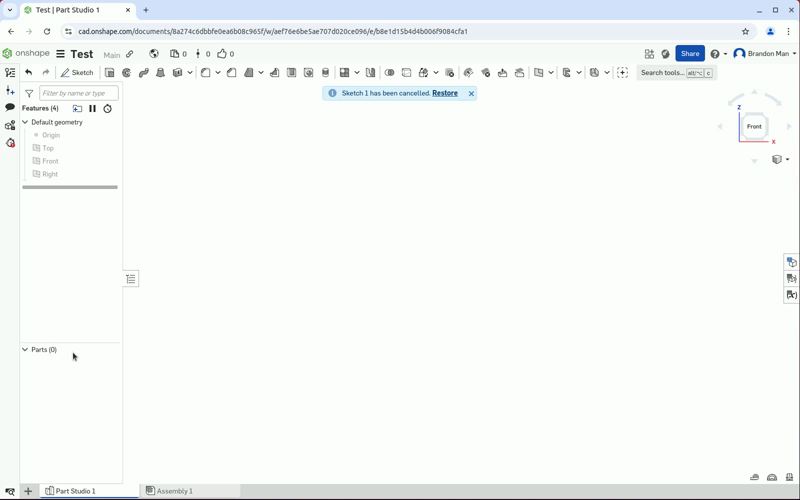
key(shift+s)
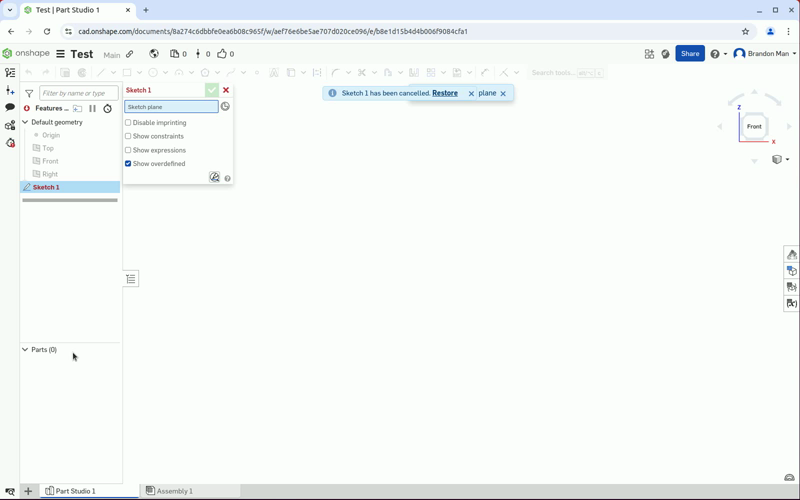
mouse_move(73, 163)
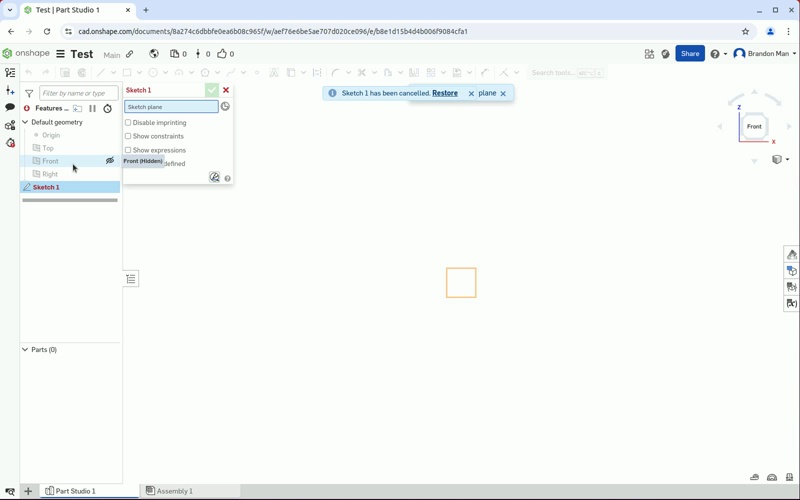
click(73, 163)
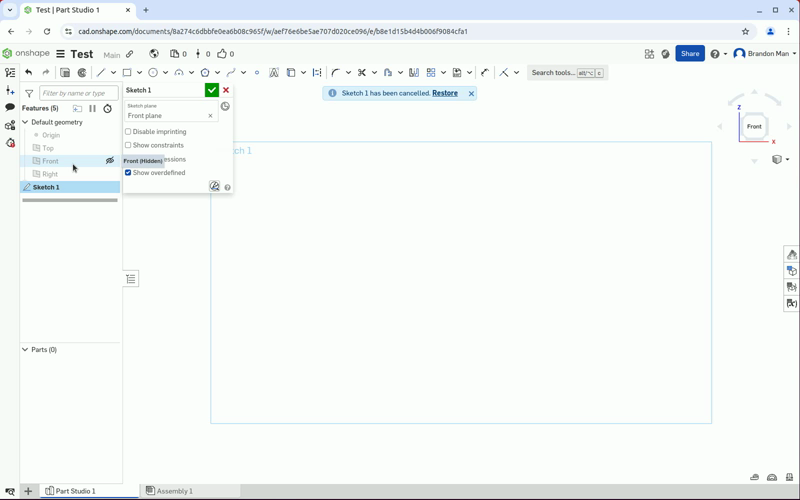
mouse_move(73, 352)
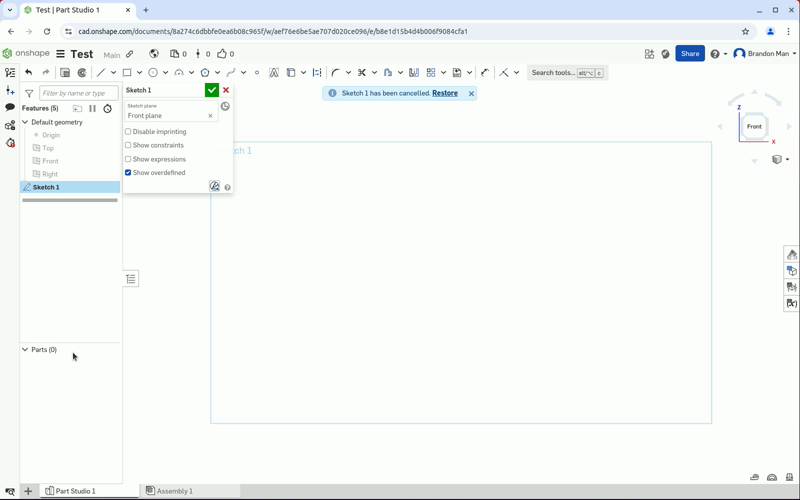
key(y)
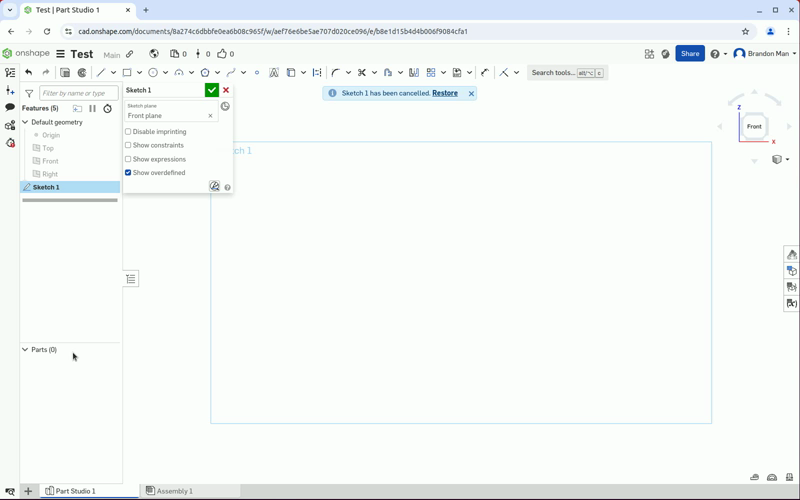
key(l)
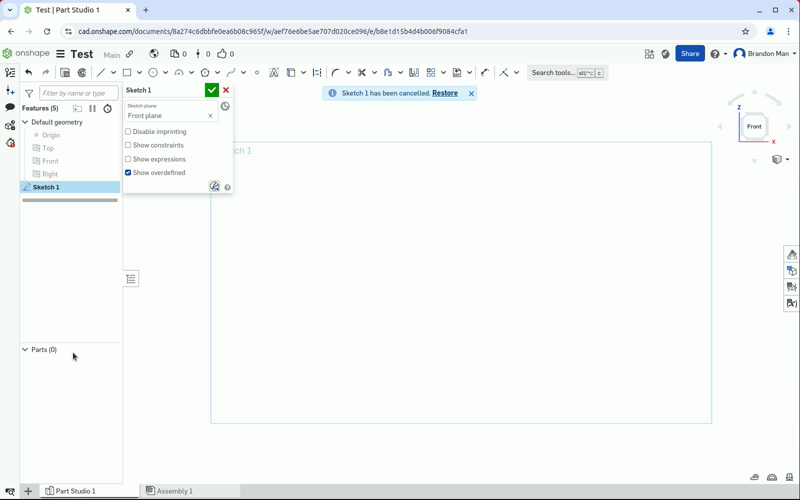
key_down(shift)
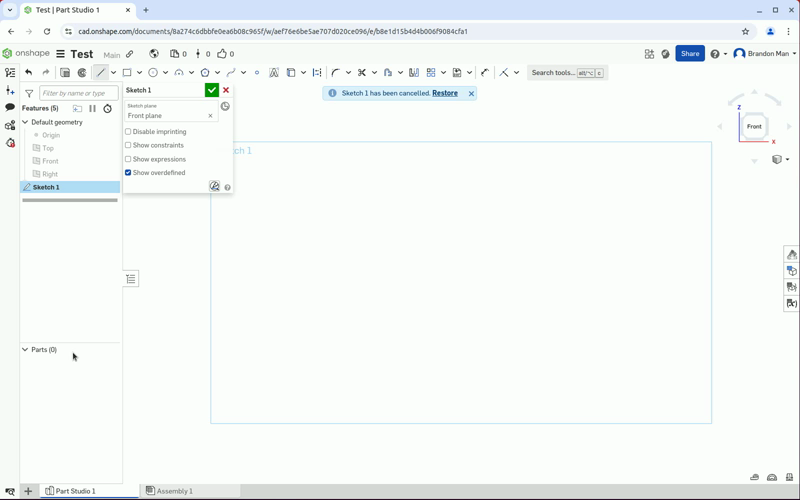
mouse_move(348, 268)
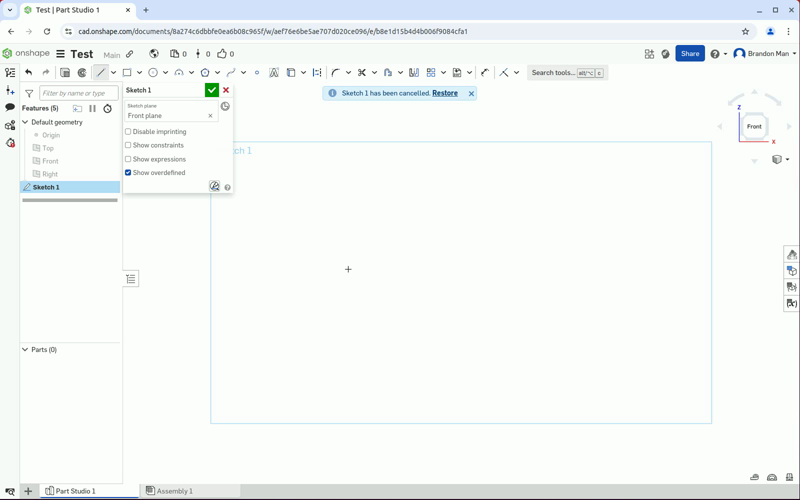
click(348, 268)
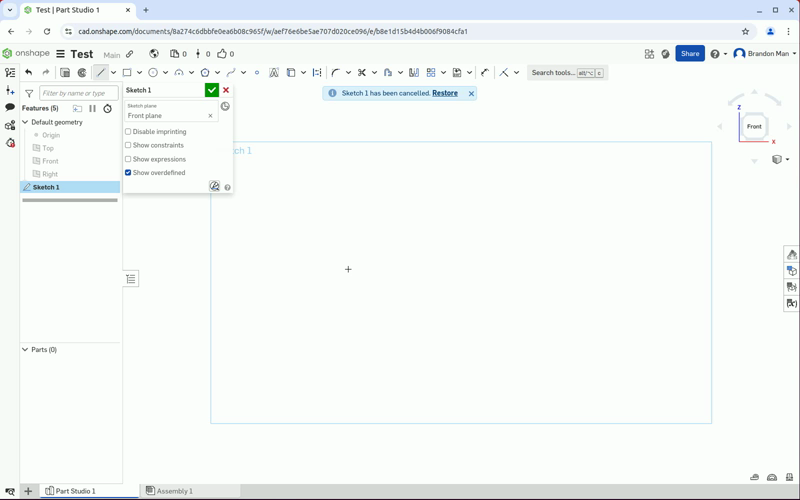
key_up(shift)
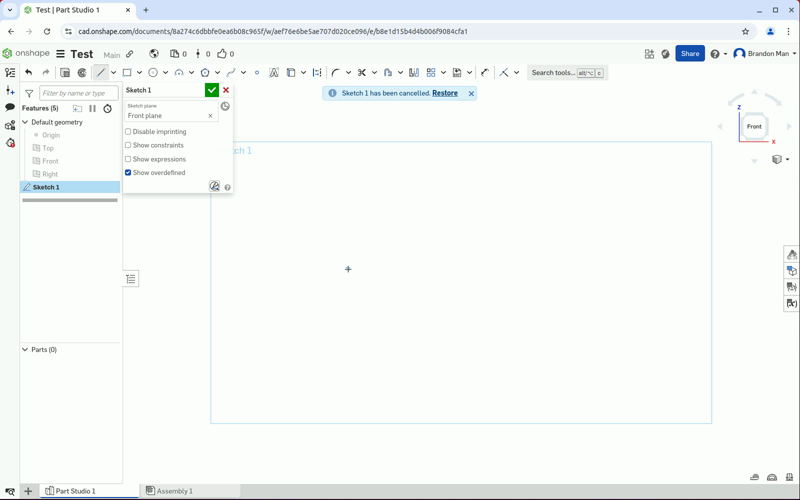
key_down(shift)
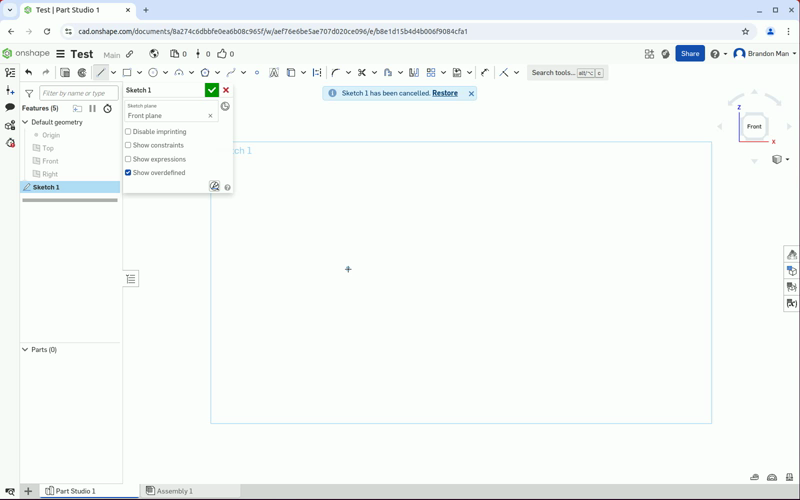
mouse_move(378, 268)
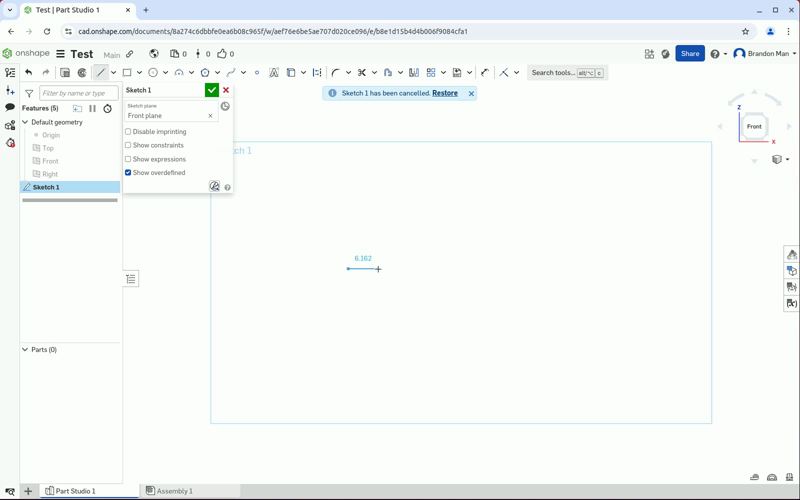
mouse_move(353, 306)
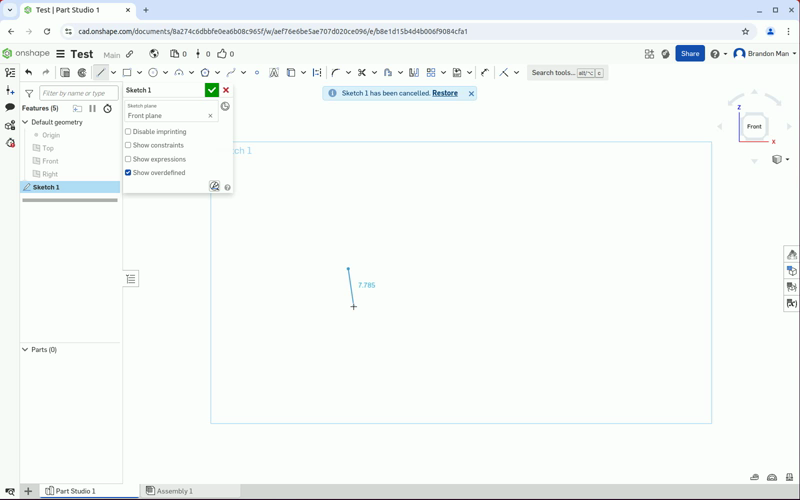
click(353, 306)
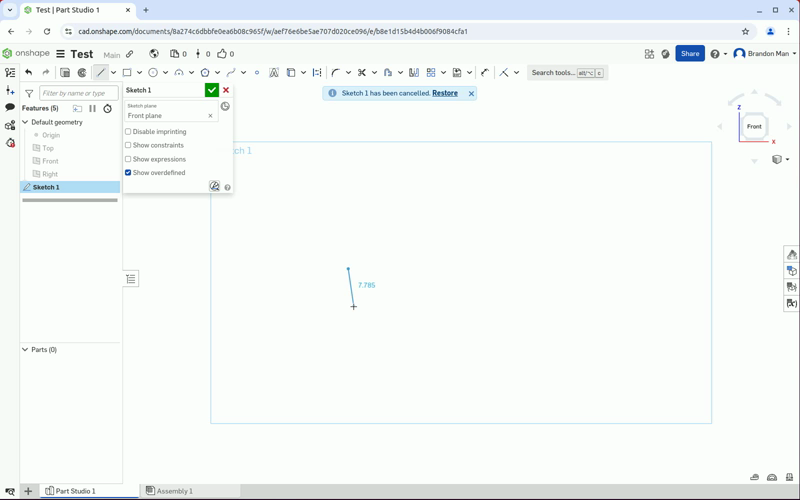
key_up(shift)
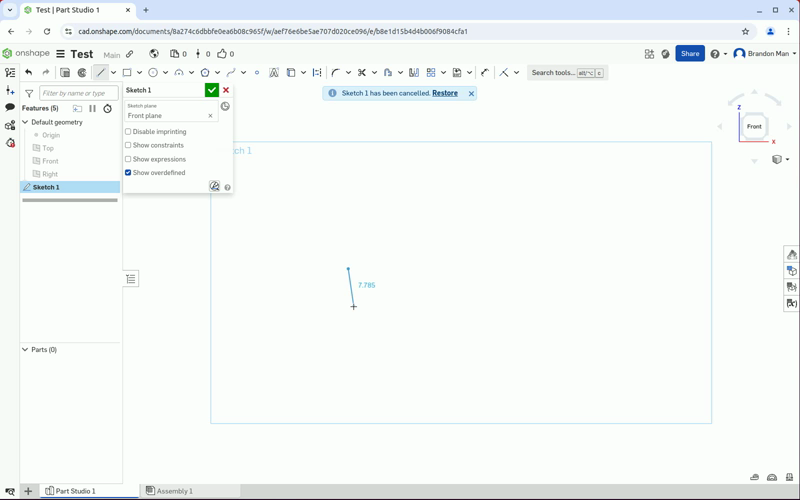
key_down(shift)
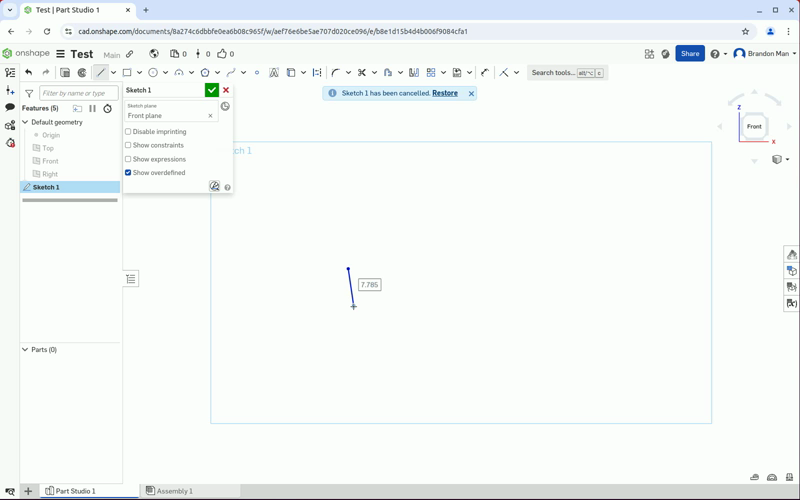
mouse_move(470, 306)
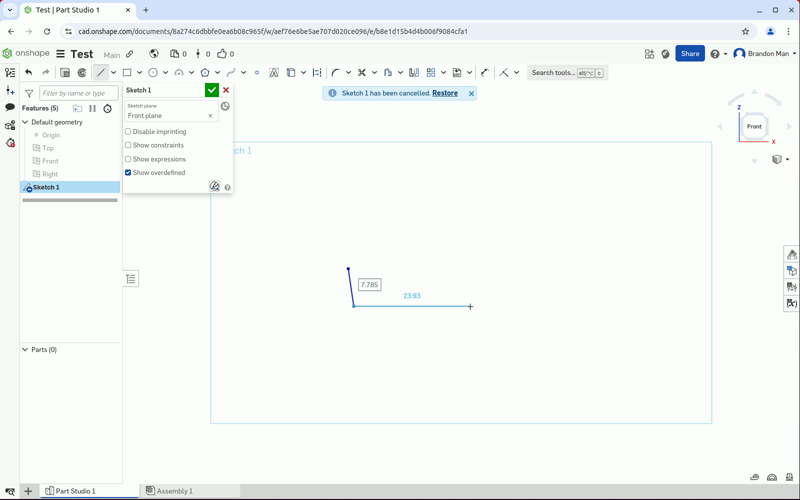
click(470, 306)
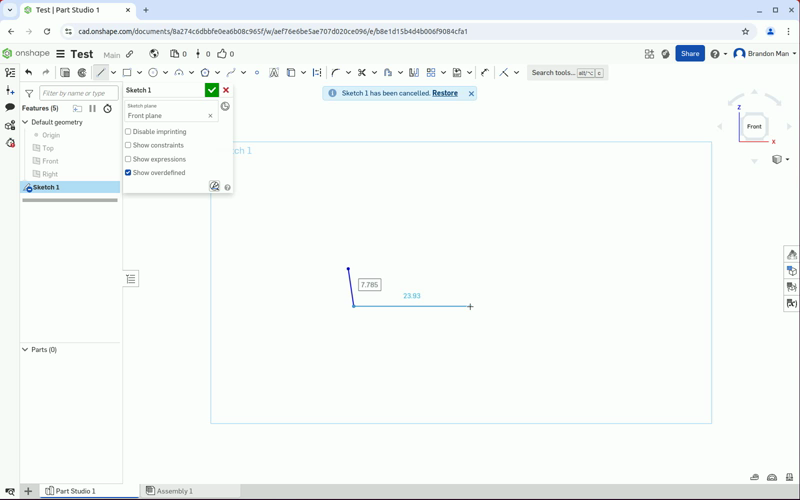
key_up(shift)
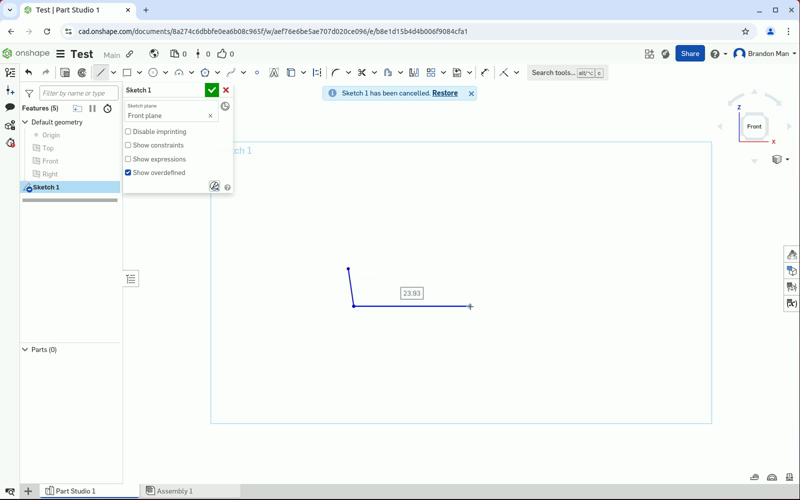
key_down(shift)
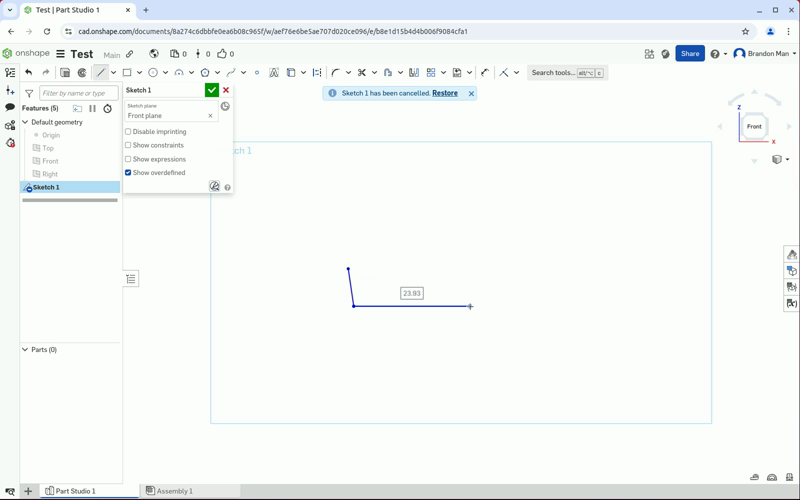
mouse_move(500, 306)
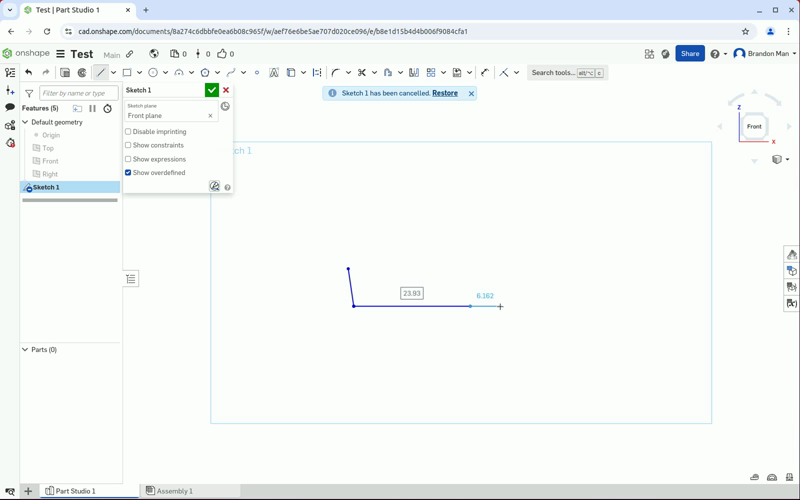
mouse_move(475, 268)
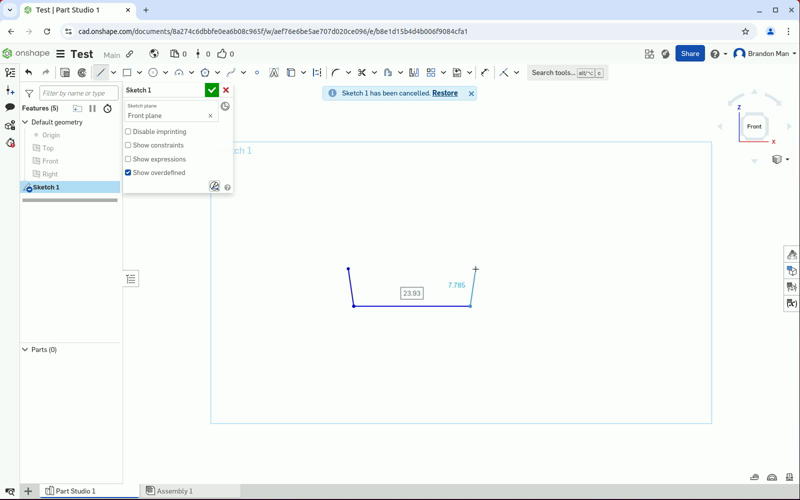
click(475, 268)
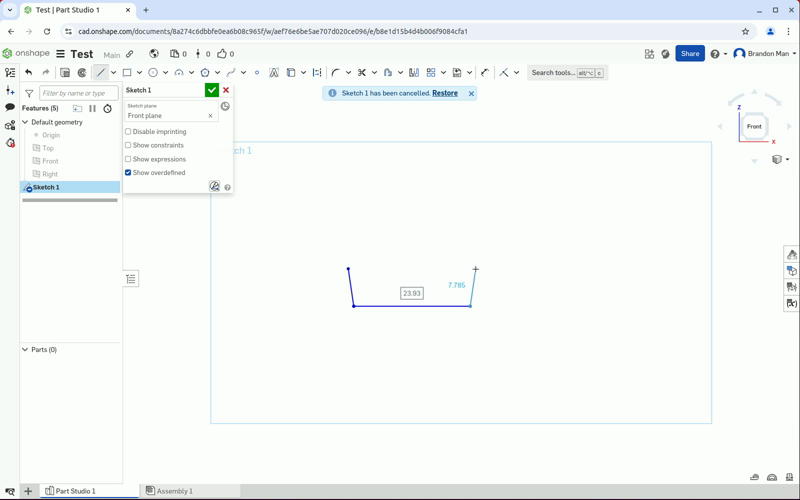
key_up(shift)
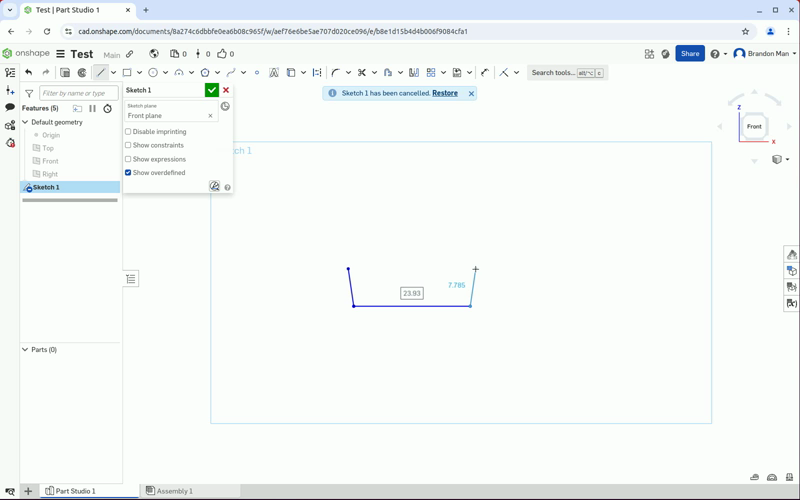
key_down(shift)
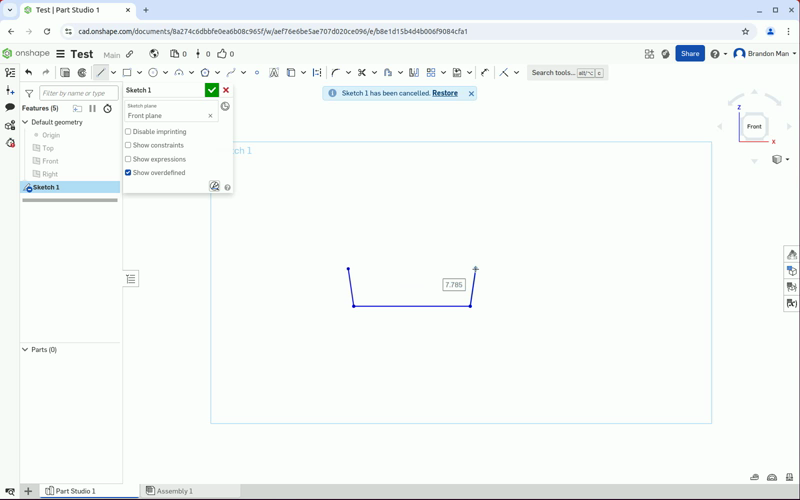
mouse_move(450, 178)
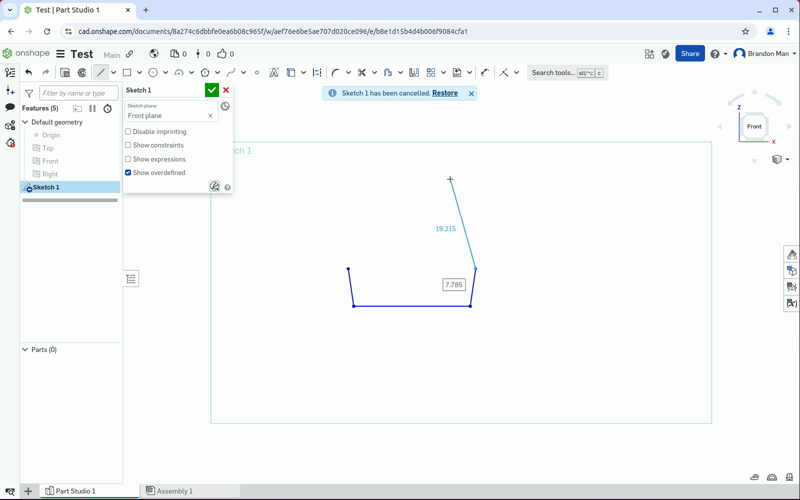
click(450, 178)
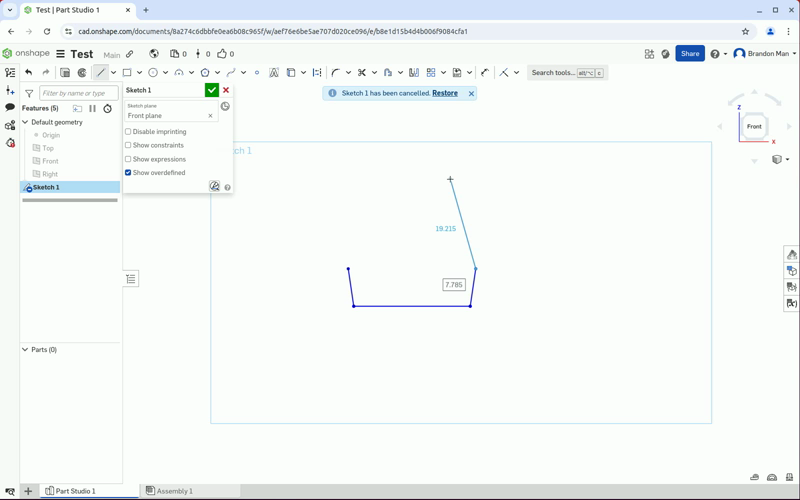
key_up(shift)
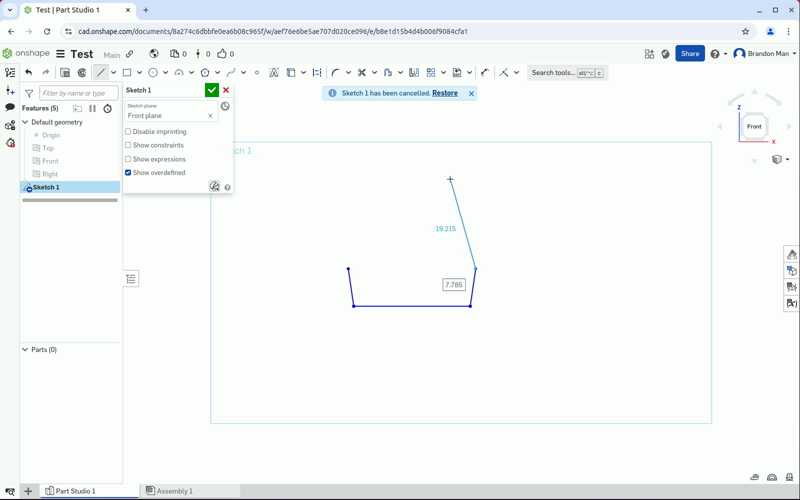
key_down(shift)
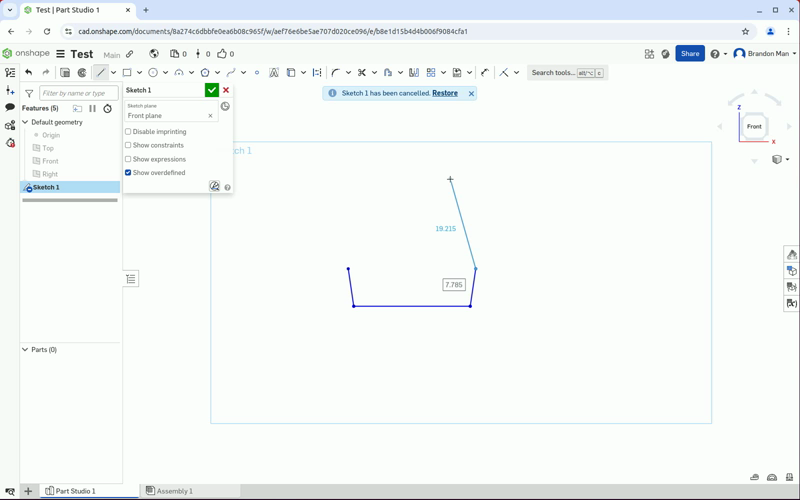
mouse_move(480, 178)
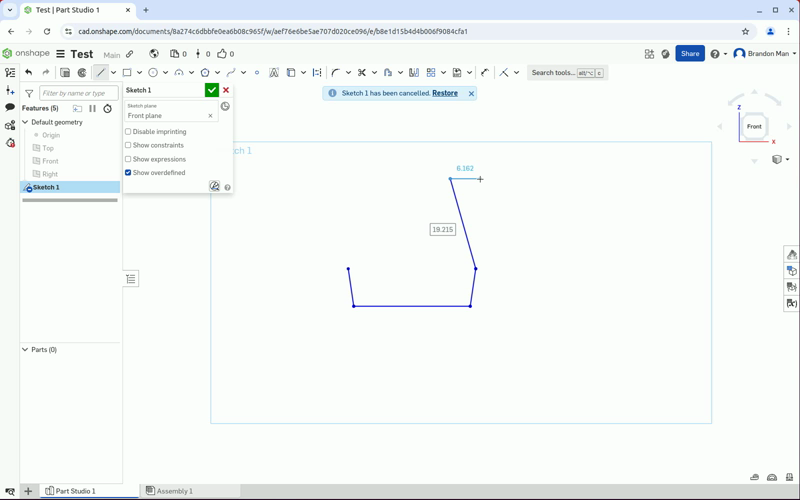
mouse_move(412, 178)
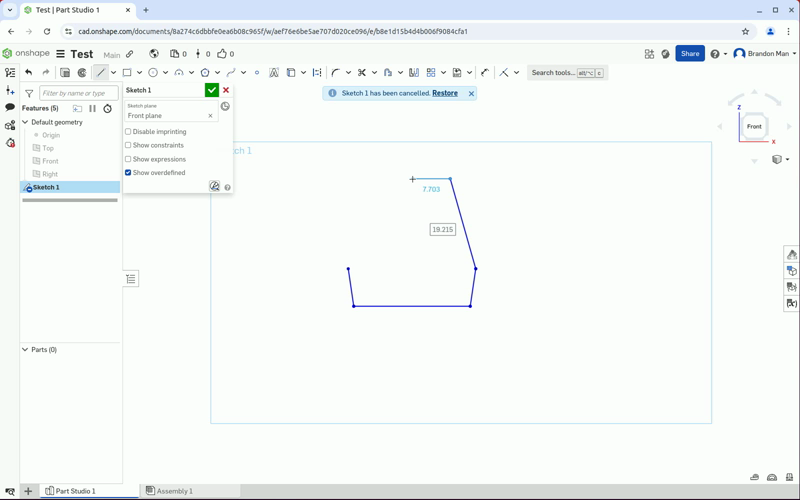
click(412, 178)
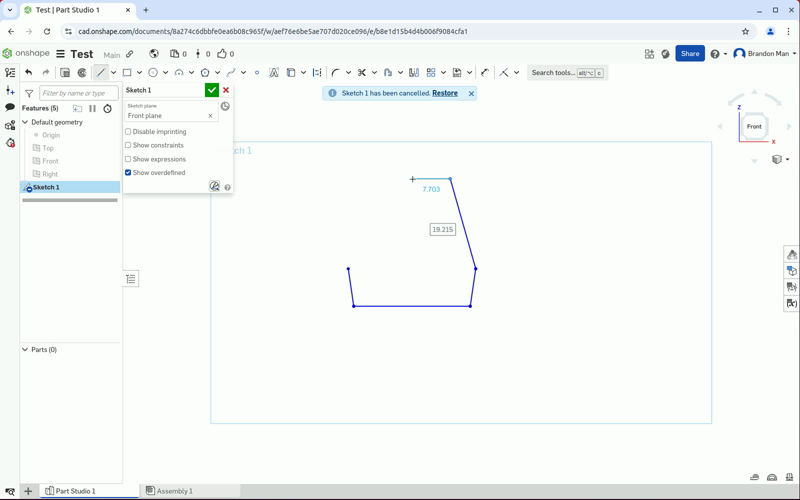
key_up(shift)
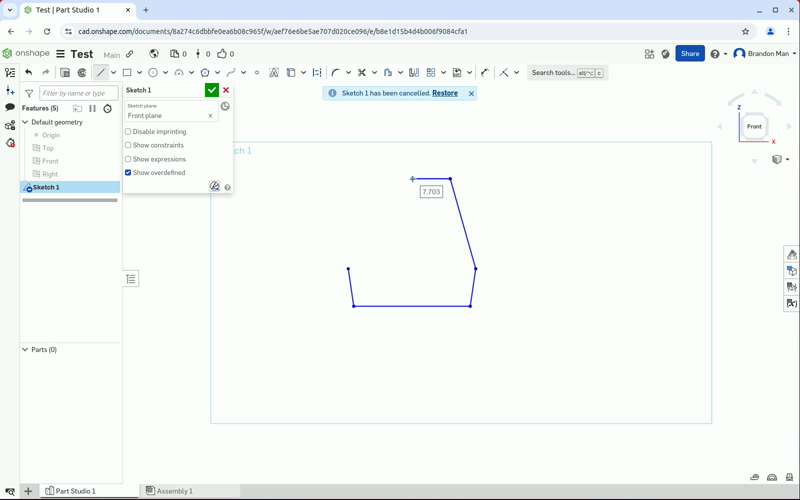
key_down(shift)
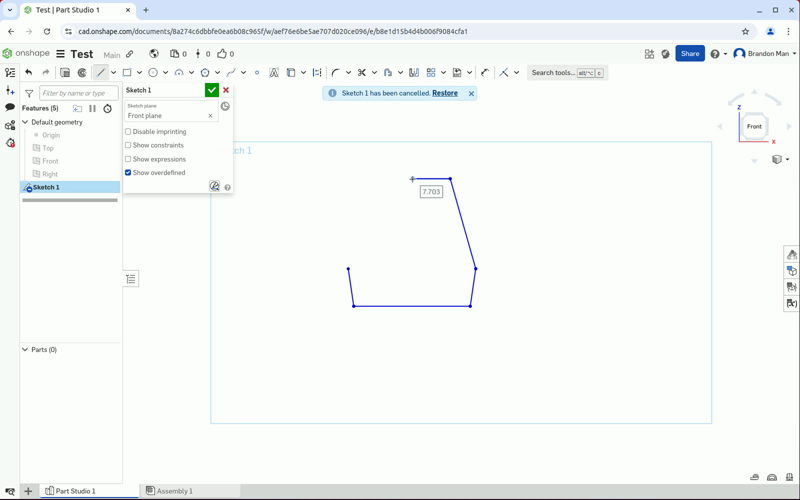
mouse_move(442, 178)
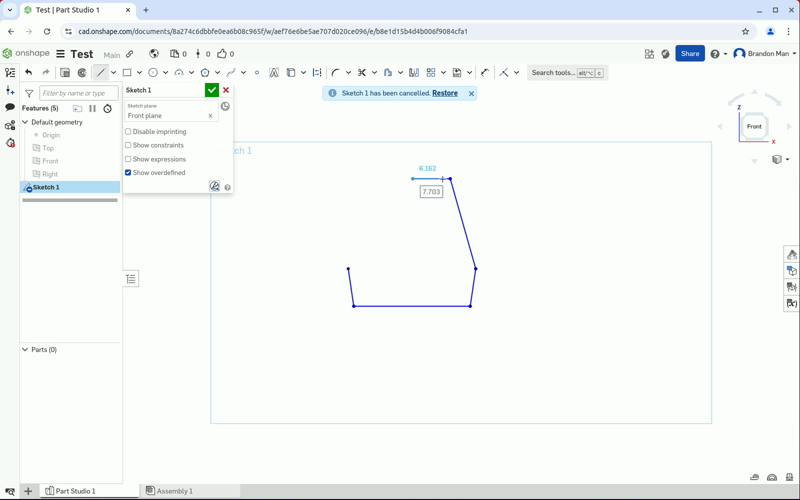
mouse_move(373, 178)
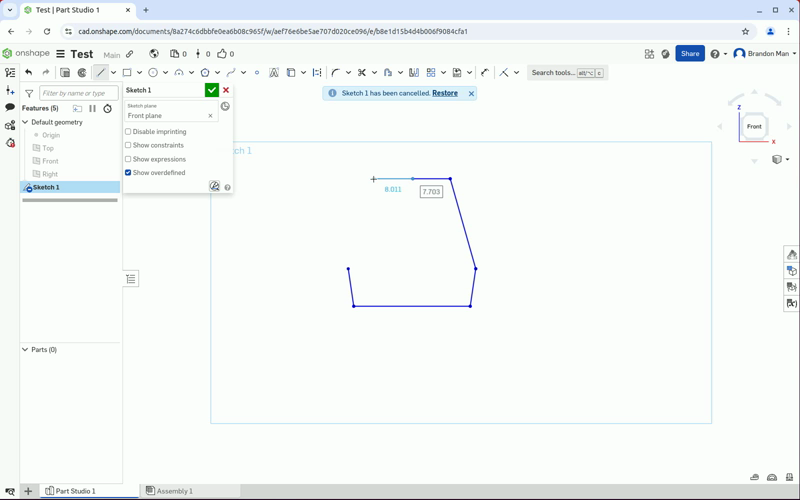
click(373, 178)
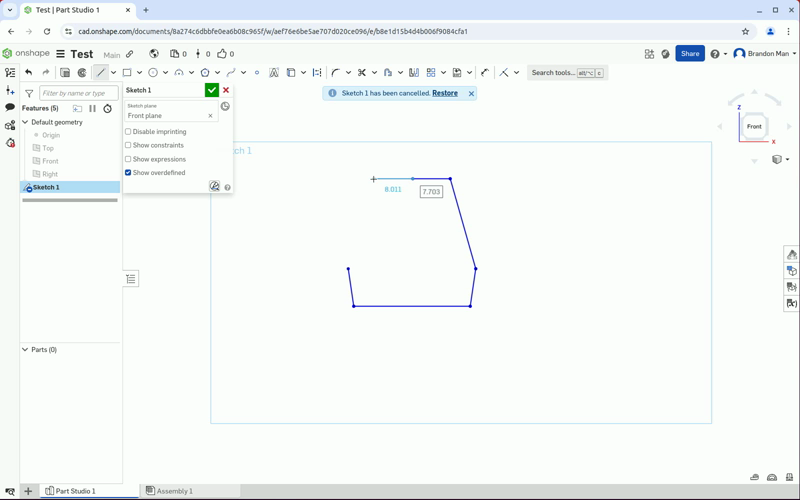
key_up(shift)
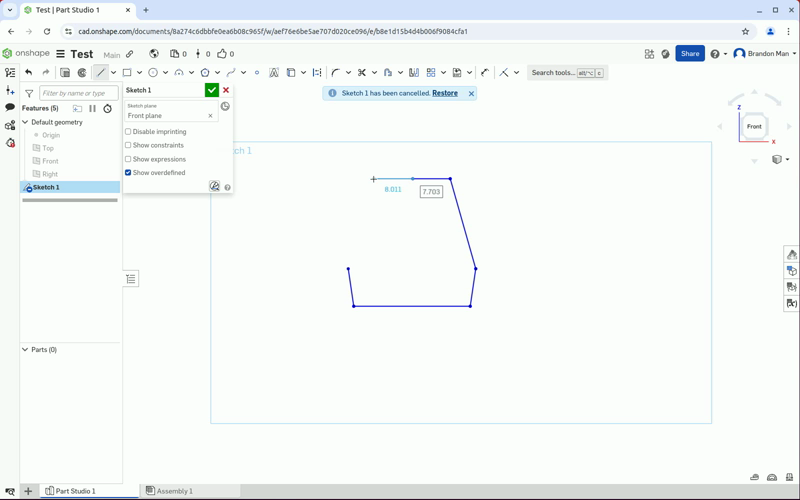
key_down(shift)
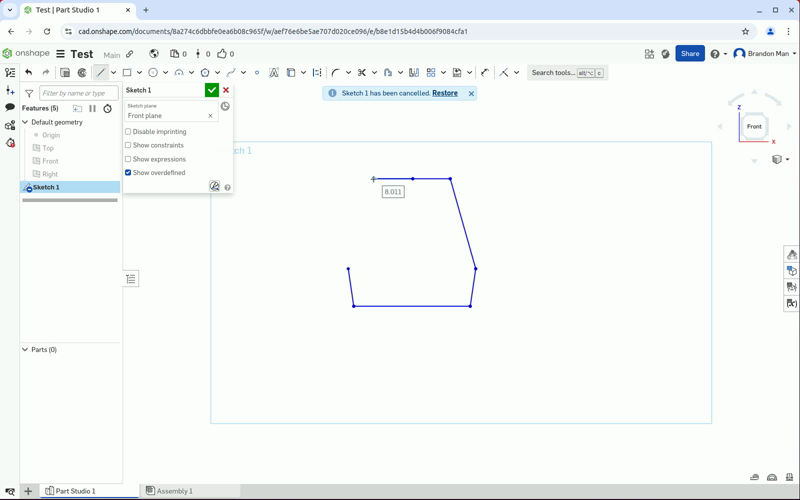
mouse_move(348, 268)
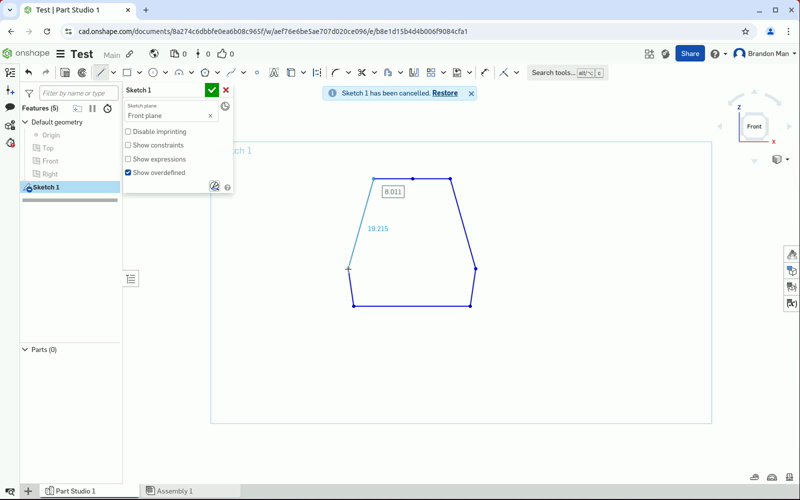
key_up(shift)
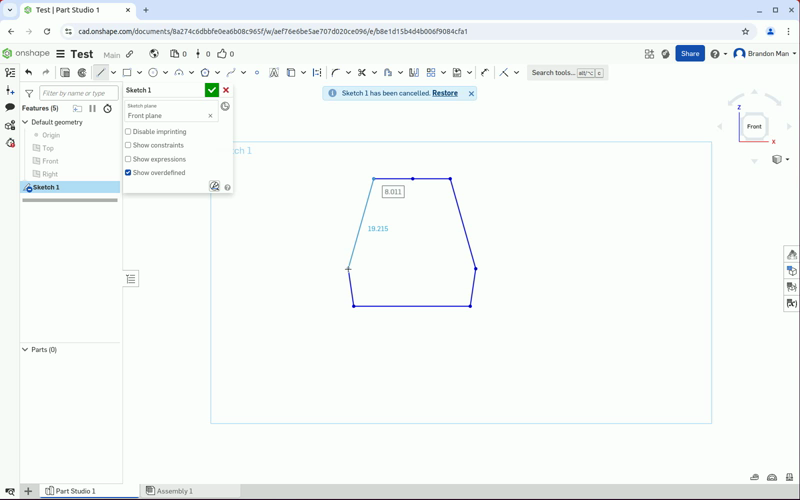
click(348, 268)
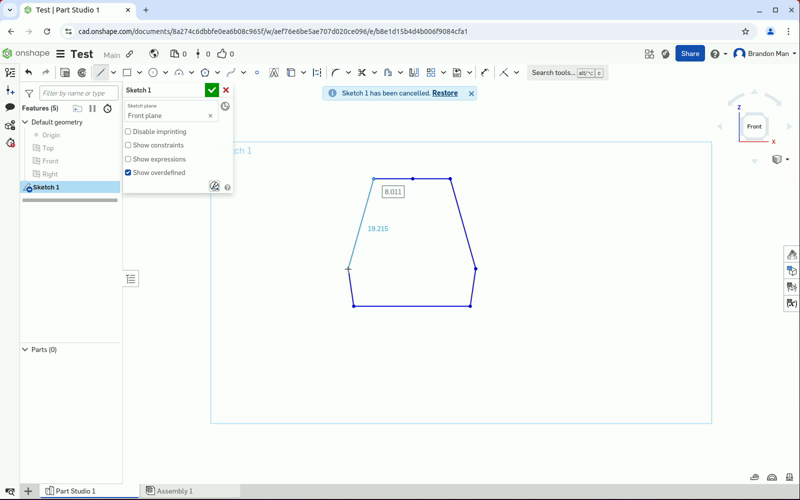
key(esc)
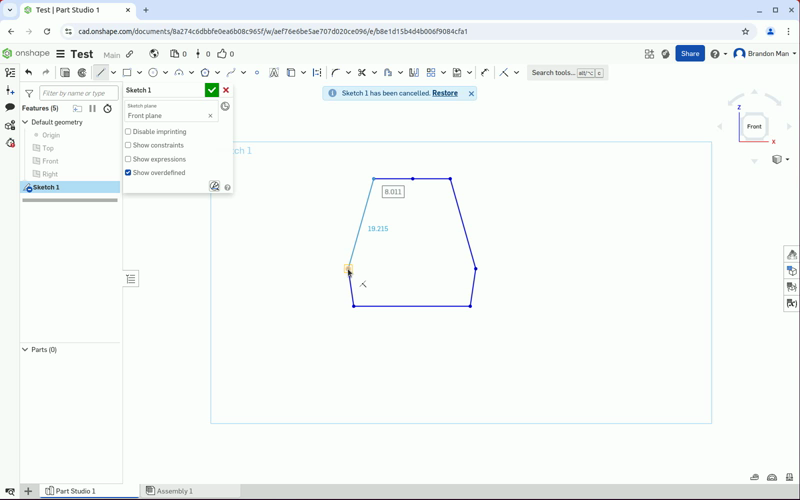
key(c)
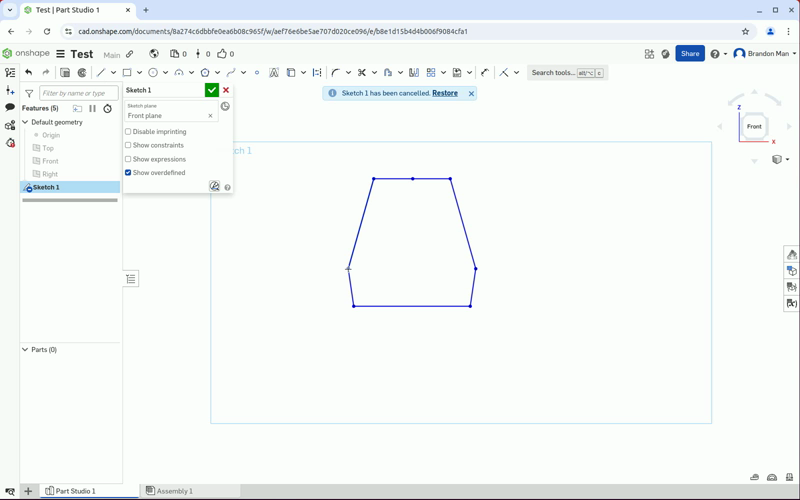
key_down(shift)
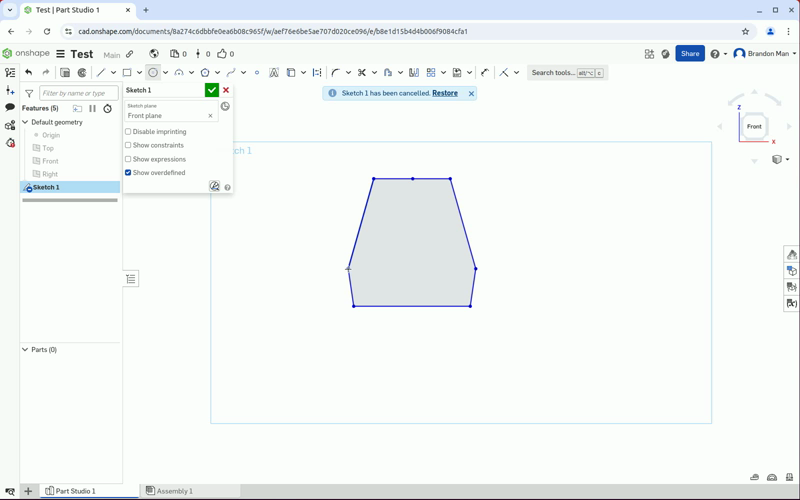
mouse_move(362, 282)
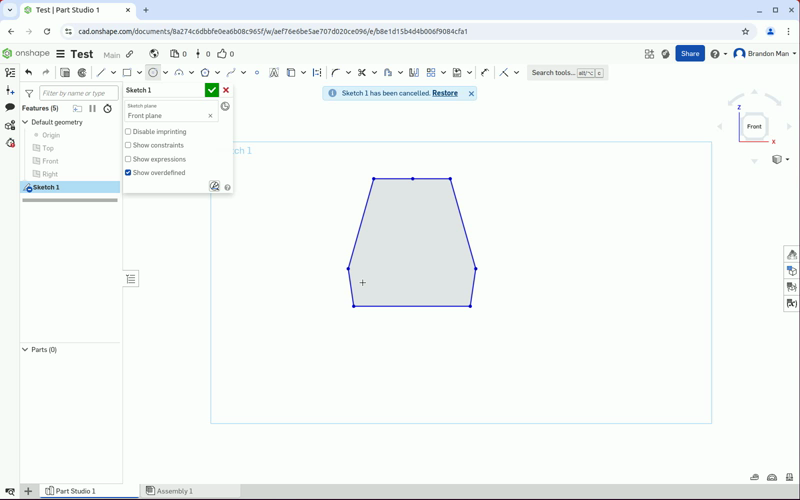
click(362, 282)
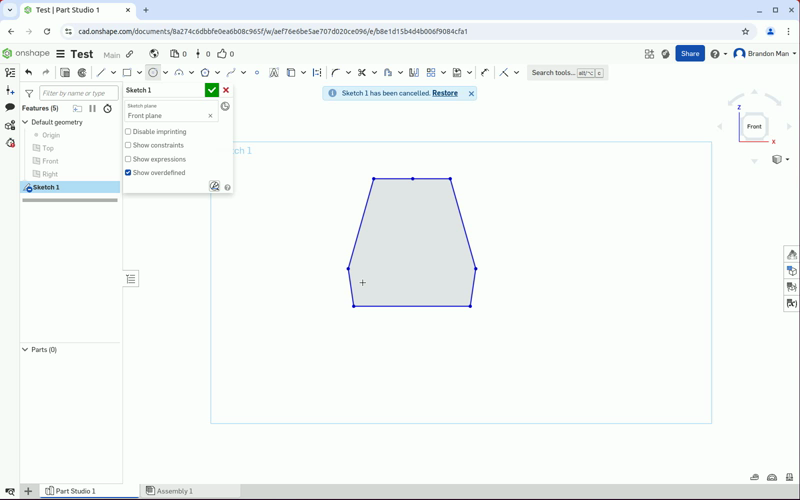
key_up(shift)
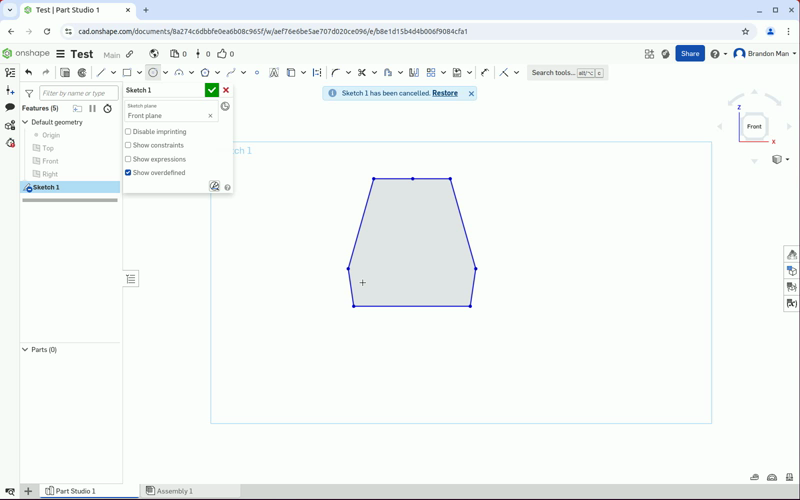
mouse_move(372, 282)
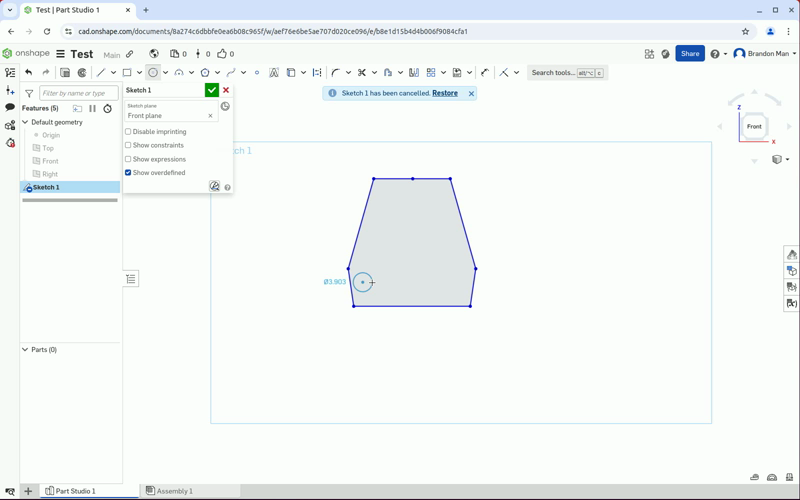
click(372, 282)
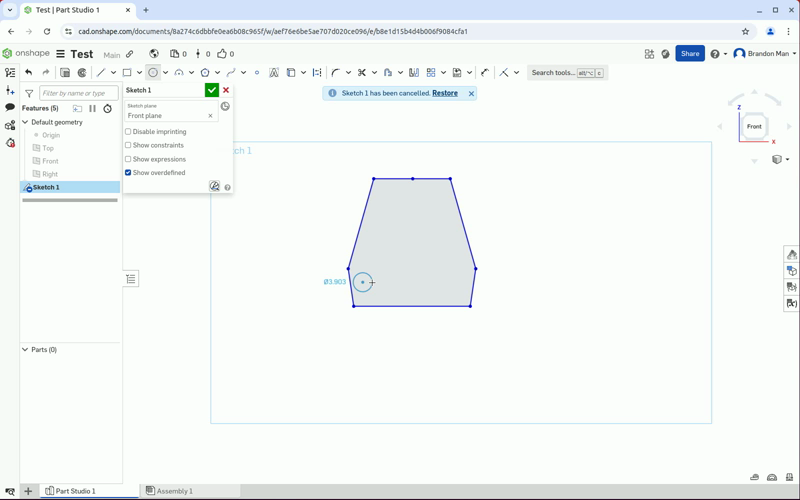
key(esc)
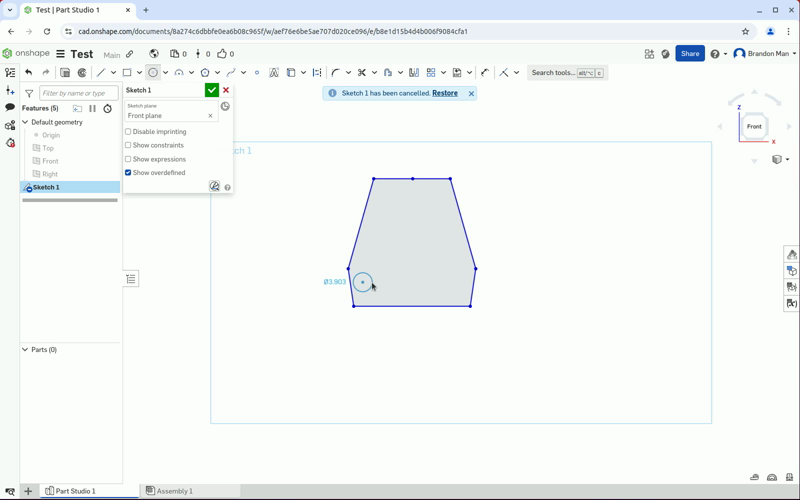
key(c)
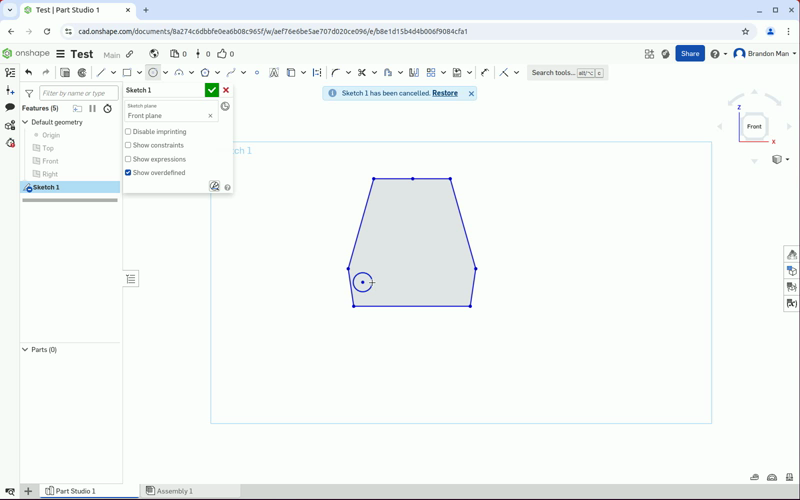
key_down(shift)
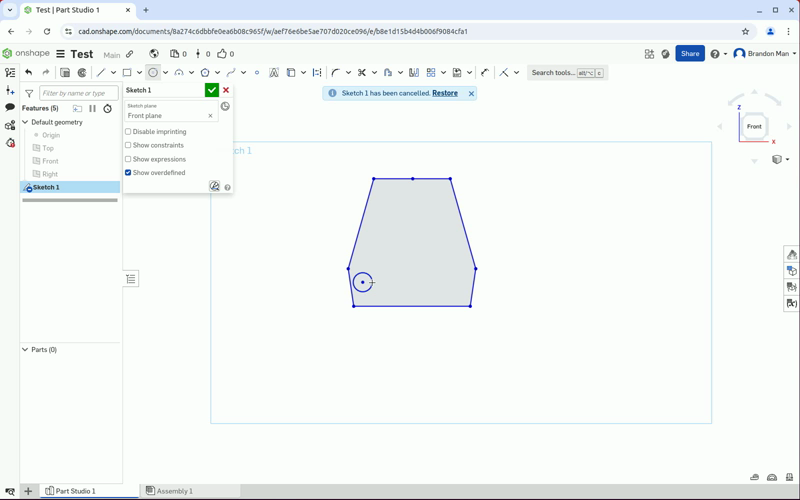
mouse_move(412, 207)
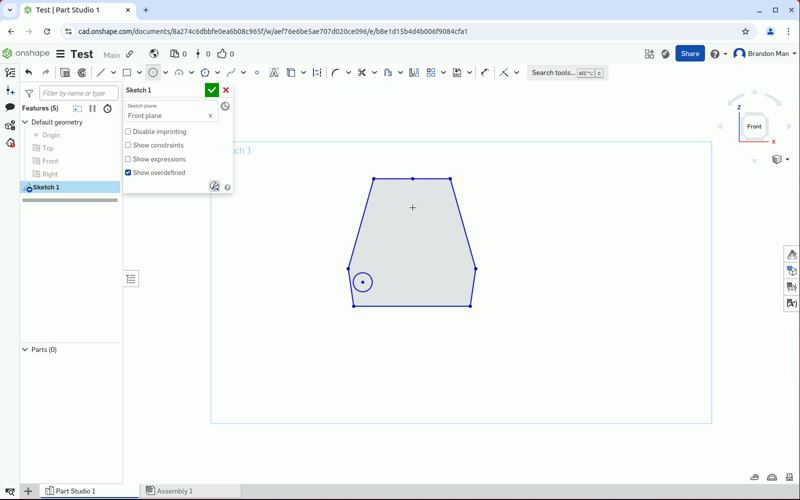
click(412, 207)
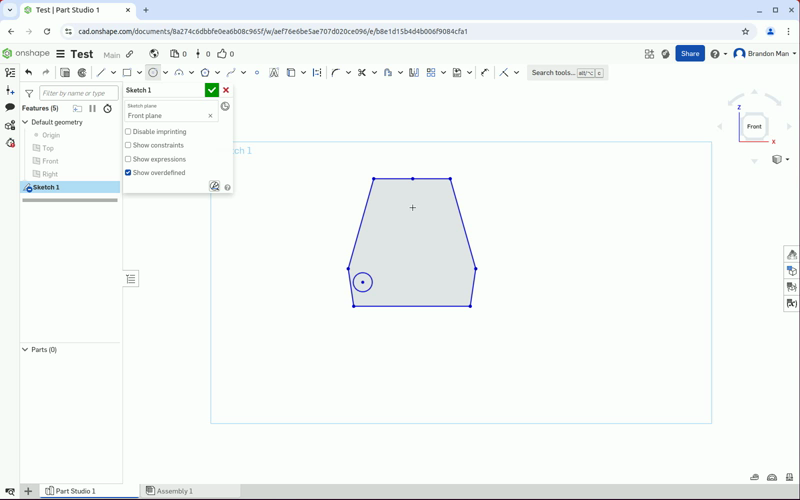
key_up(shift)
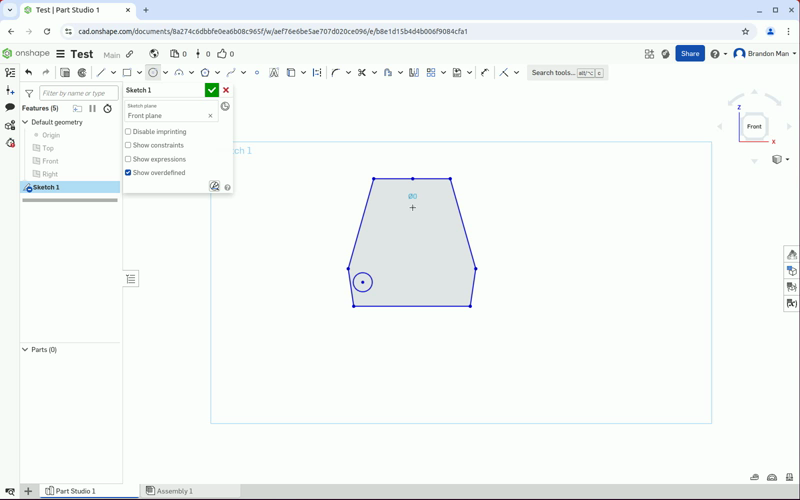
mouse_move(426, 207)
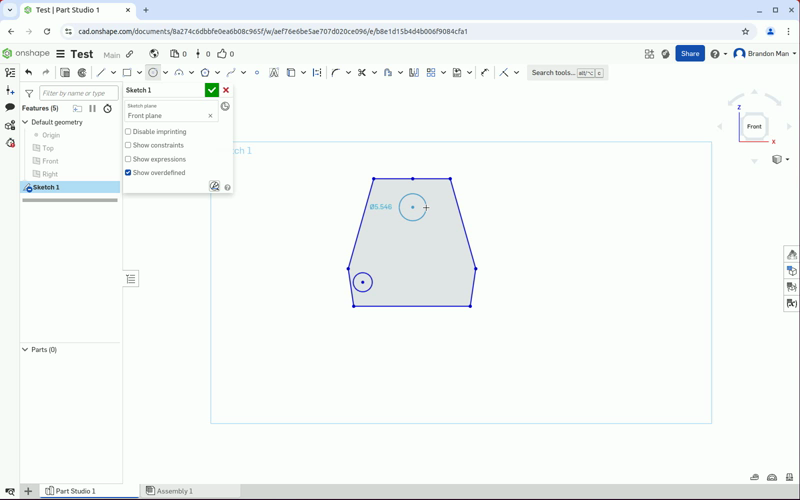
click(426, 207)
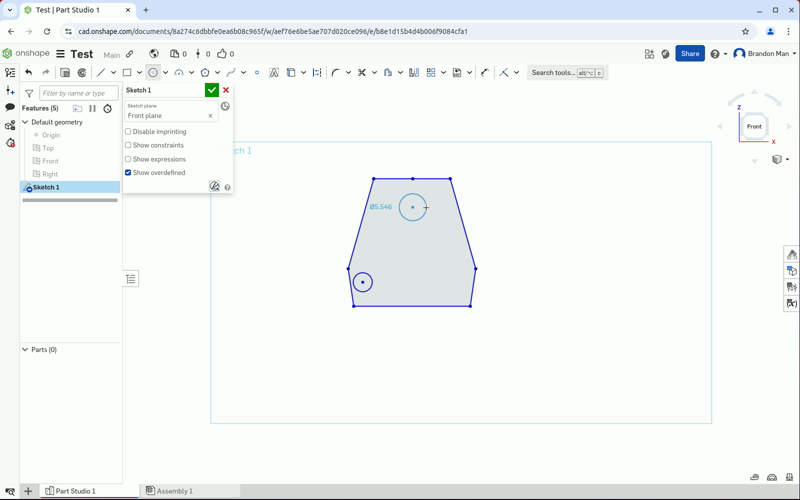
key(esc)
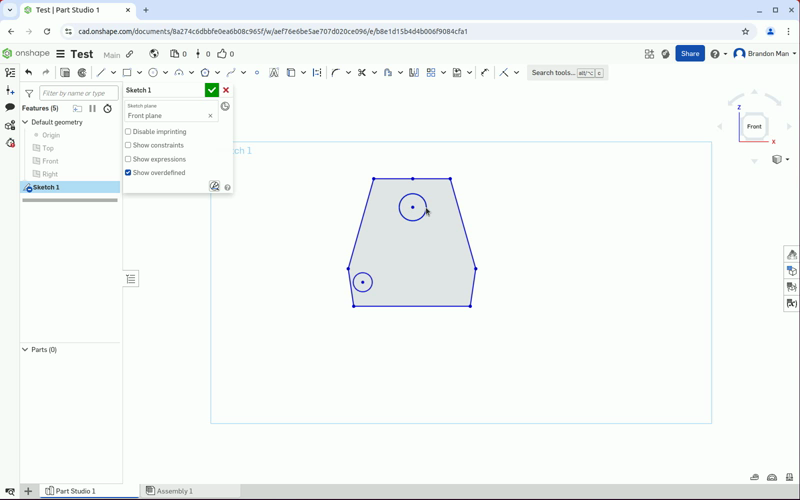
key(c)
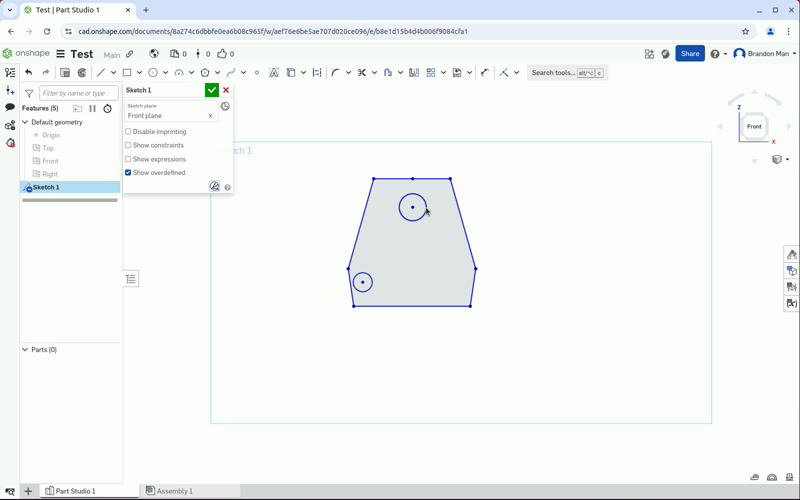
key_down(shift)
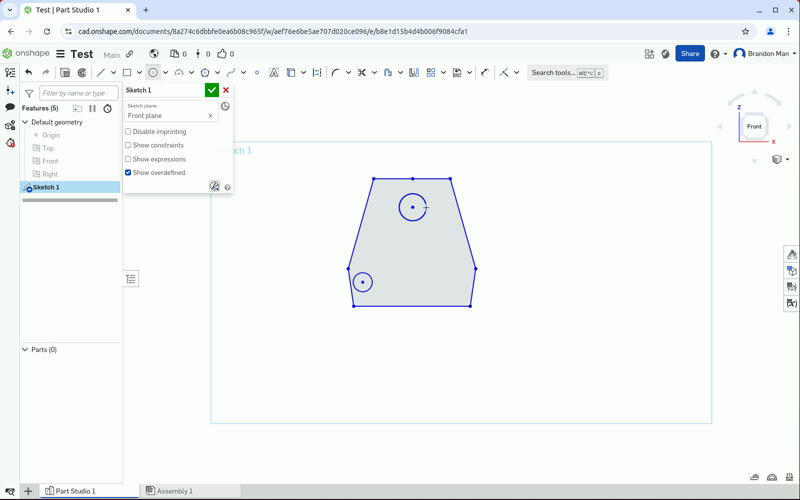
mouse_move(461, 282)
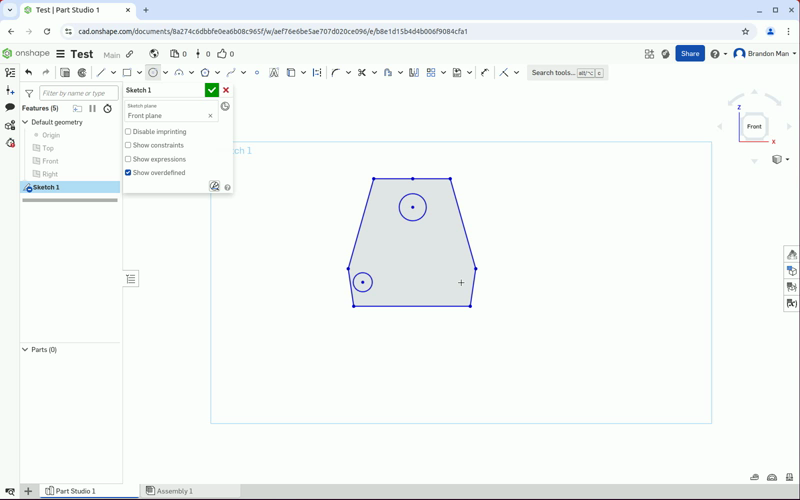
click(461, 282)
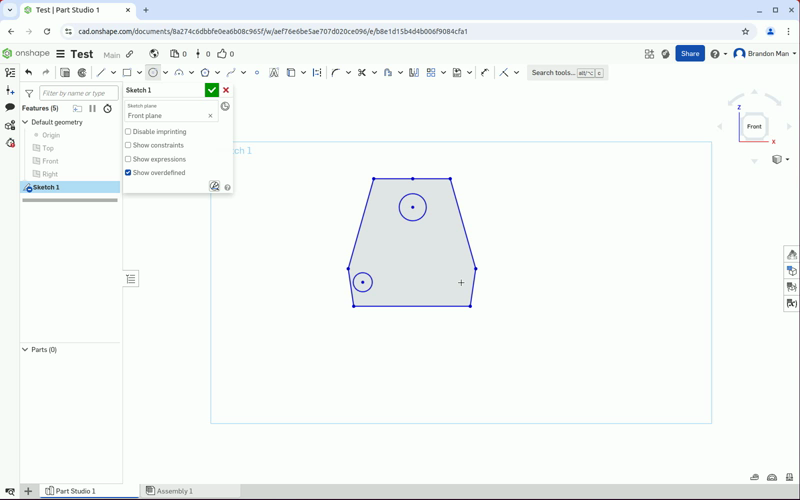
key_up(shift)
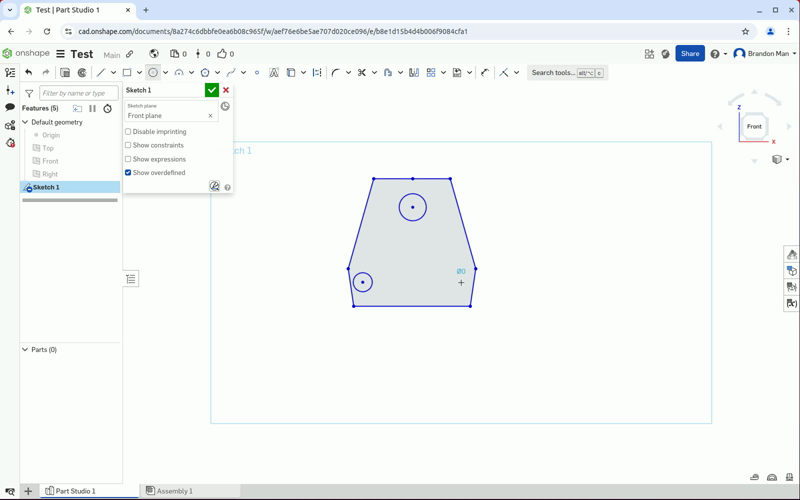
mouse_move(470, 282)
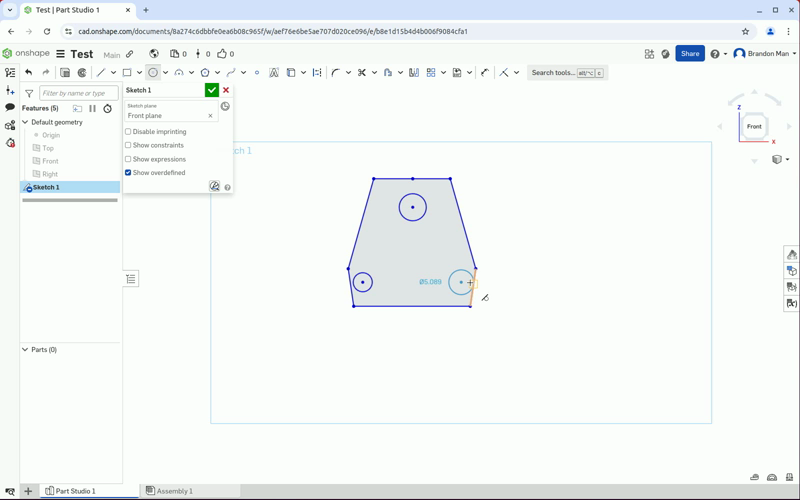
click(470, 282)
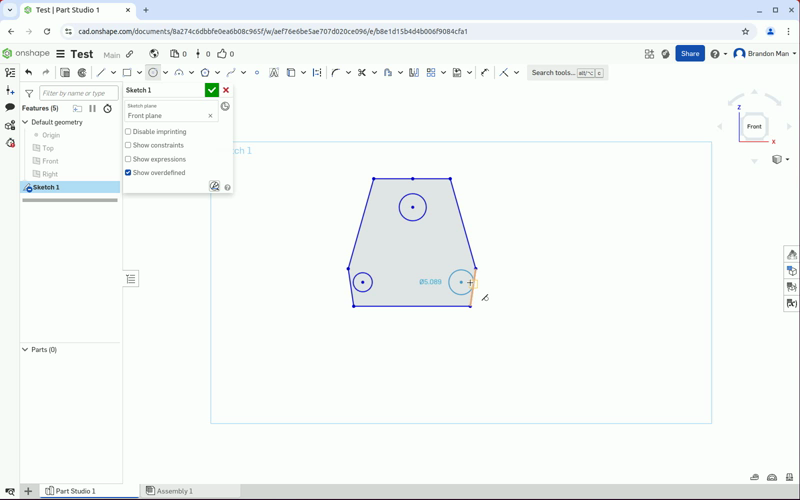
key(esc)
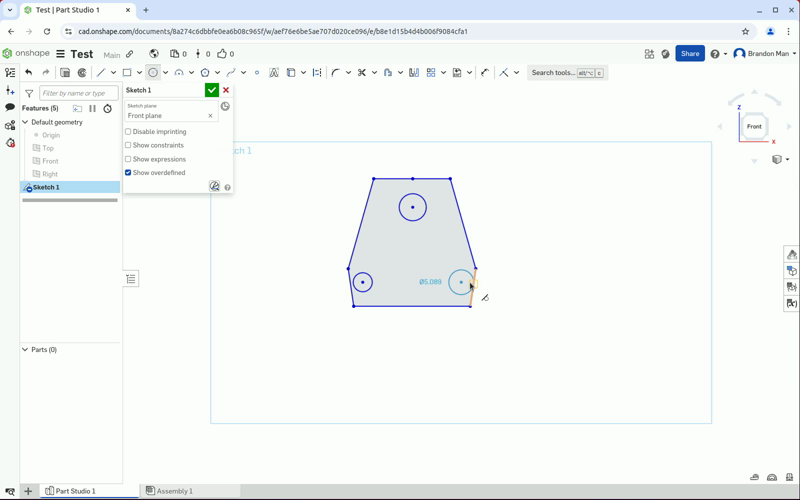
mouse_move(436, 255)
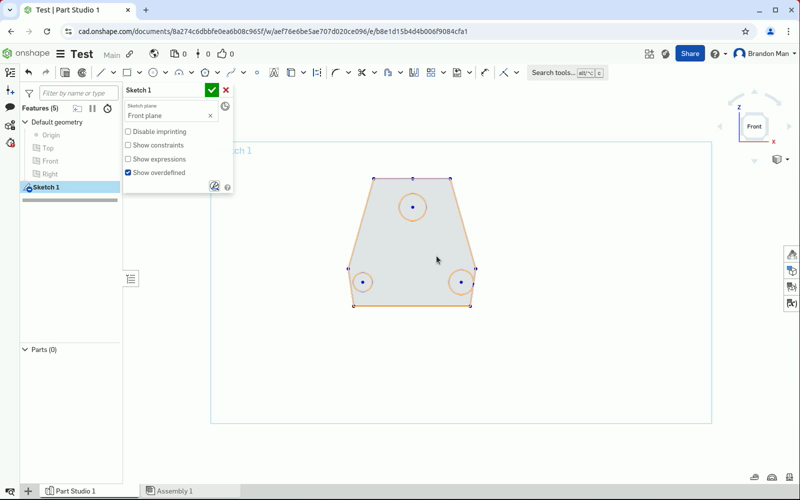
click(436, 255)
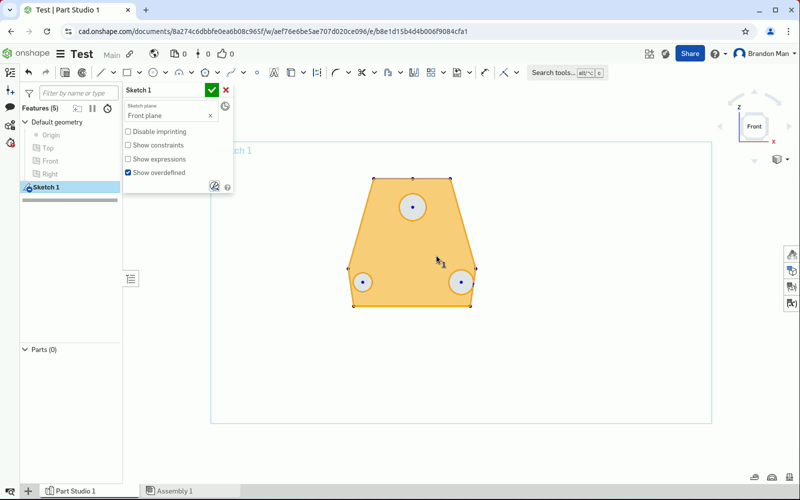
mouse_move(73, 352)
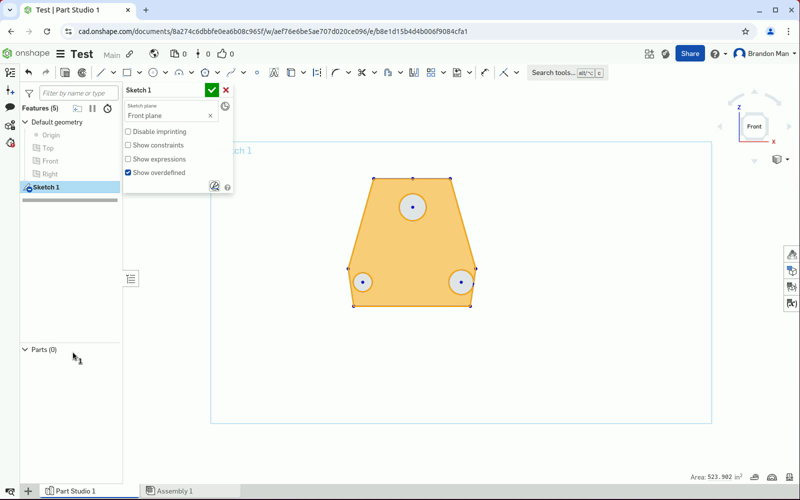
key(shift+y)
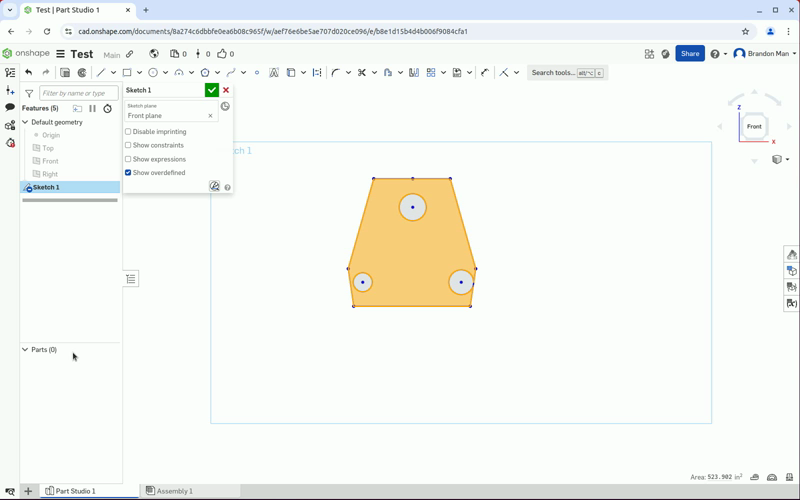
key(shift+e)
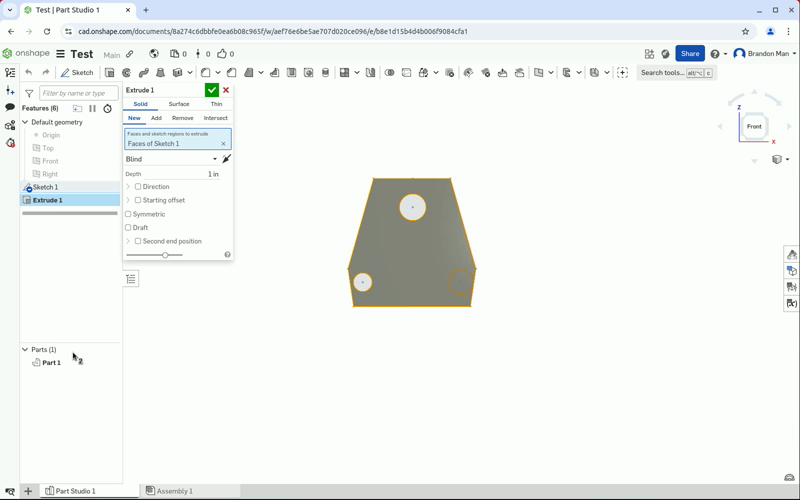
mouse_move(143, 106)
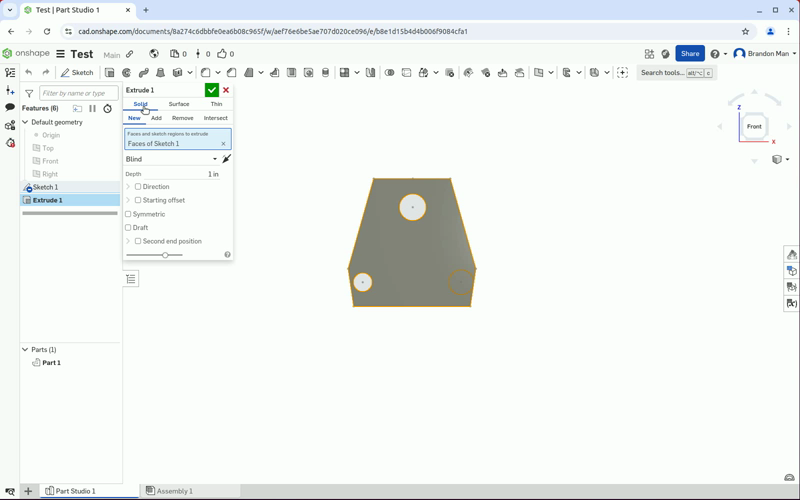
click(143, 106)
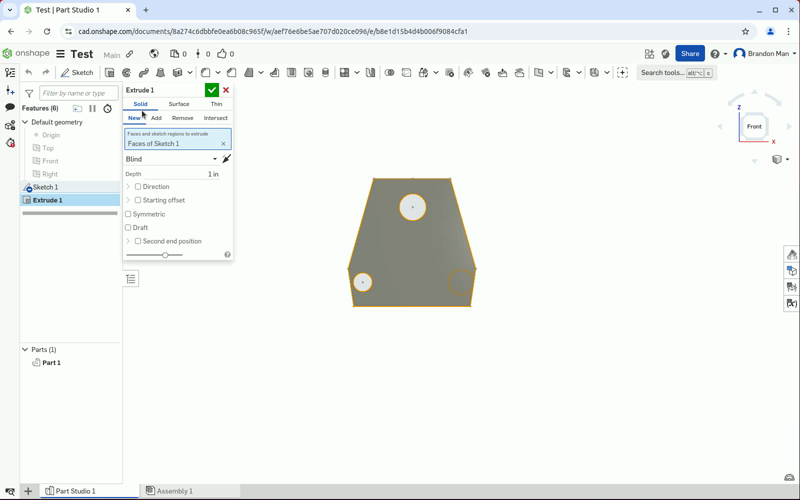
mouse_move(137, 120)
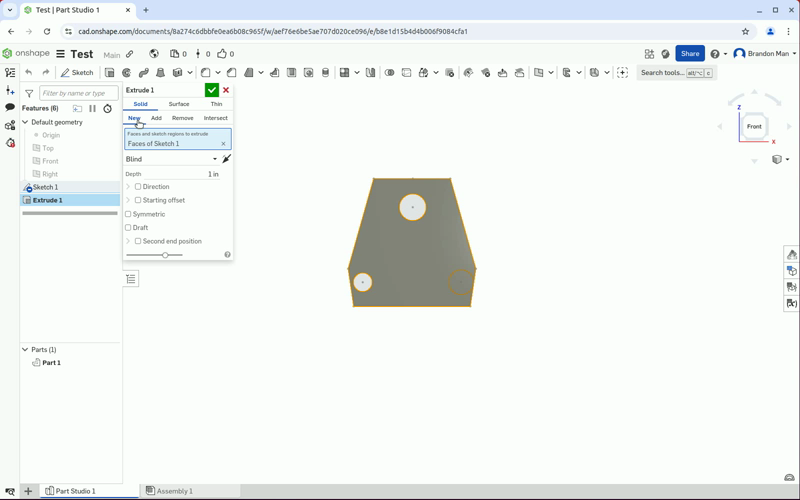
click(137, 120)
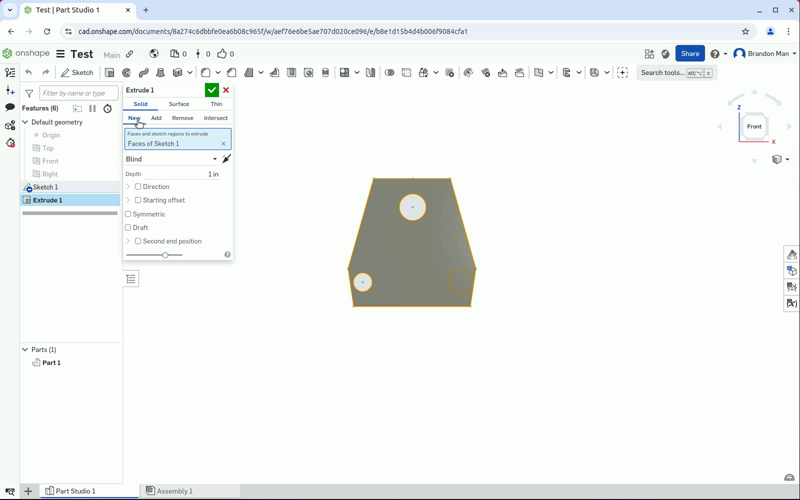
key(tab, 4)
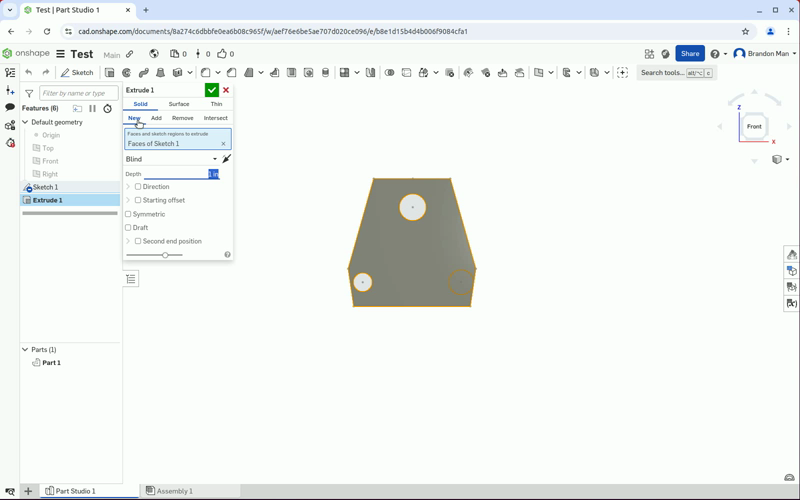
text(1.444)
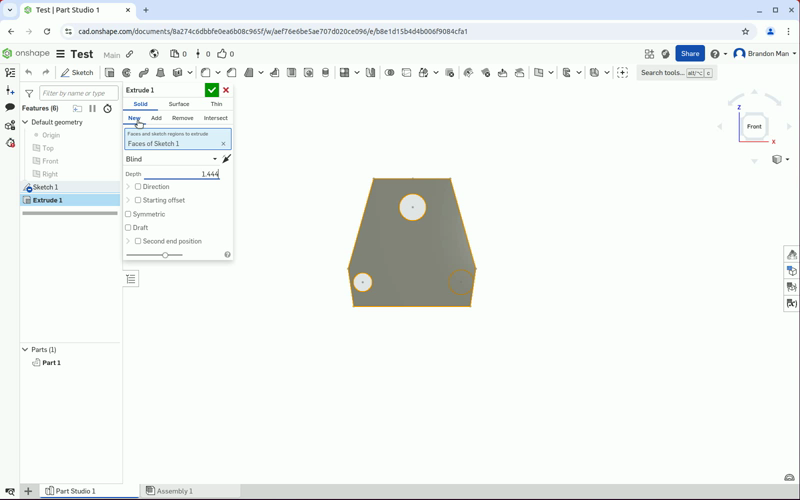
key(enter)
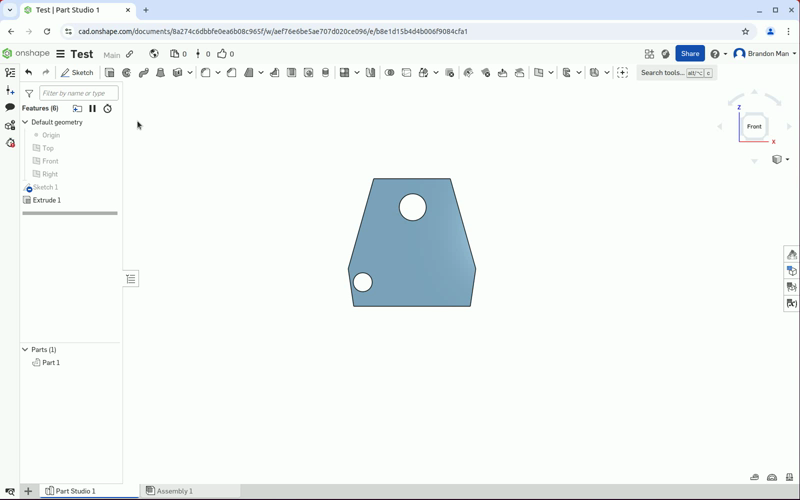
key(shift+h)
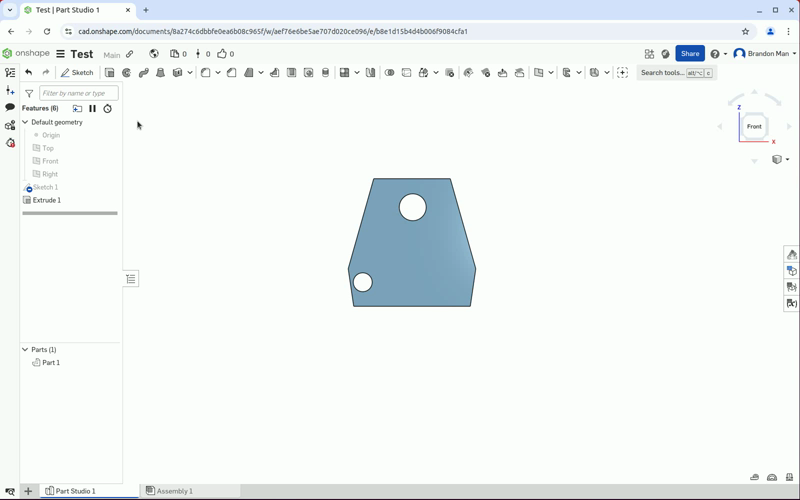
key(shift+h)
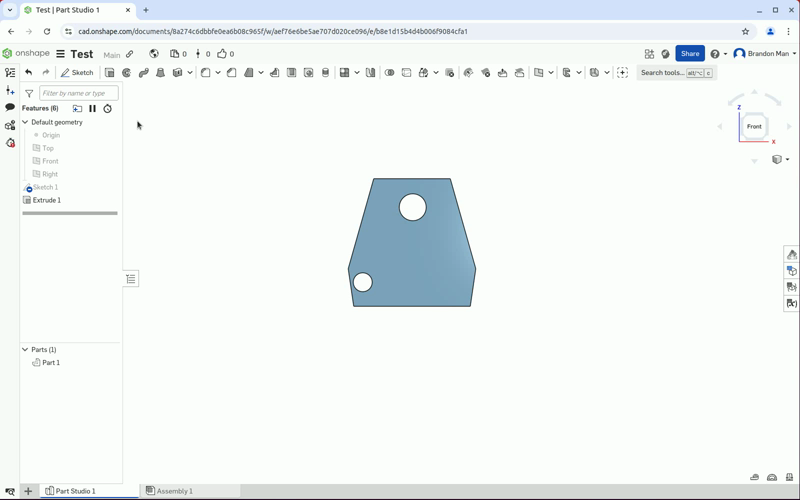
mouse_move(73, 189)
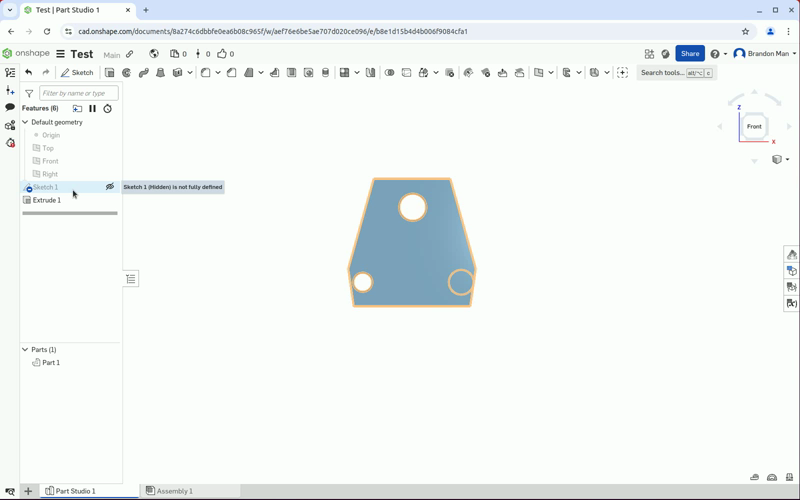
click(73, 189)
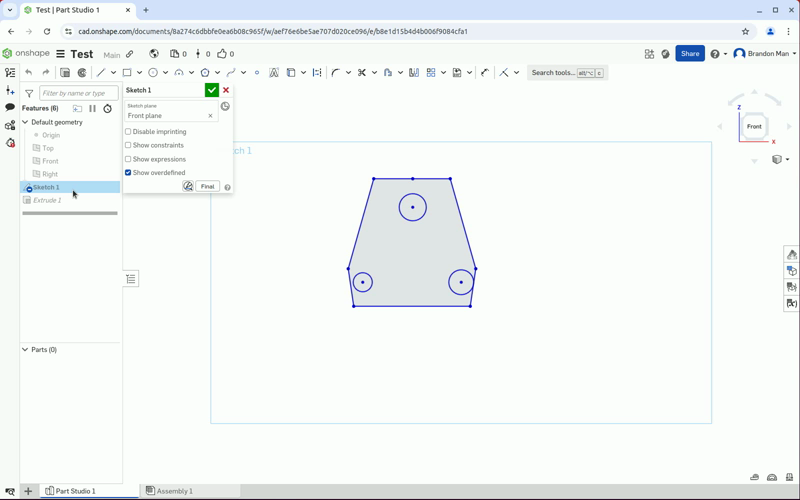
mouse_move(229, 92)
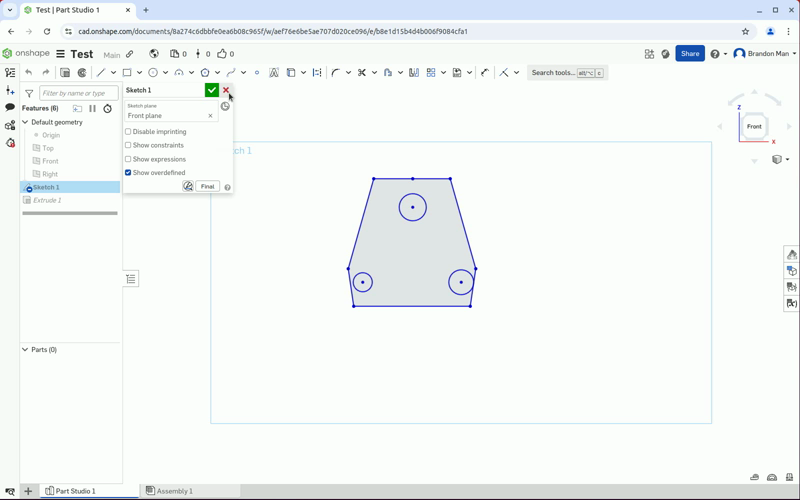
click(229, 92)
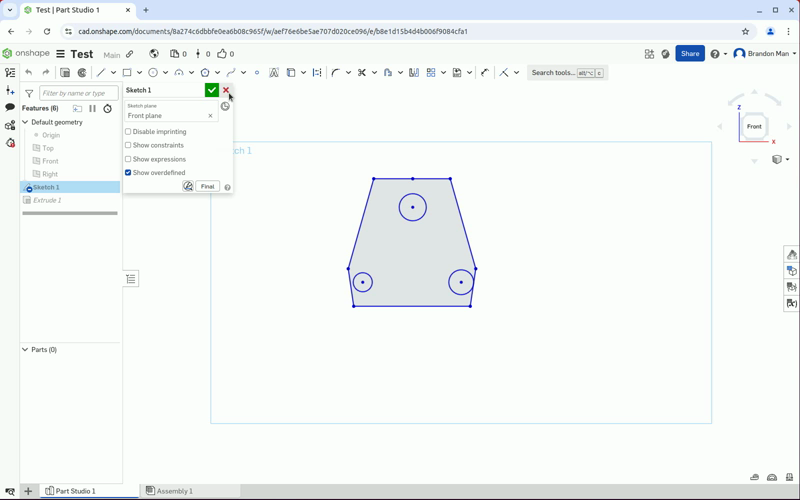
key(shift+s)
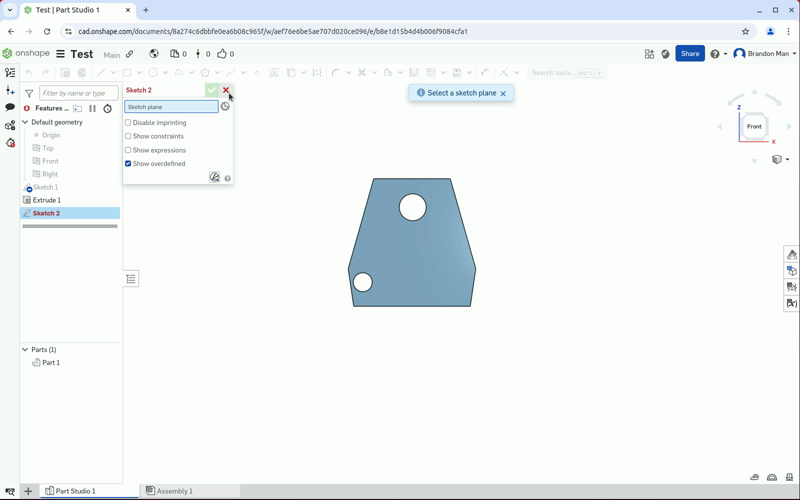
mouse_move(73, 163)
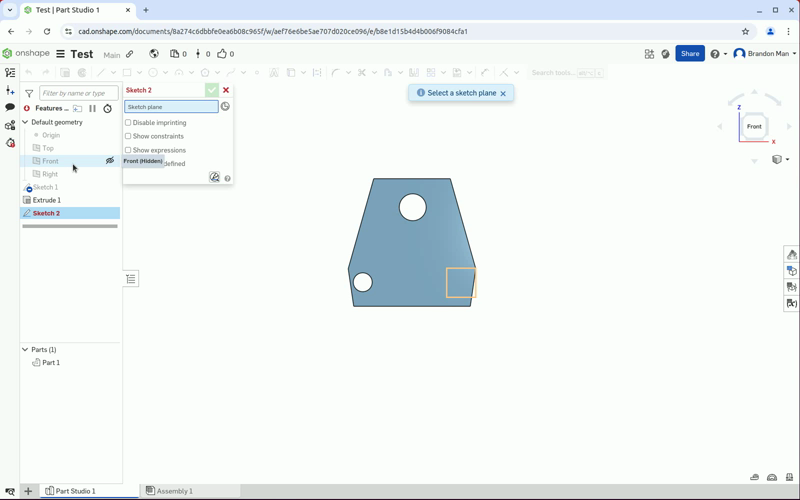
click(73, 163)
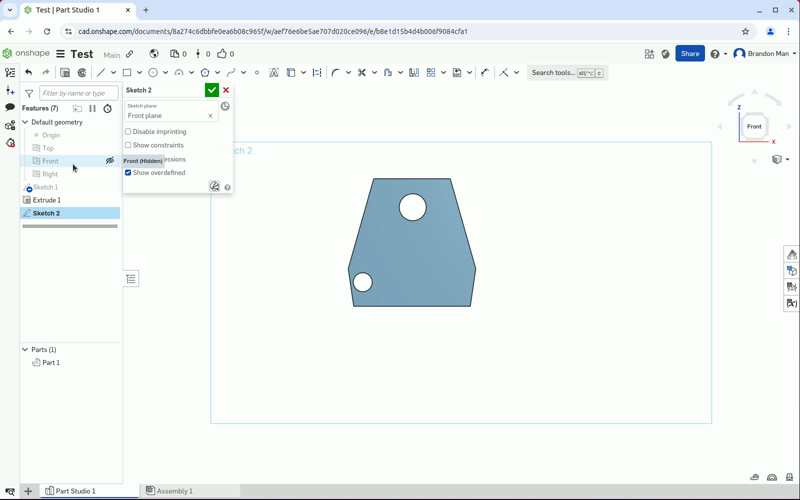
mouse_move(73, 352)
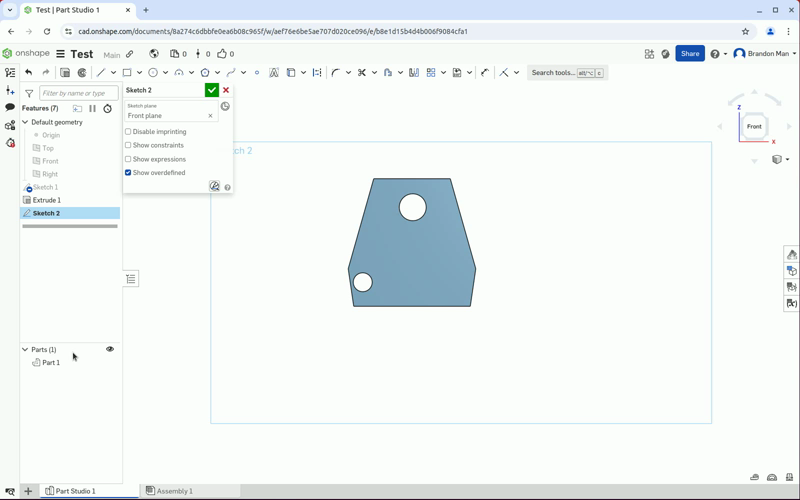
key(y)
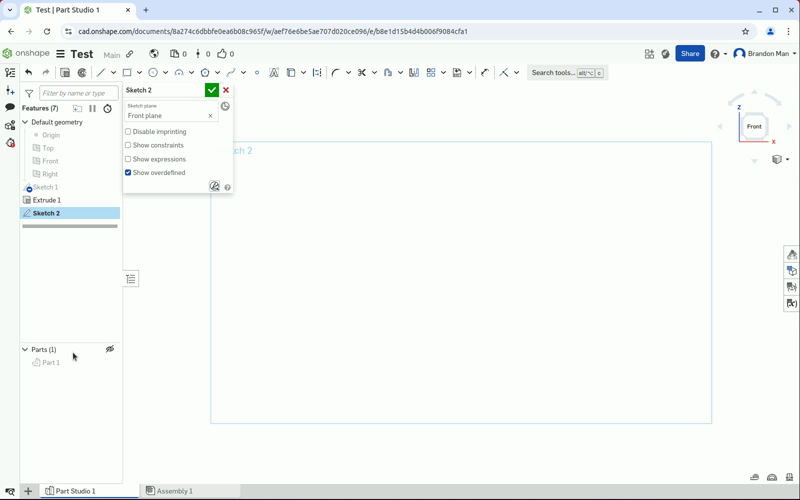
key(c)
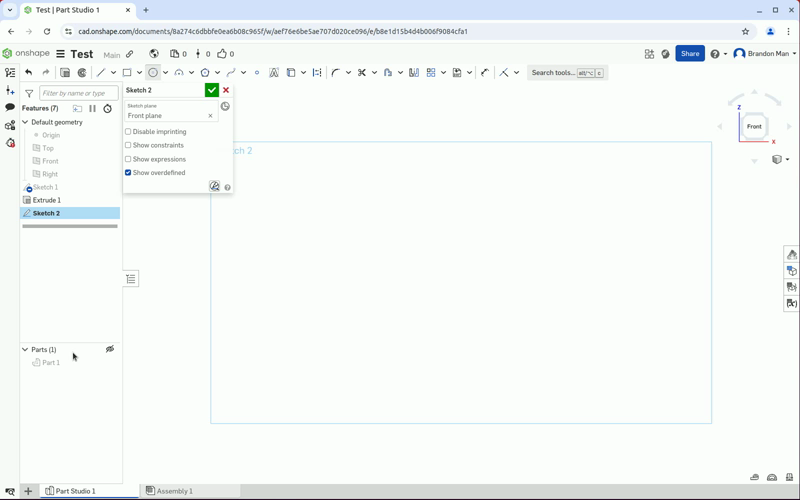
key_down(shift)
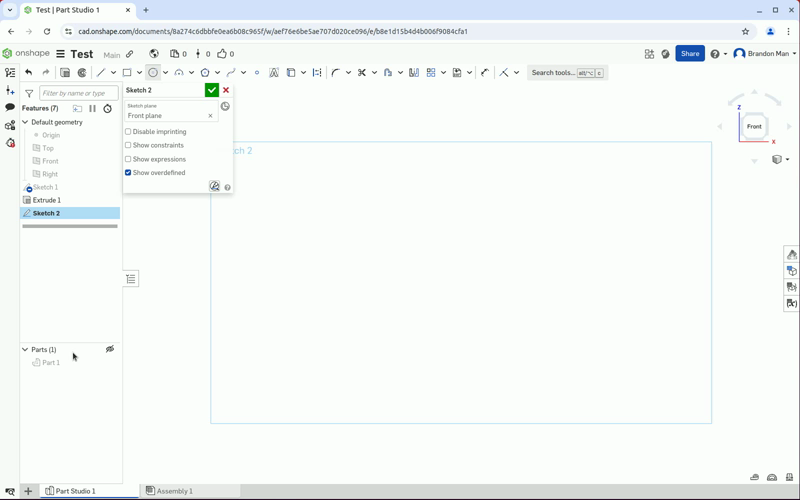
mouse_move(363, 282)
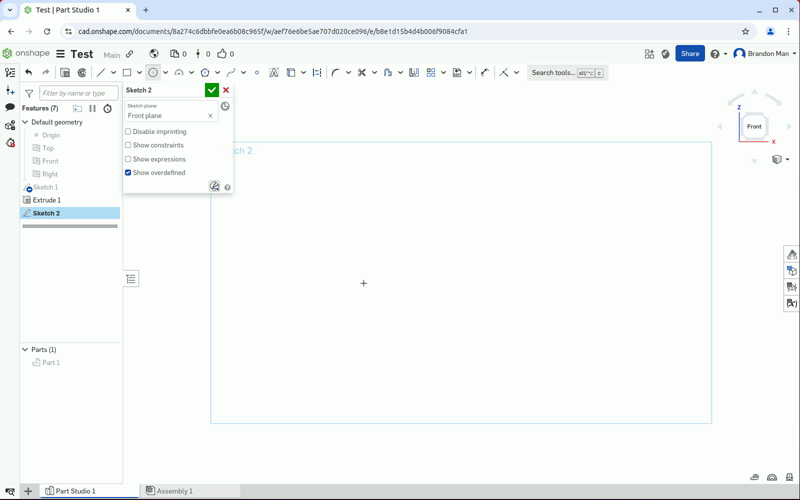
click(363, 282)
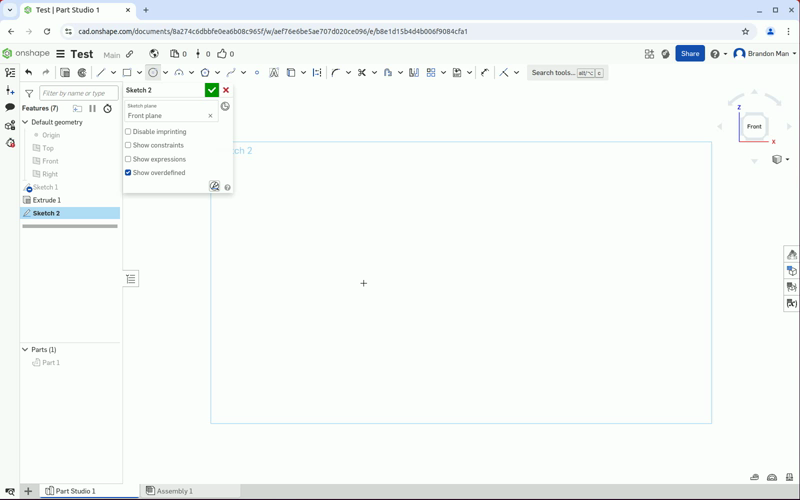
key_up(shift)
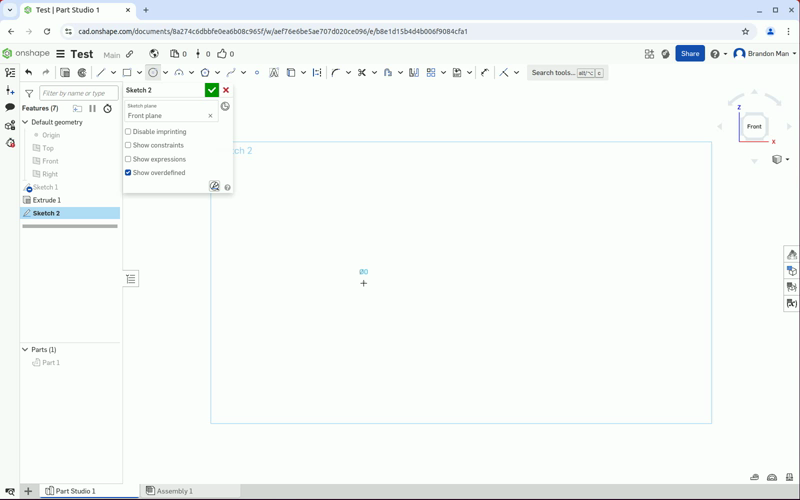
mouse_move(373, 282)
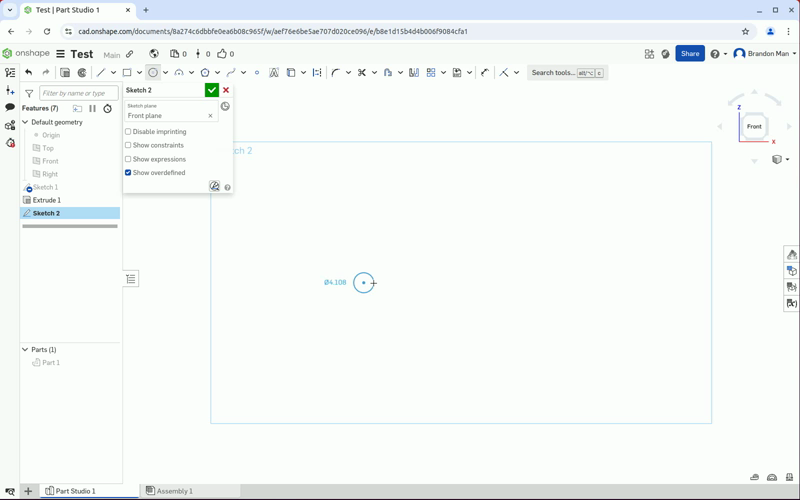
click(373, 282)
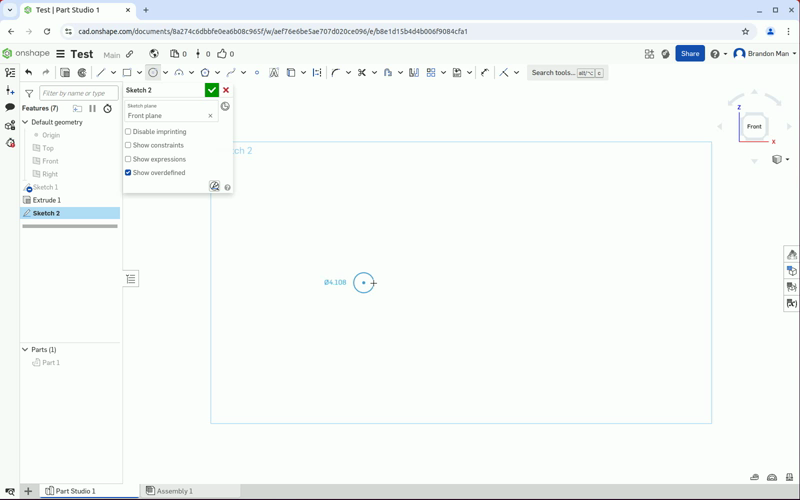
key(esc)
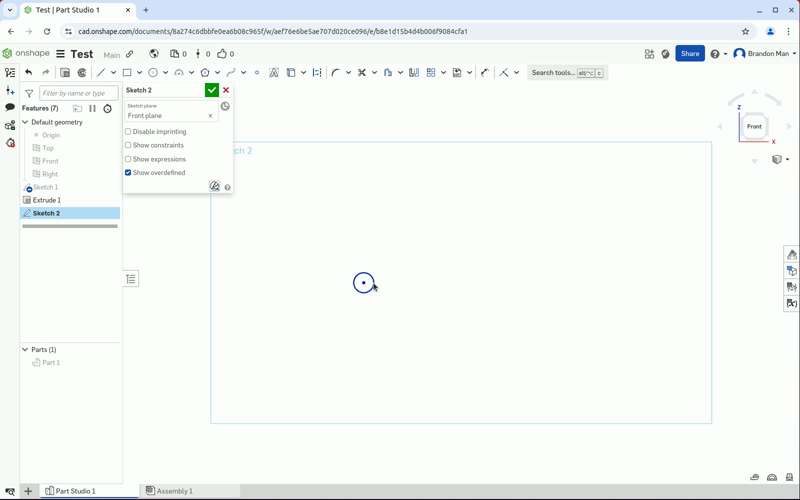
mouse_move(363, 274)
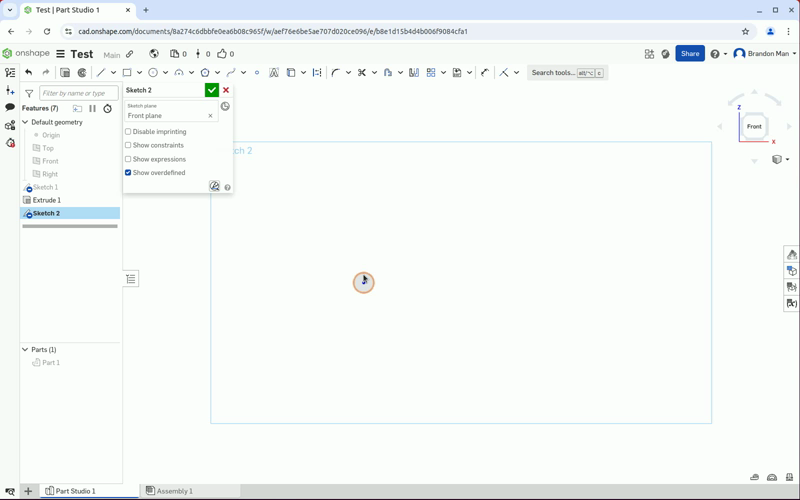
scroll(6)
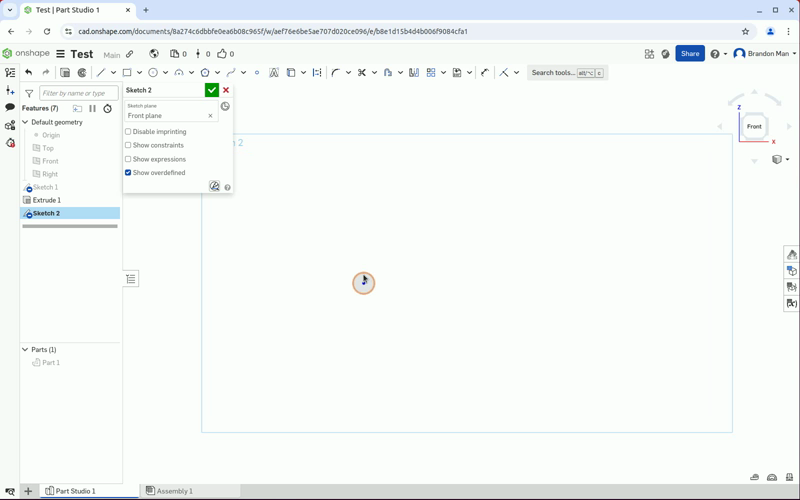
scroll(6)
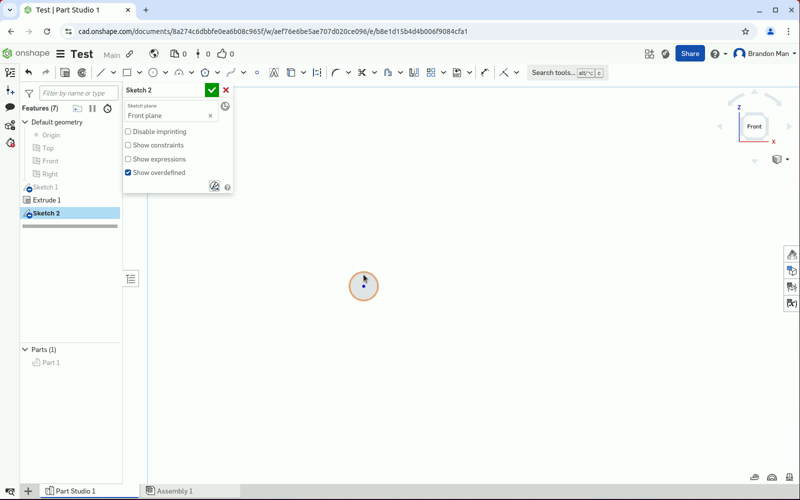
scroll(6)
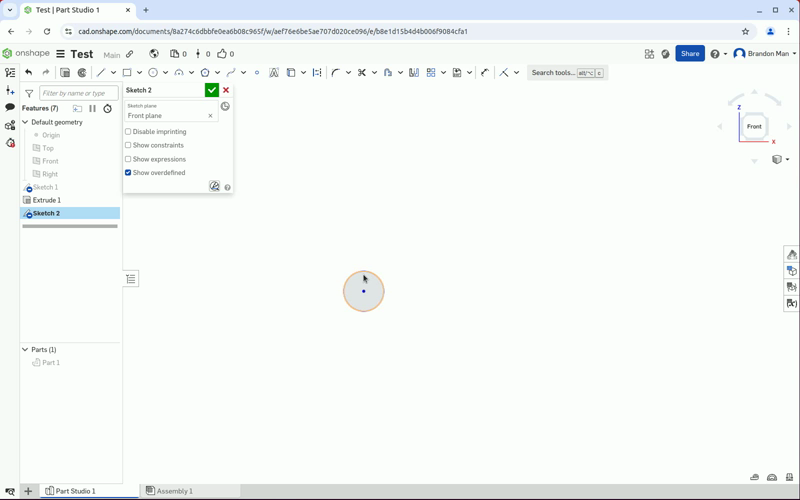
scroll(6)
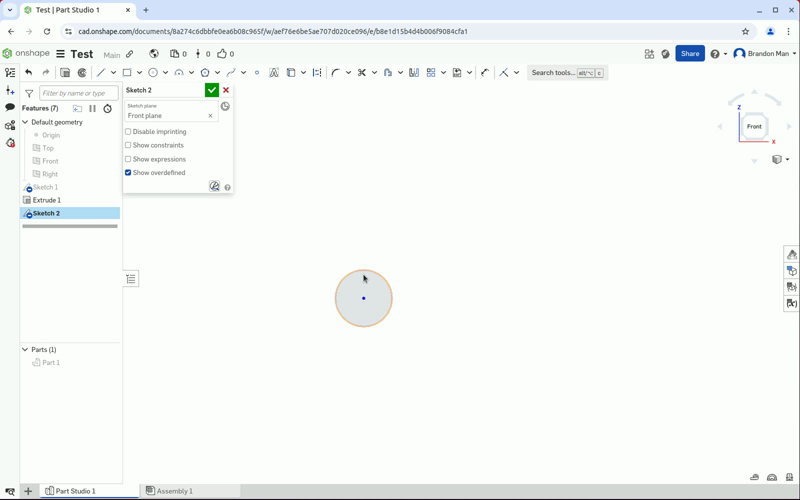
scroll(6)
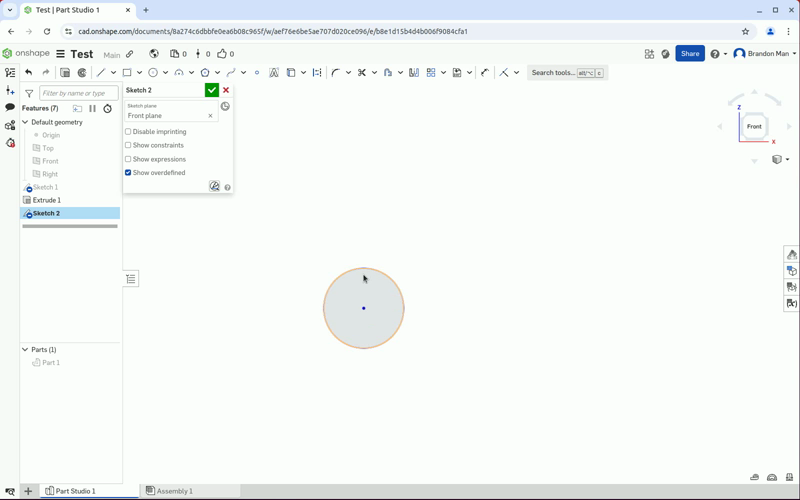
scroll(6)
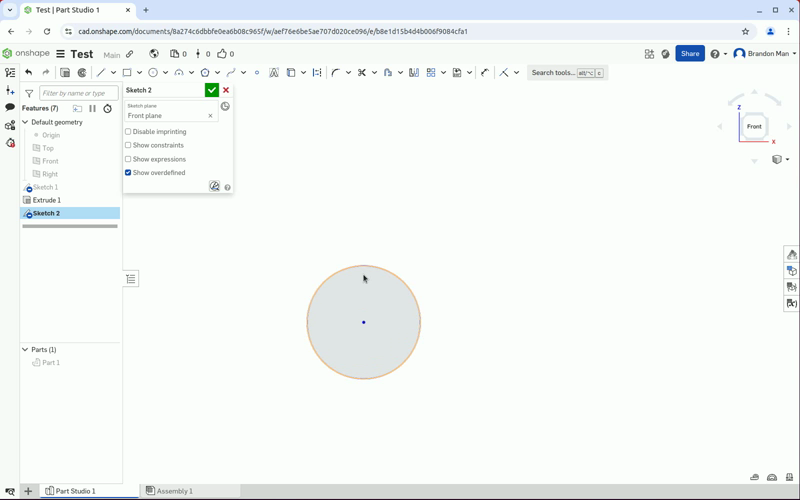
scroll(6)
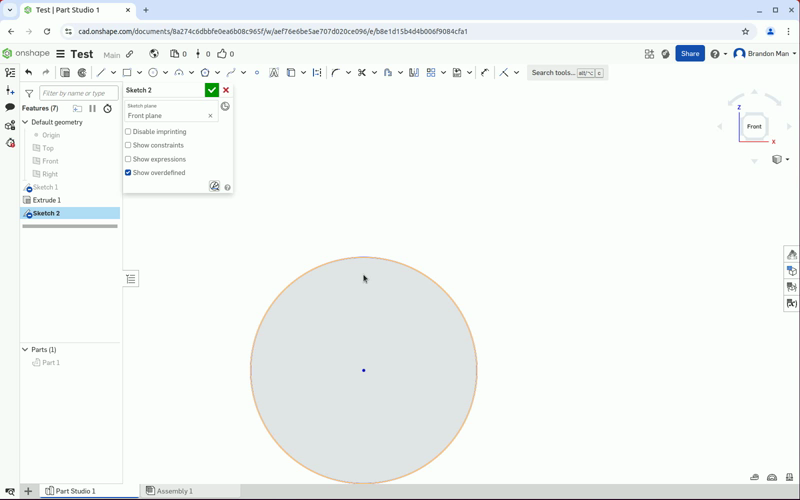
click(363, 274)
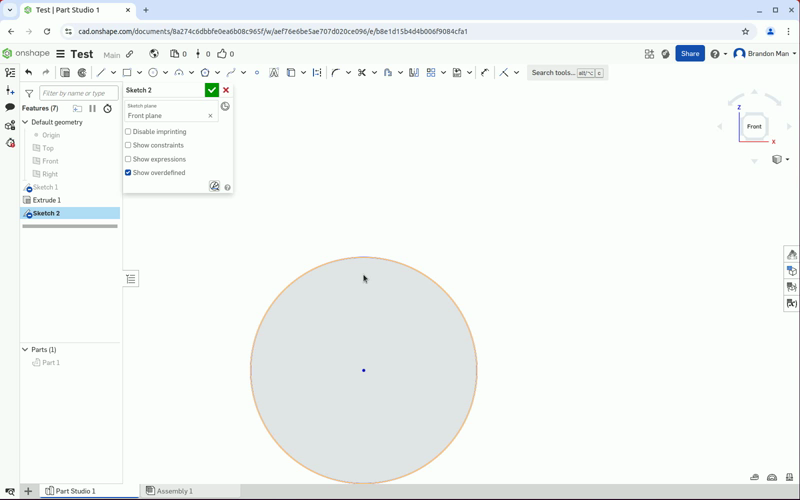
scroll(-6)
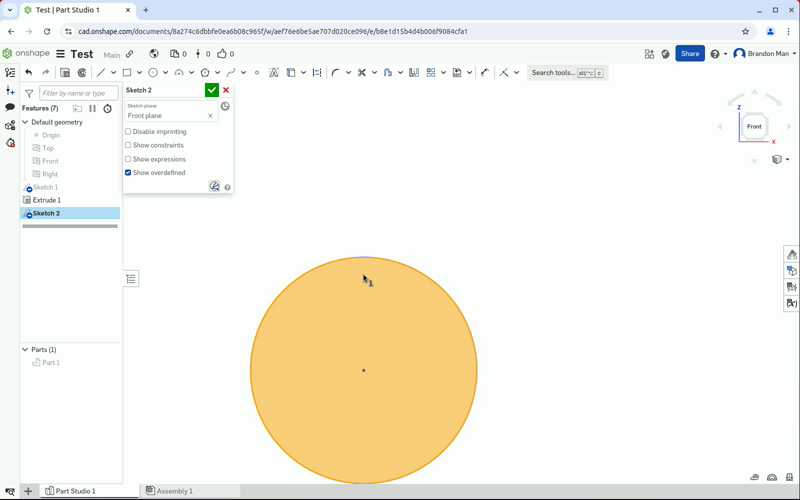
scroll(-6)
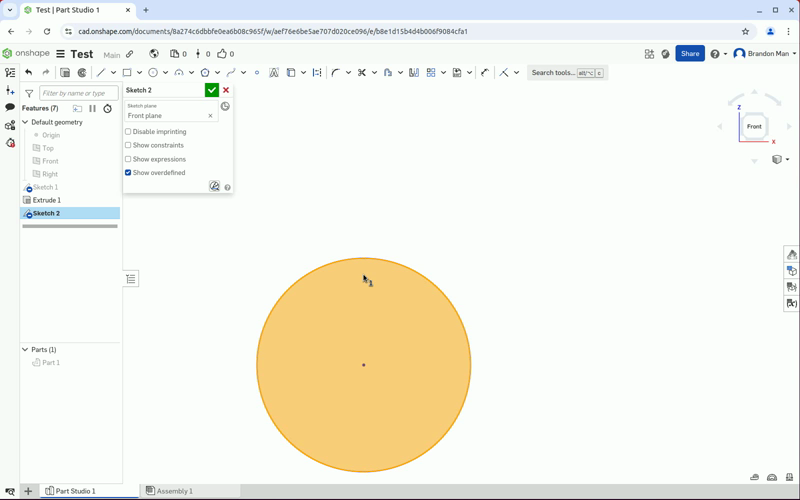
scroll(-6)
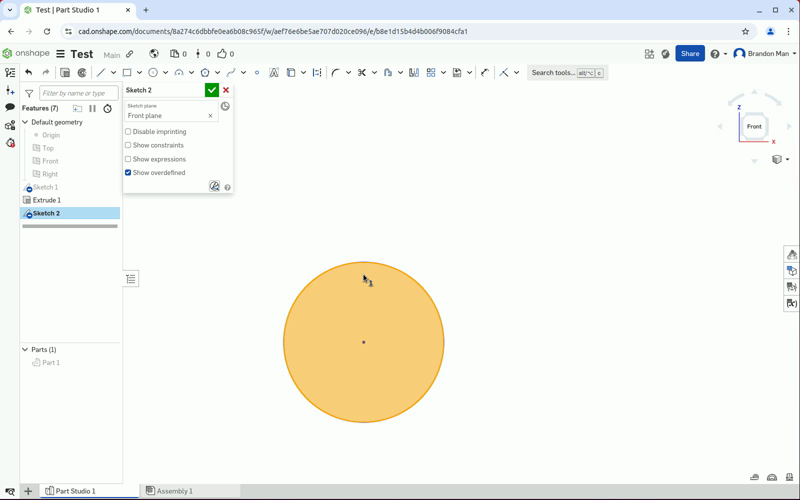
scroll(-6)
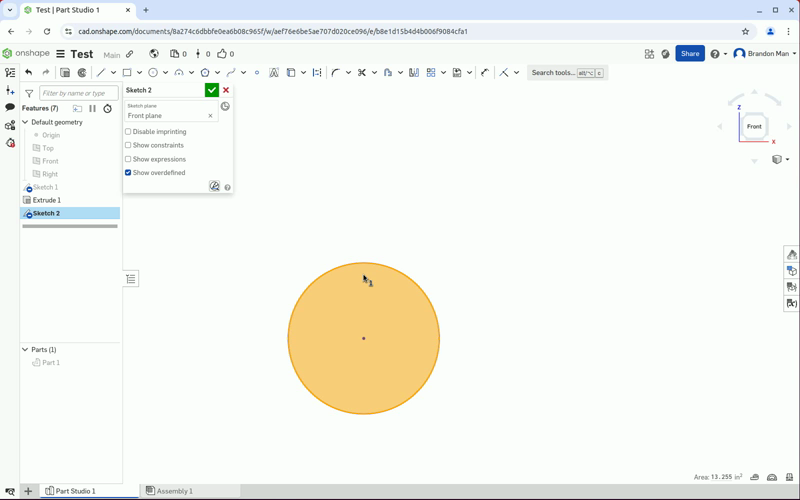
scroll(-6)
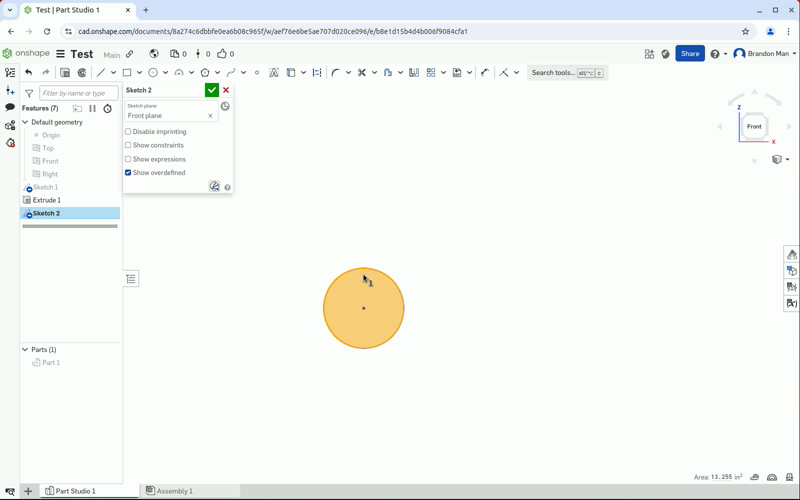
scroll(-6)
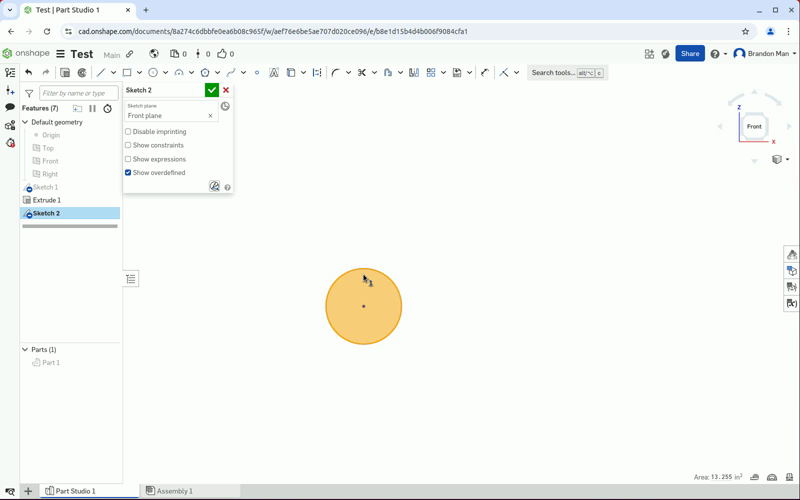
scroll(-6)
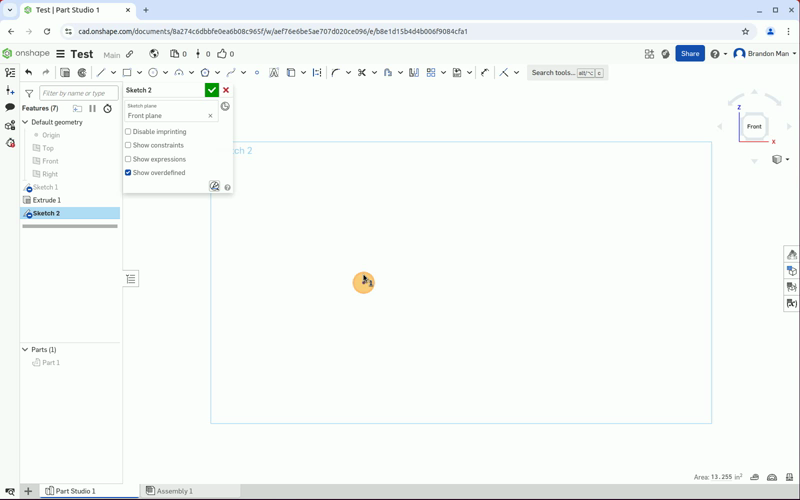
mouse_move(73, 352)
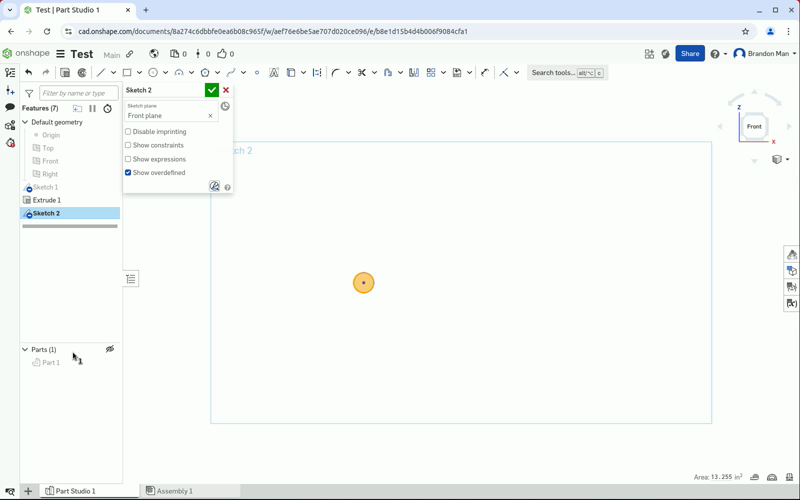
key(shift+y)
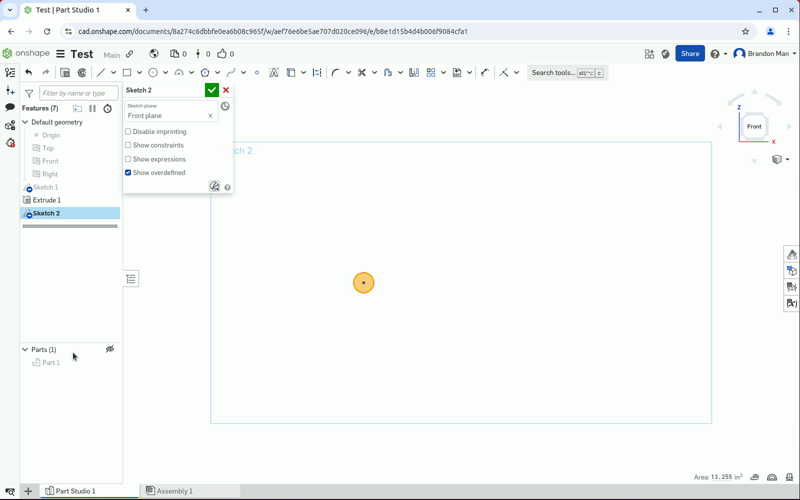
key(shift+e)
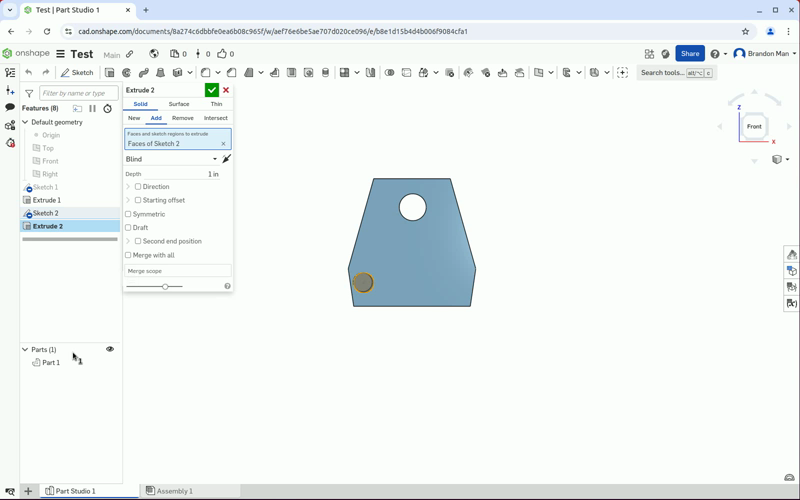
mouse_move(143, 106)
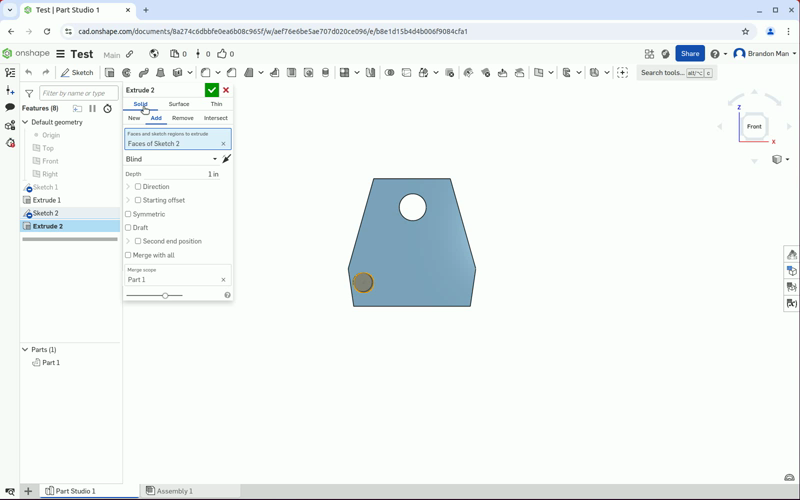
click(143, 106)
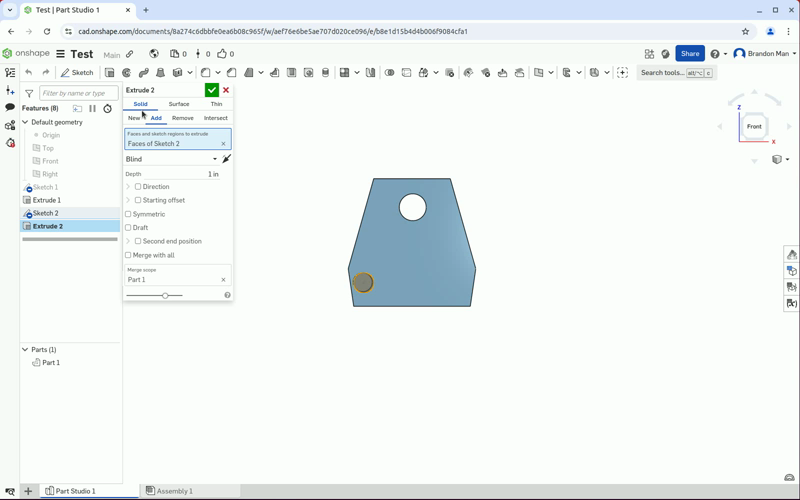
mouse_move(137, 120)
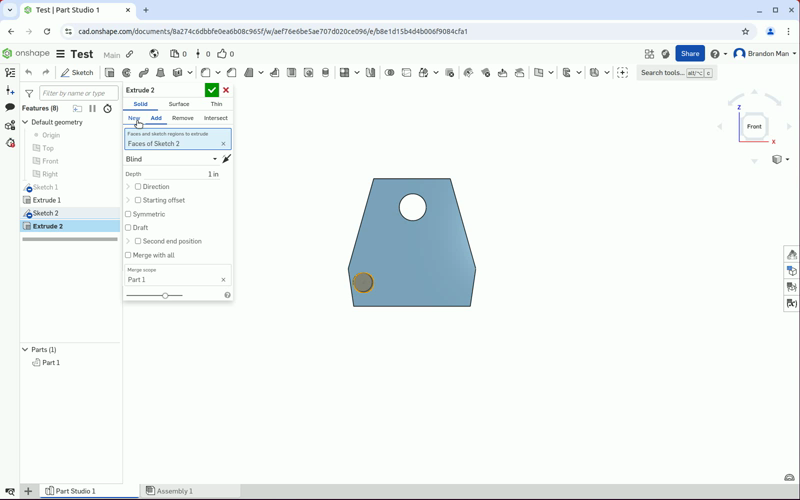
click(137, 120)
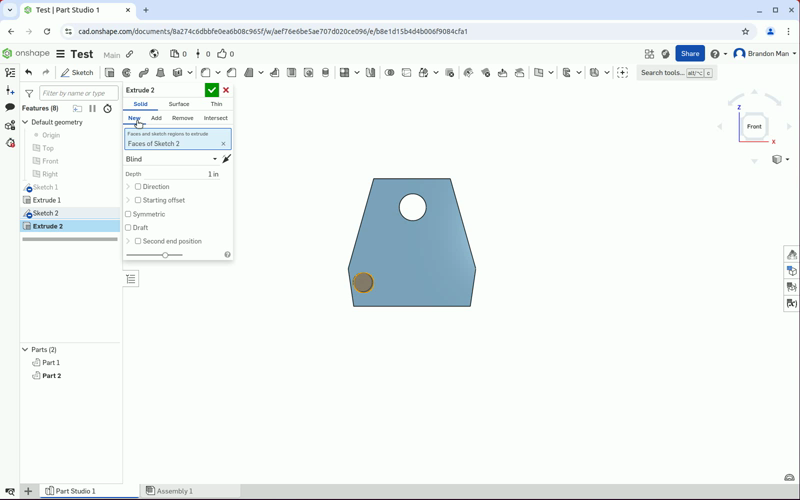
key(tab, 4)
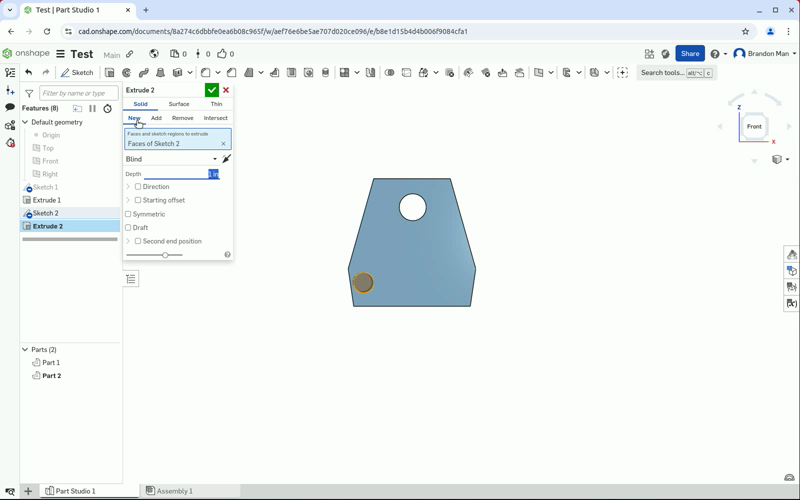
text(7.943)
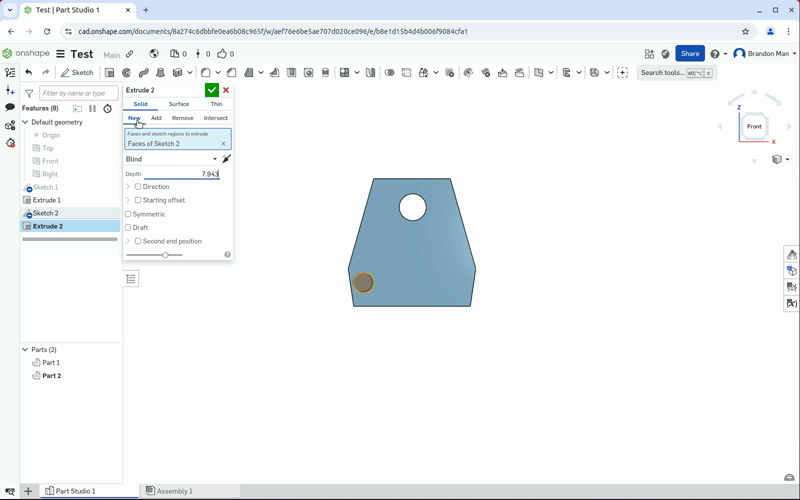
key(enter)
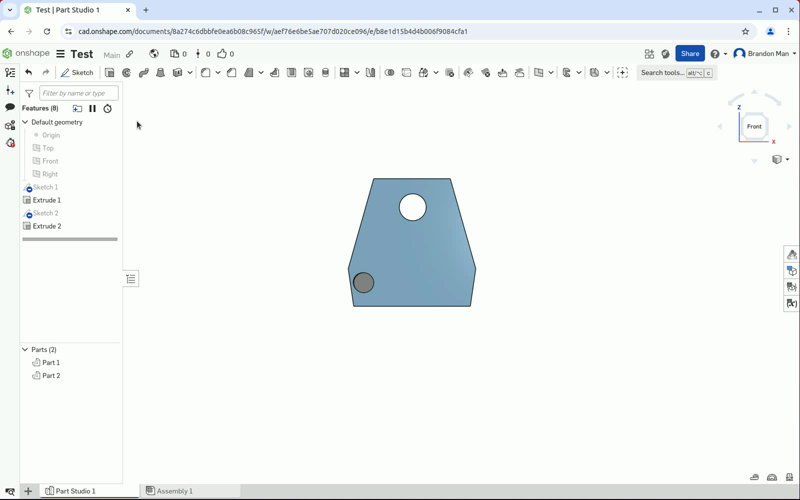
key(shift+h)
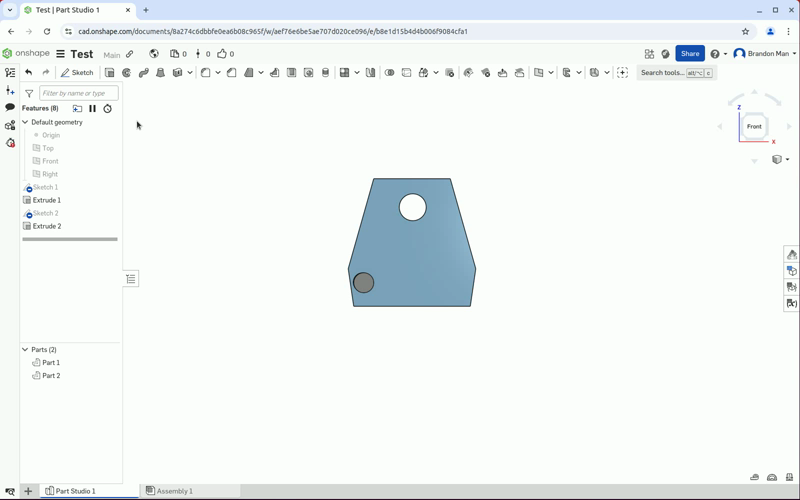
key(shift+h)
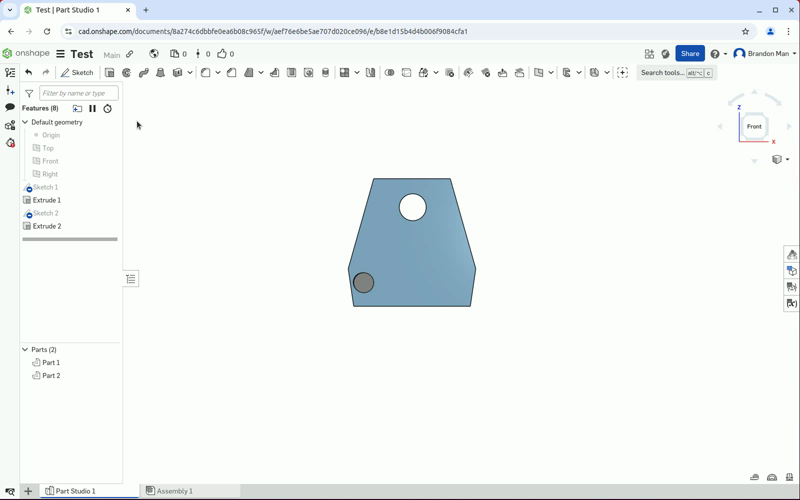
mouse_move(73, 189)
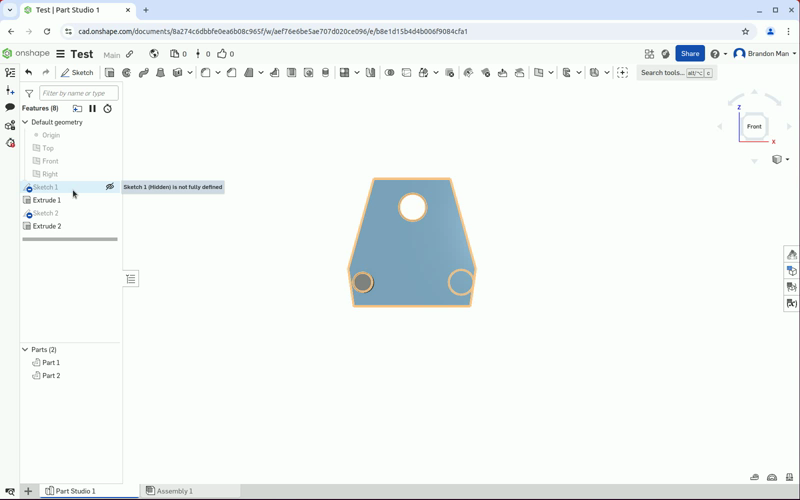
click(73, 189)
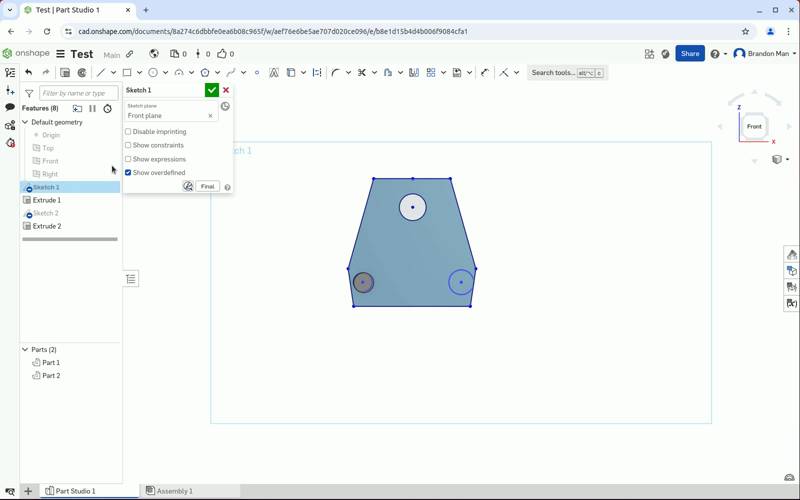
mouse_move(229, 92)
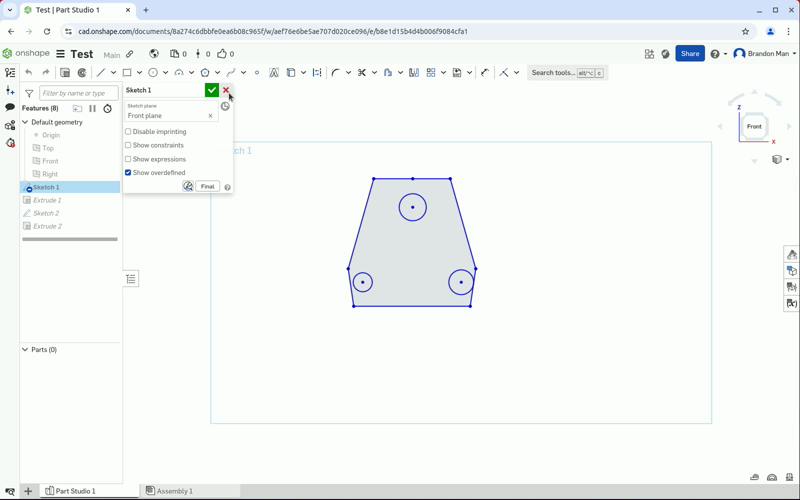
click(229, 92)
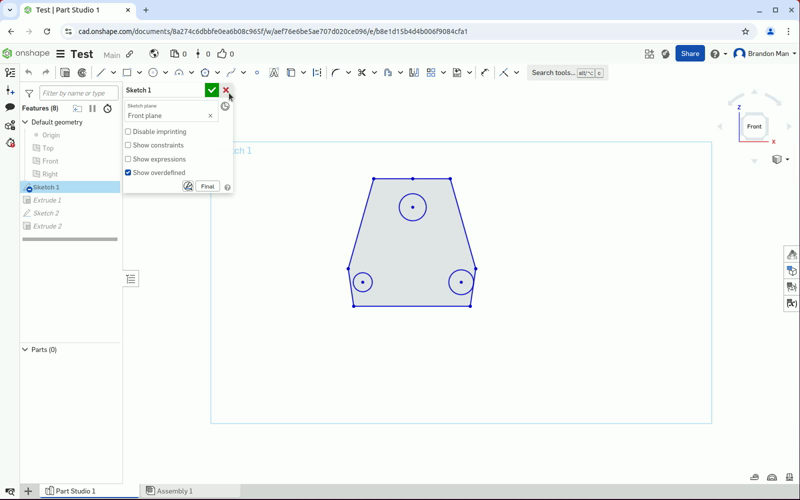
key(shift+s)
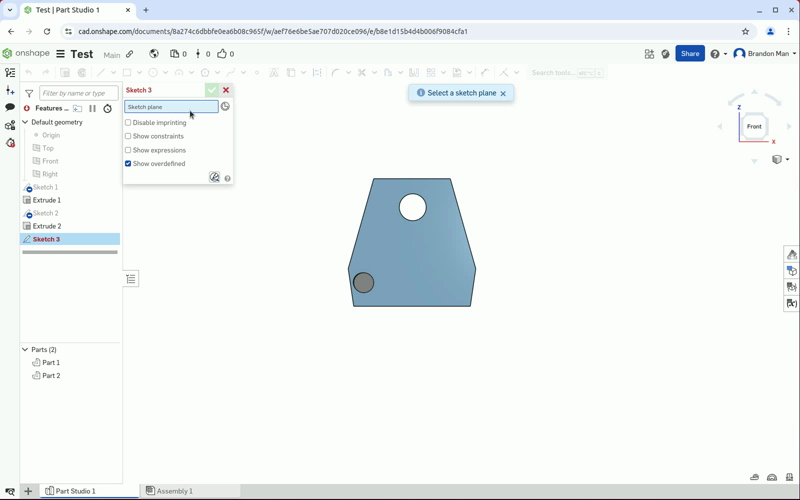
mouse_move(73, 163)
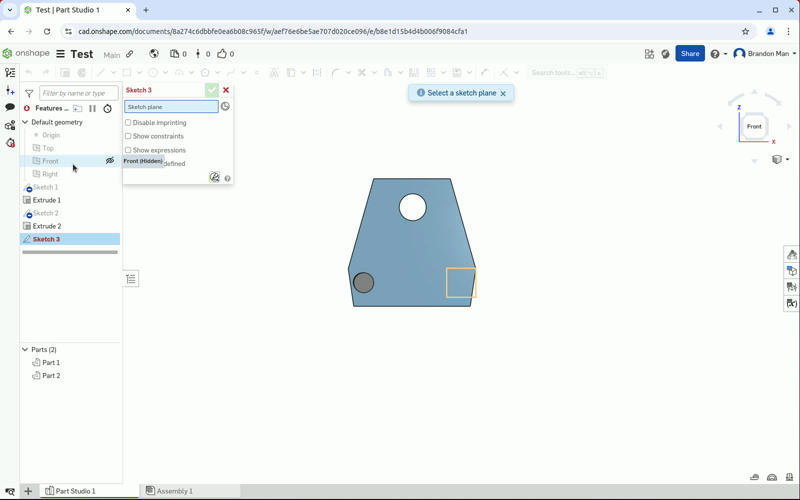
click(73, 163)
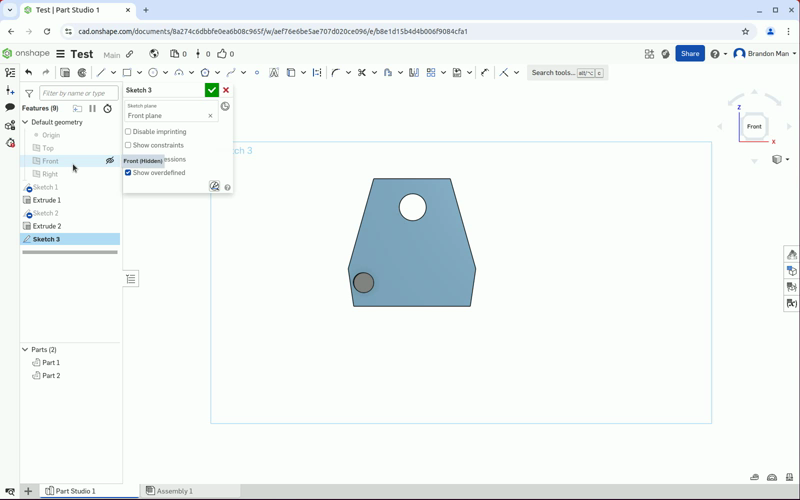
mouse_move(73, 352)
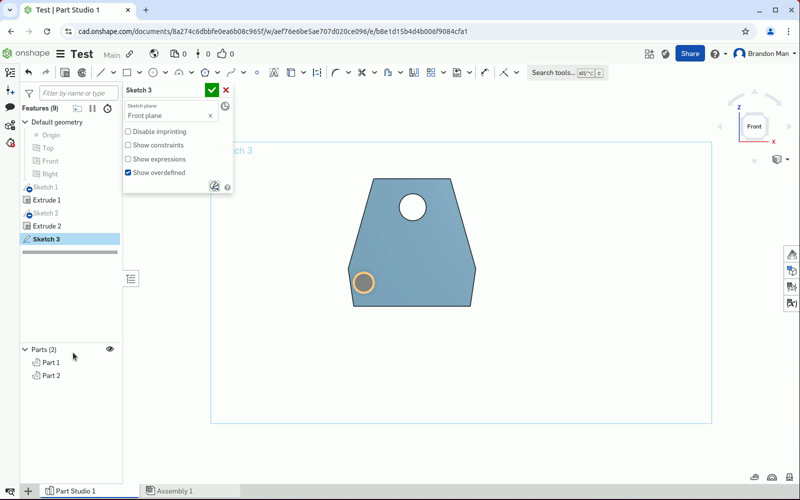
key(y)
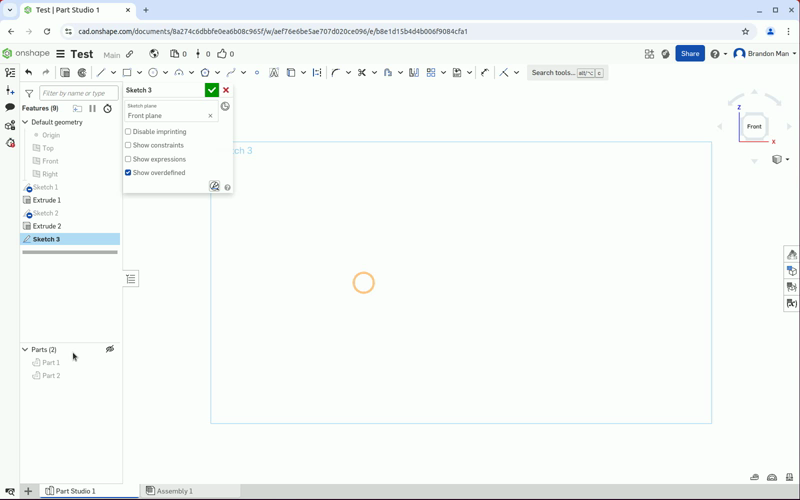
key(c)
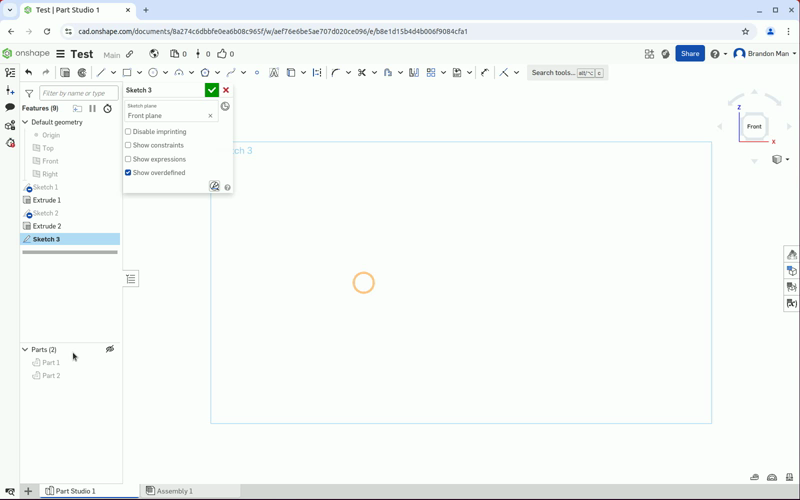
key_down(shift)
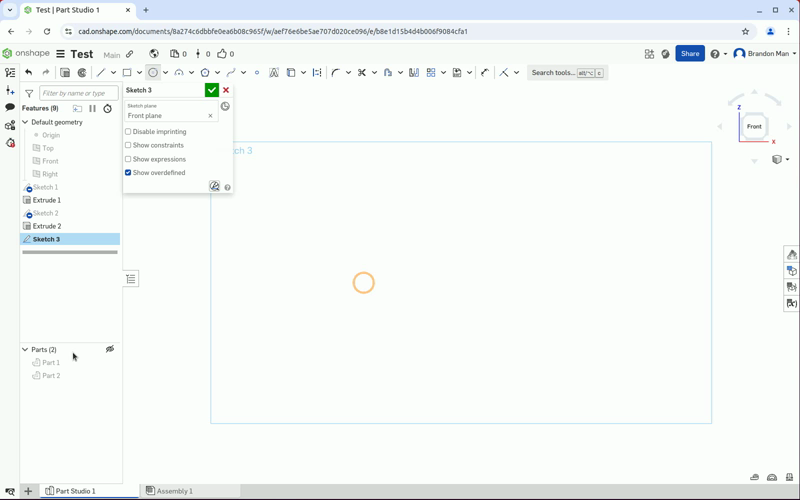
mouse_move(461, 282)
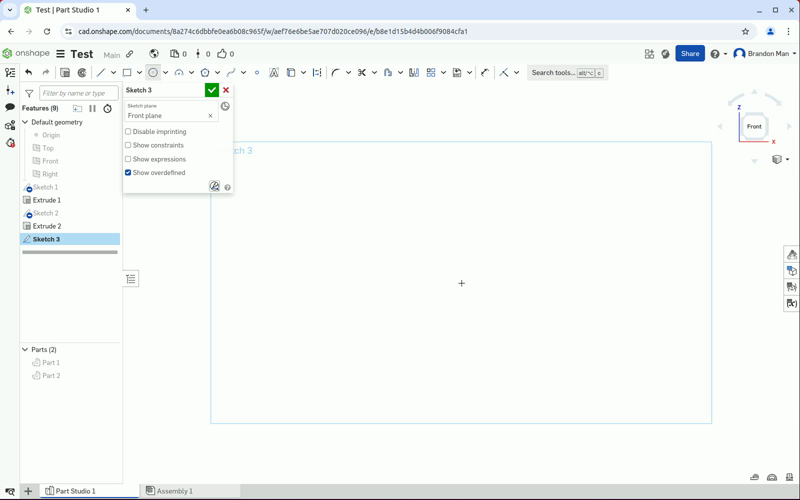
click(461, 282)
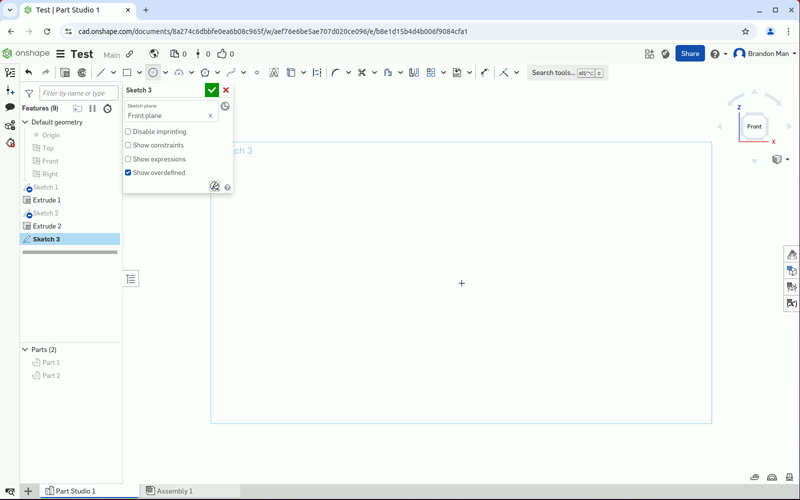
key_up(shift)
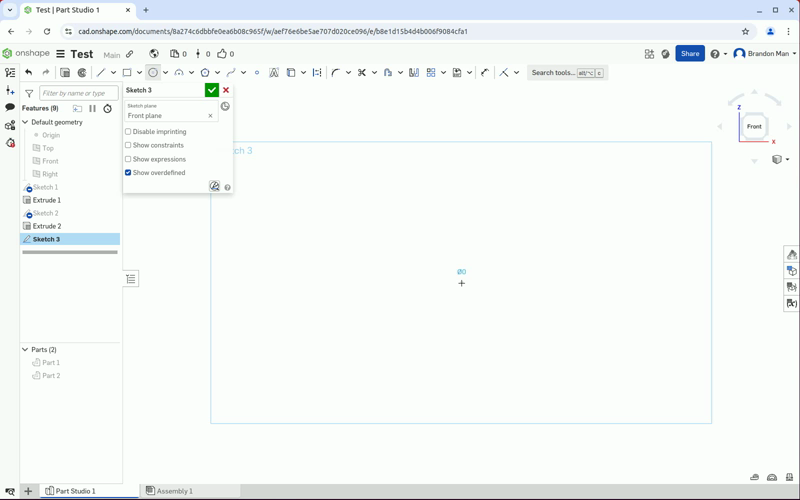
mouse_move(472, 282)
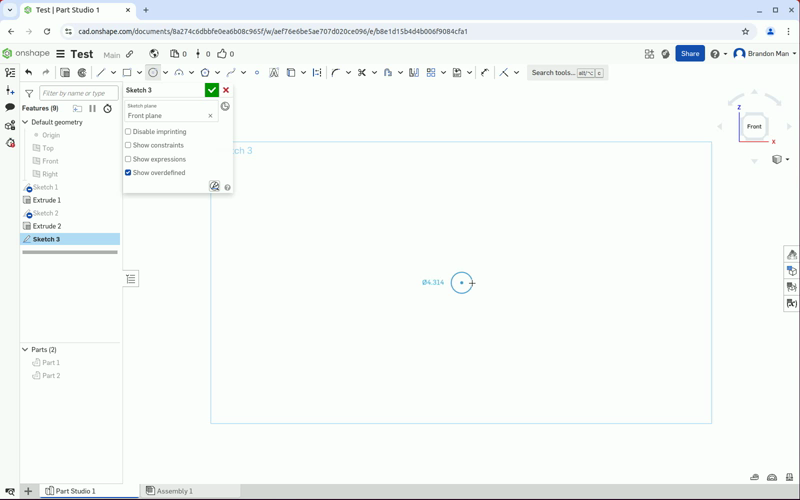
click(472, 282)
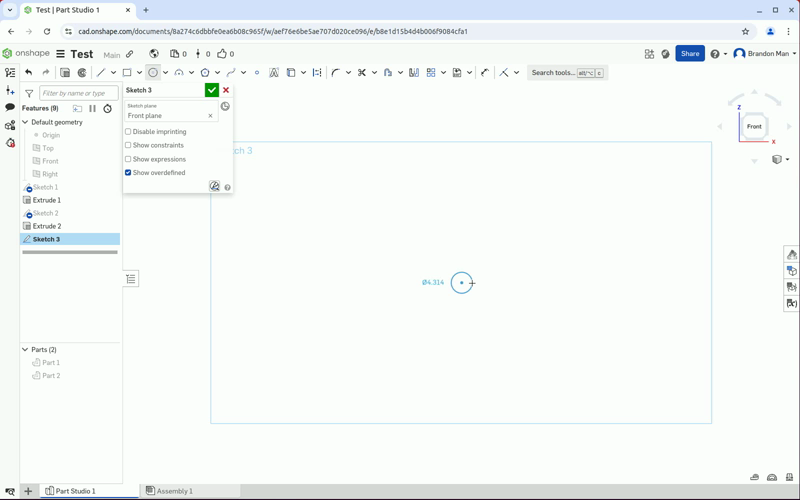
key(esc)
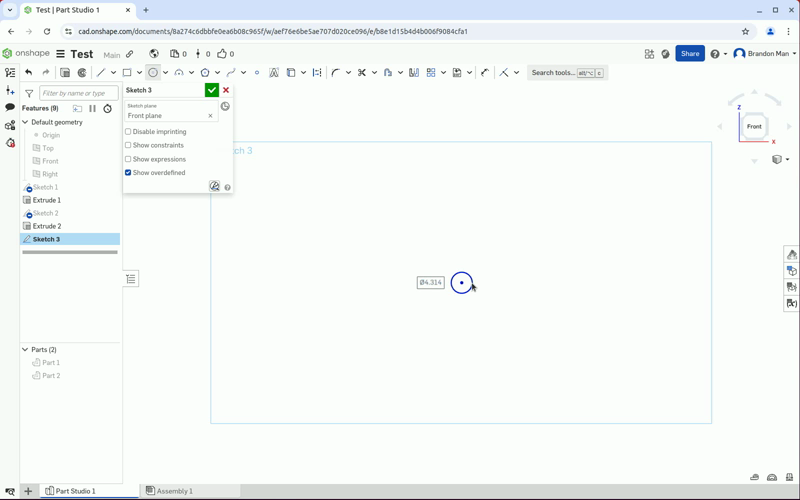
mouse_move(464, 277)
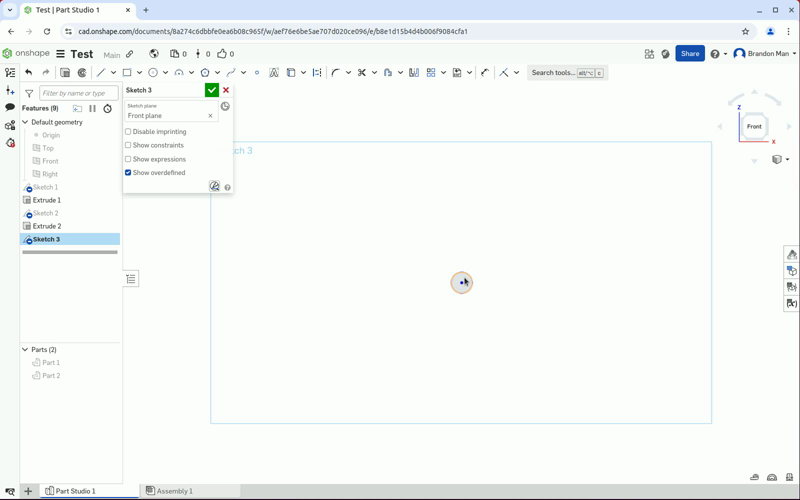
scroll(6)
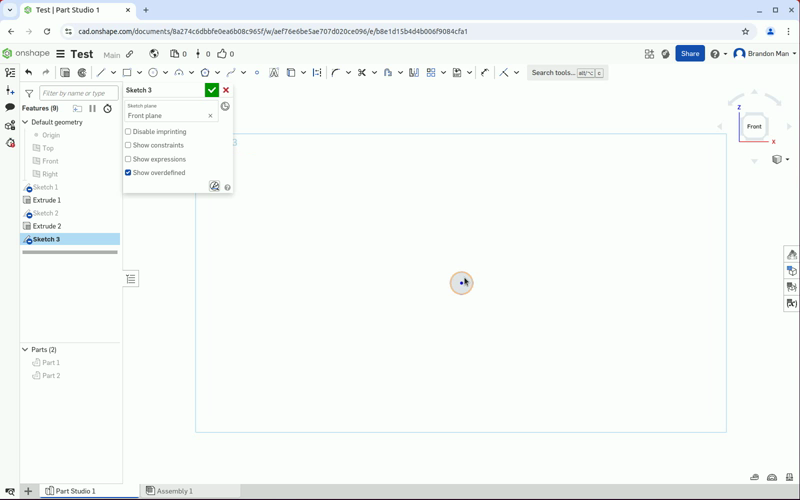
scroll(6)
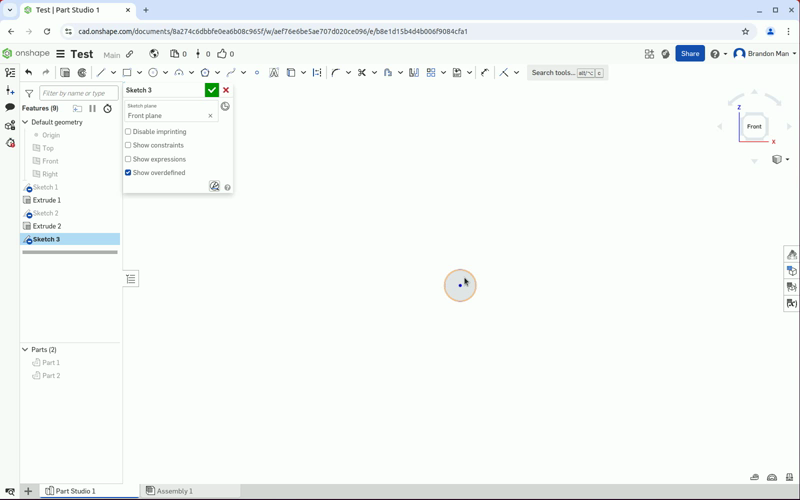
scroll(6)
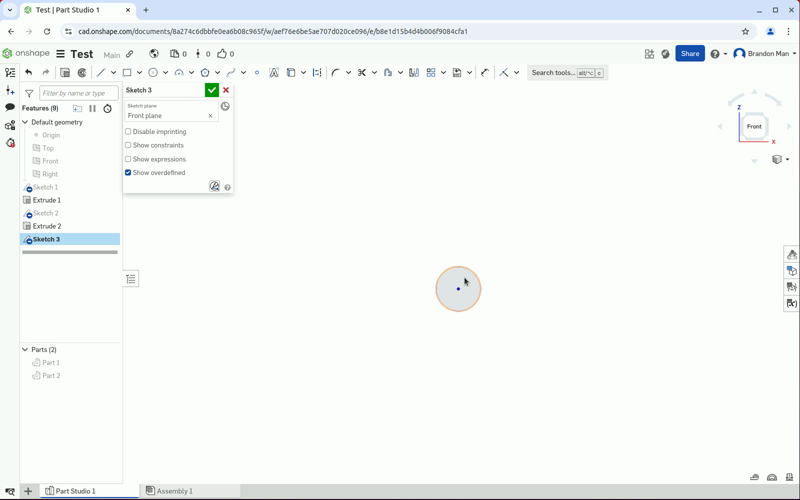
scroll(6)
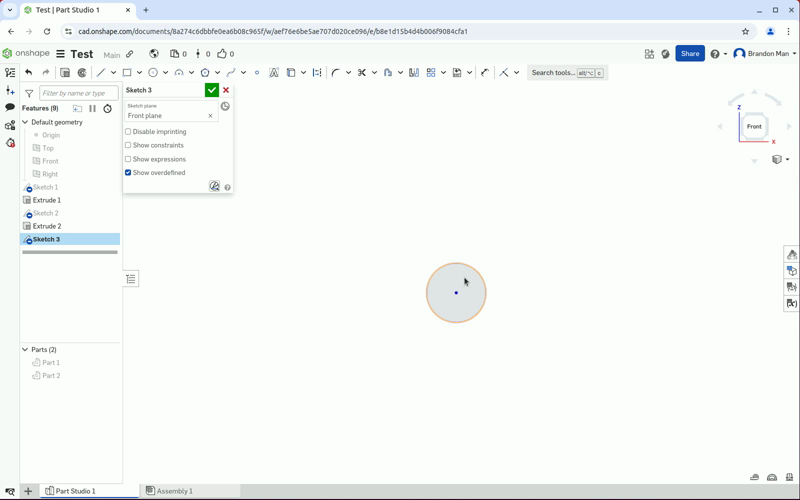
scroll(6)
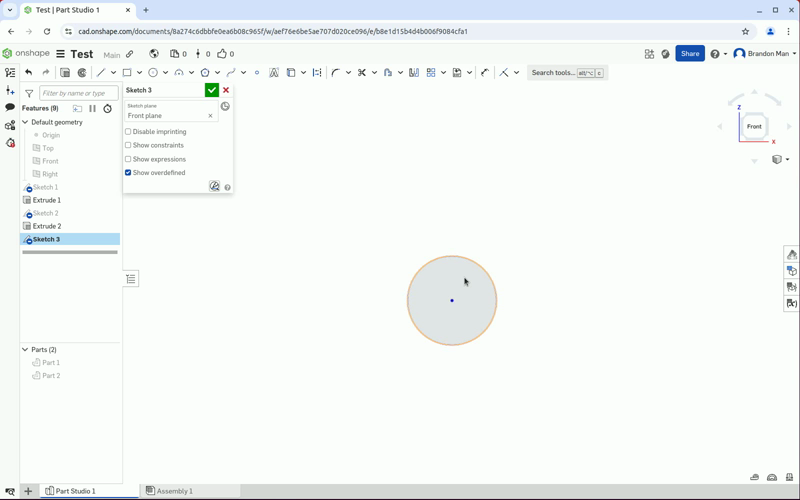
scroll(6)
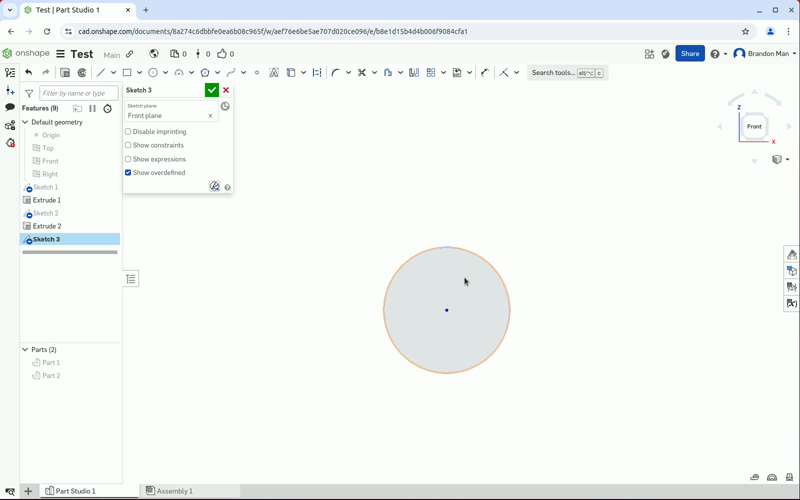
scroll(6)
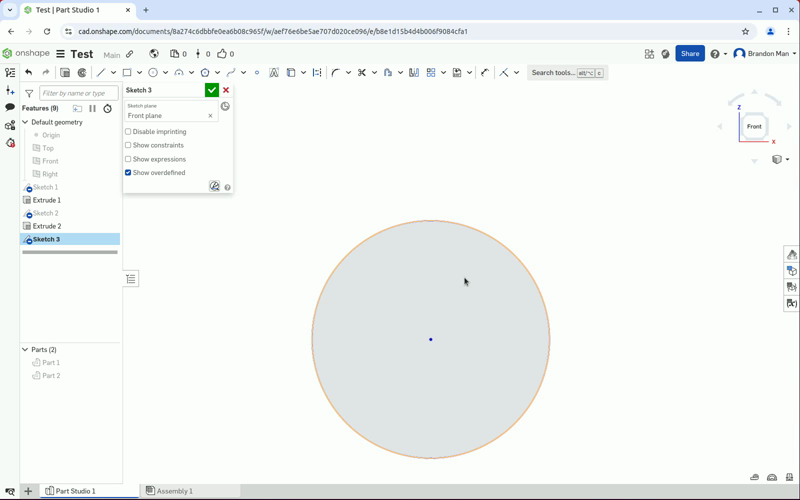
click(464, 277)
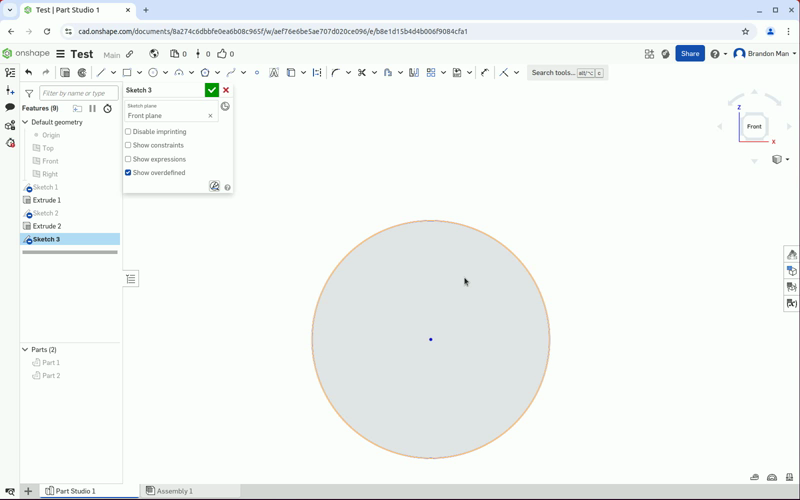
scroll(-6)
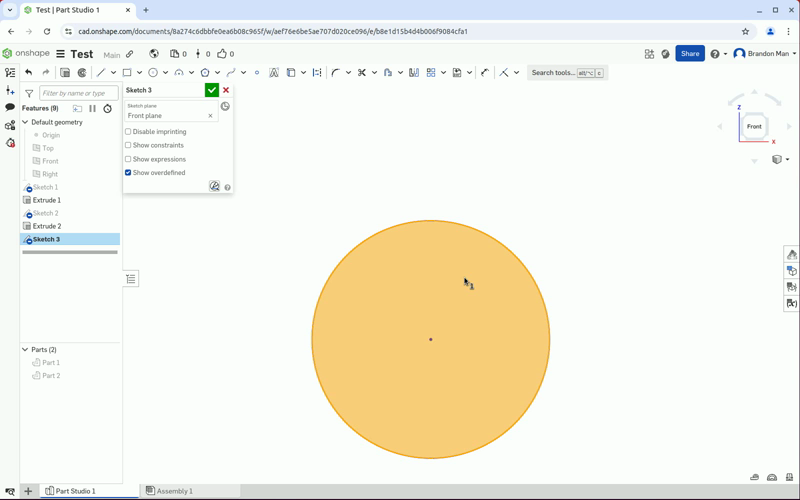
scroll(-6)
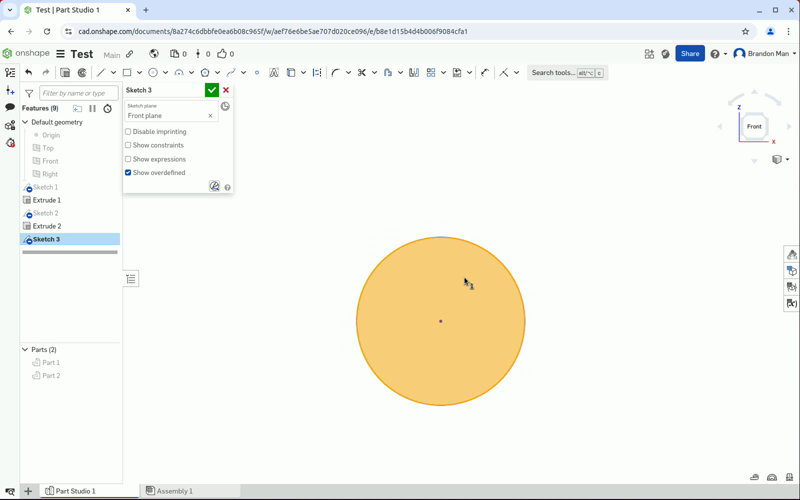
scroll(-6)
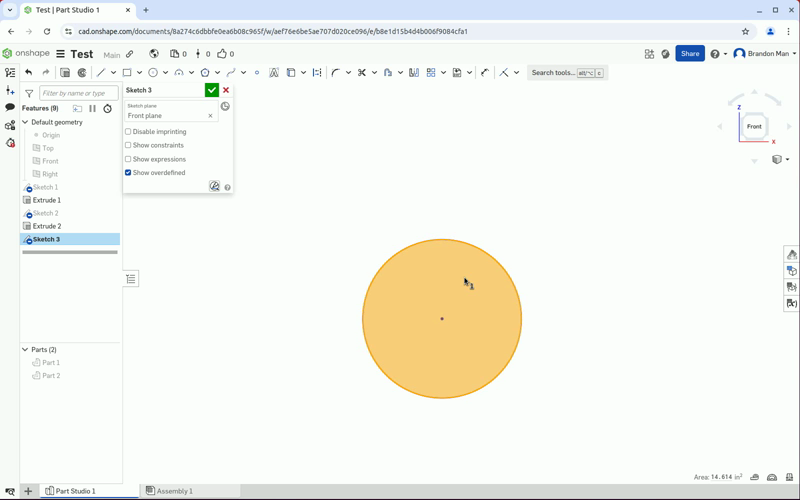
scroll(-6)
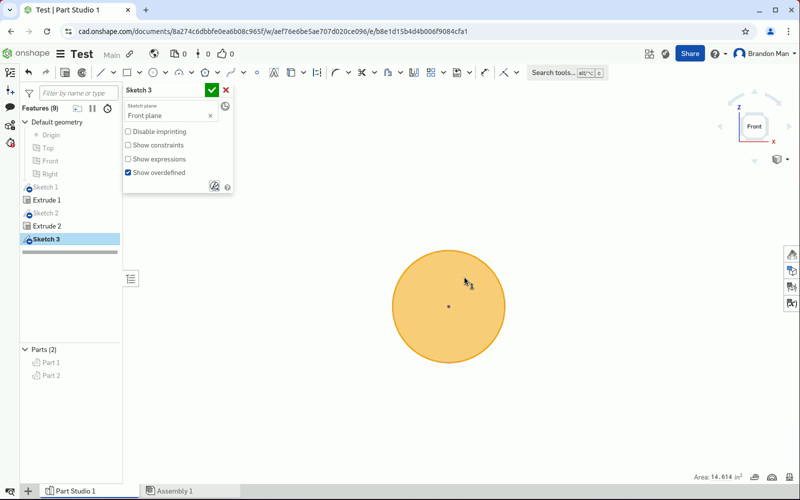
scroll(-6)
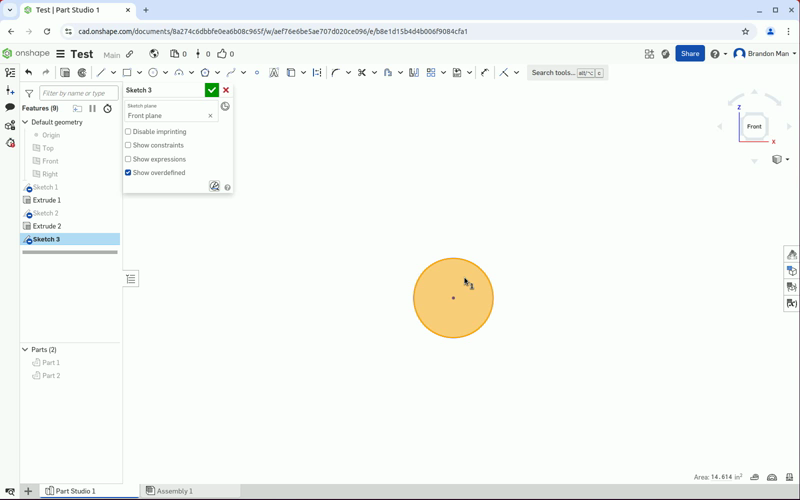
scroll(-6)
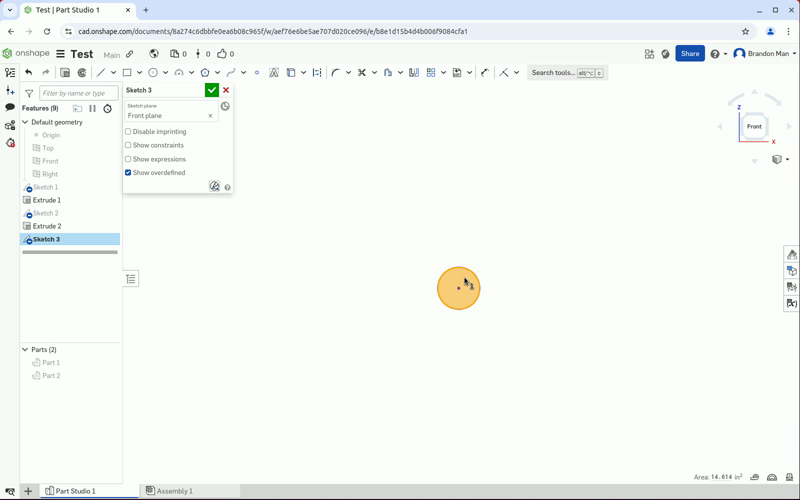
scroll(-6)
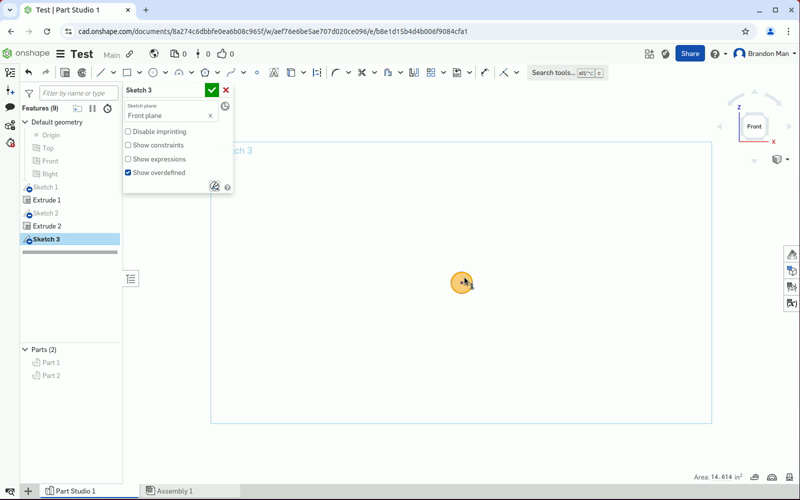
mouse_move(73, 352)
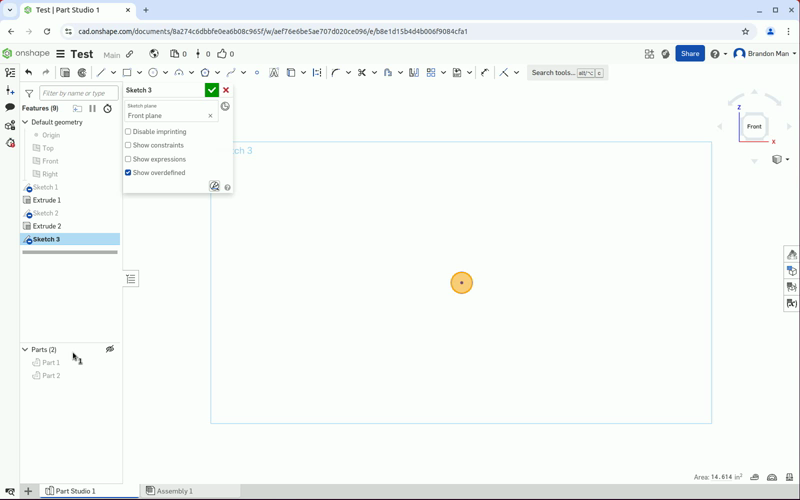
key(shift+y)
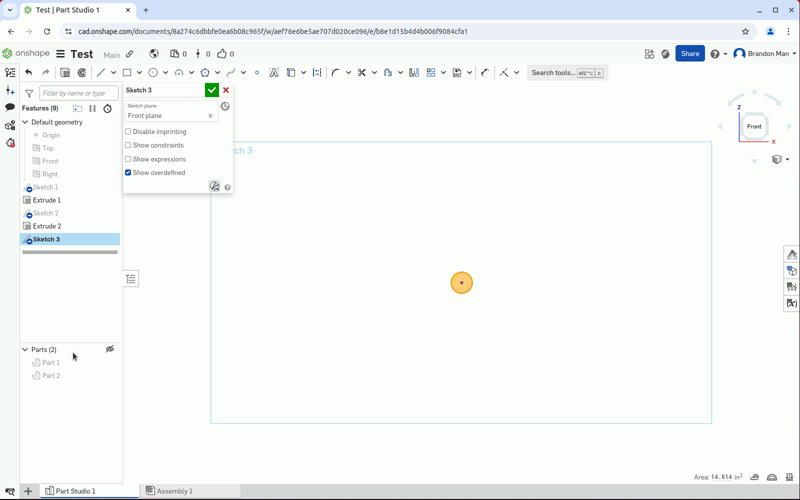
key(shift+e)
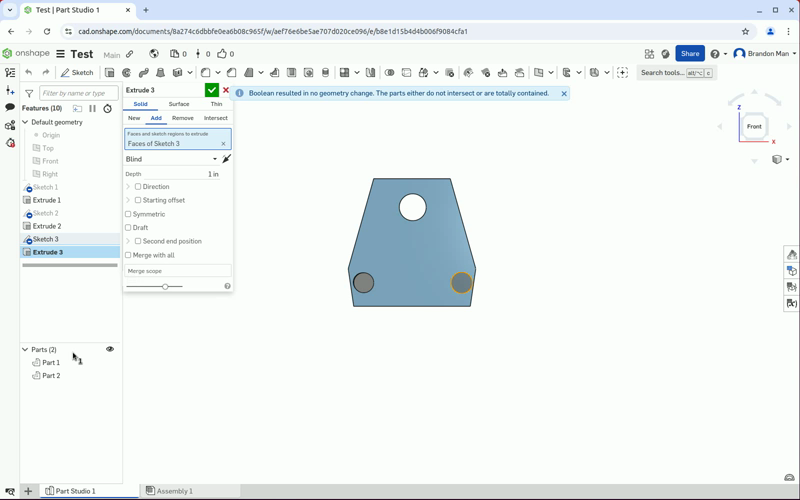
mouse_move(143, 106)
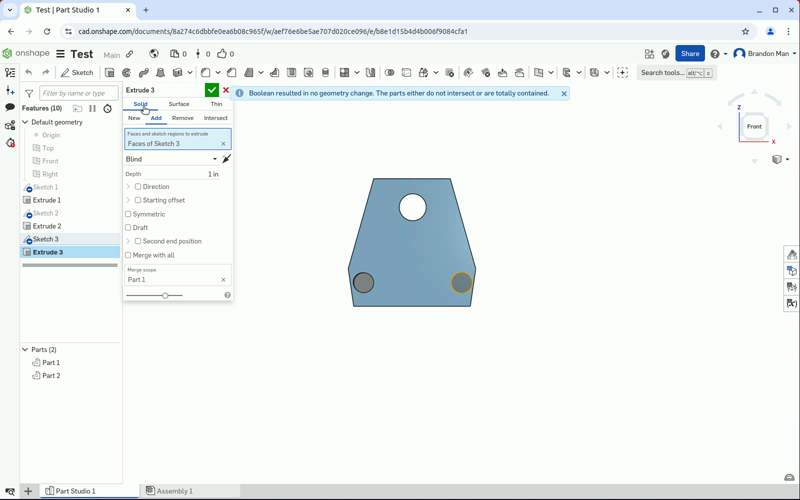
click(143, 106)
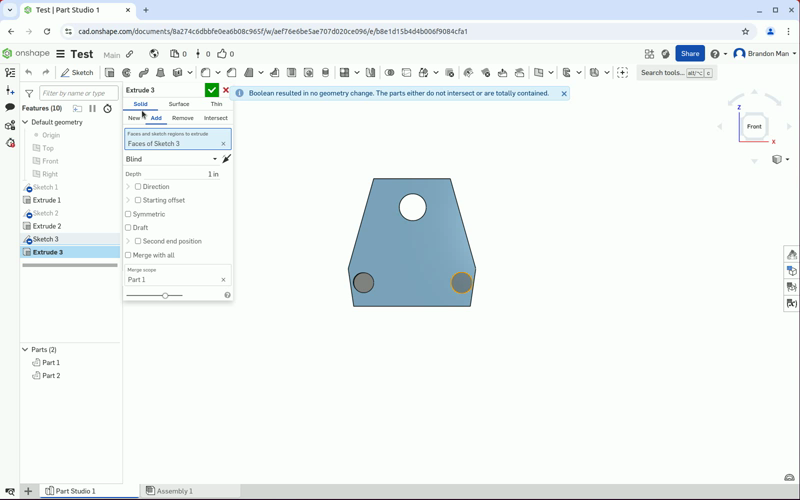
mouse_move(137, 120)
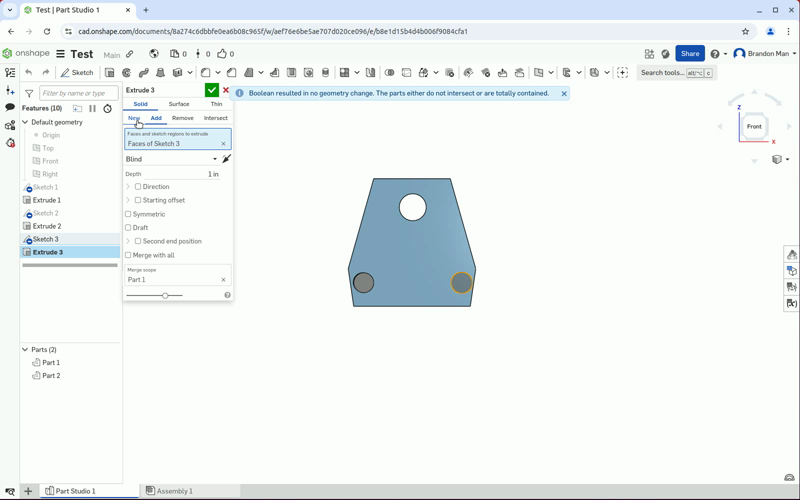
click(137, 120)
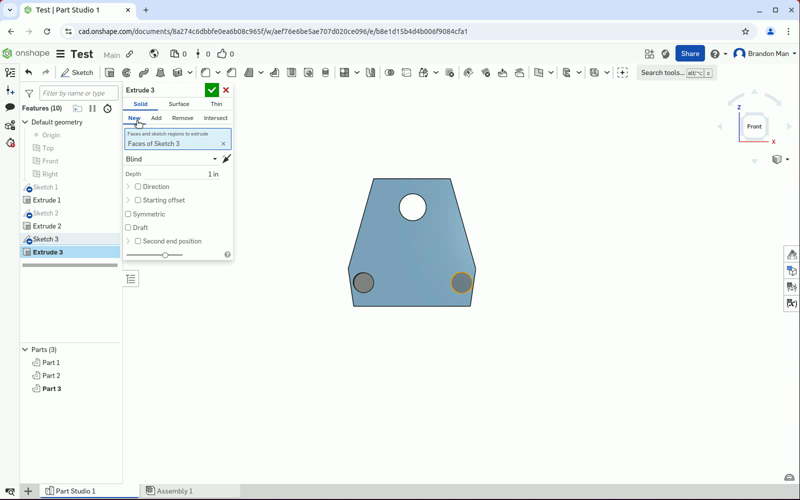
key(tab, 4)
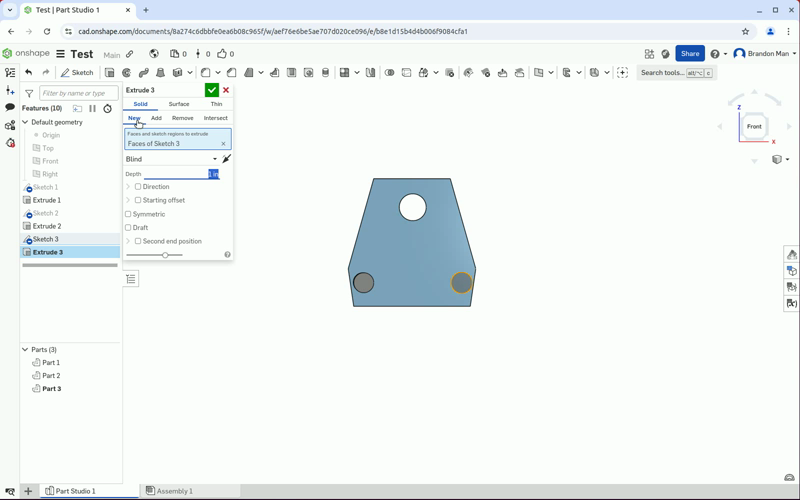
text(7.943)
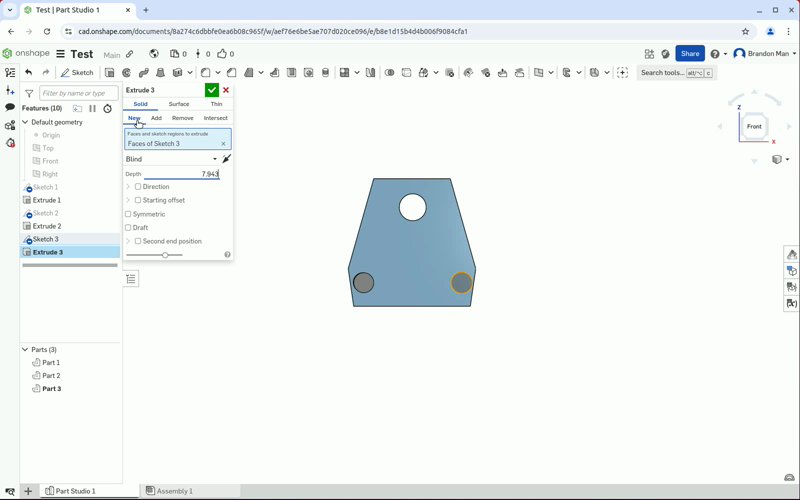
key(enter)
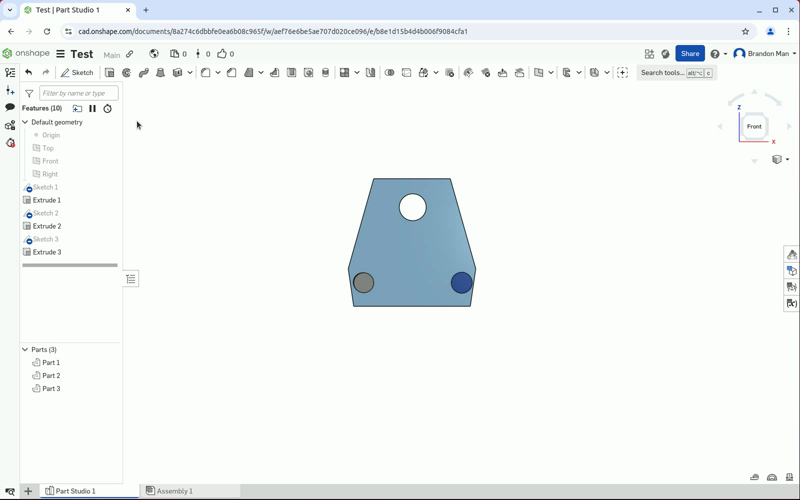
key(shift+h)
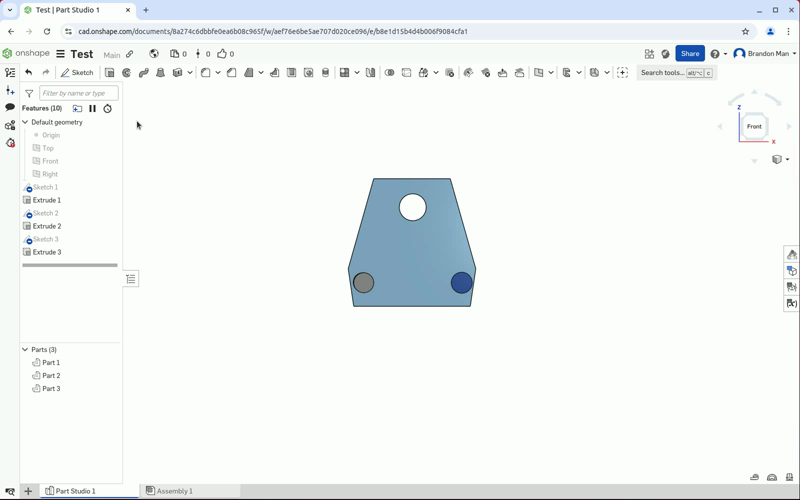
key(shift+h)
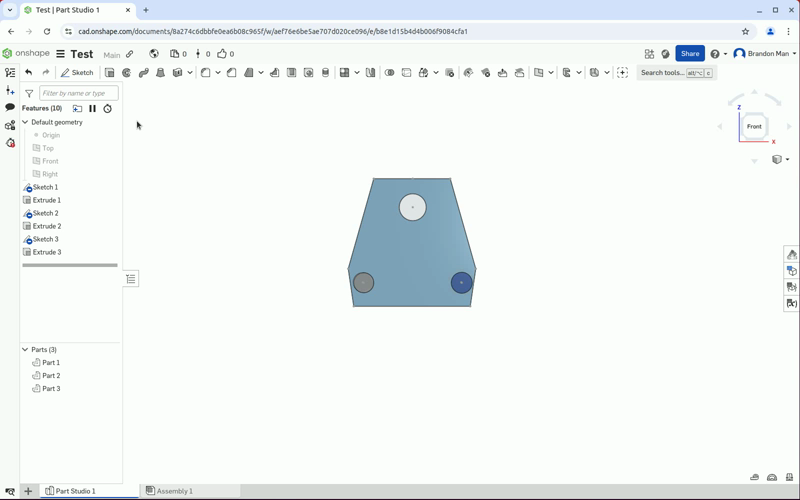
key(shift+7)
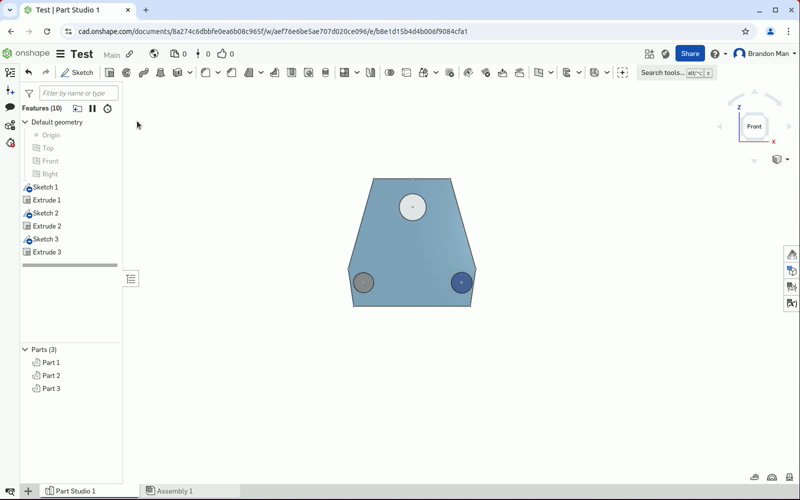
key(left, 2)
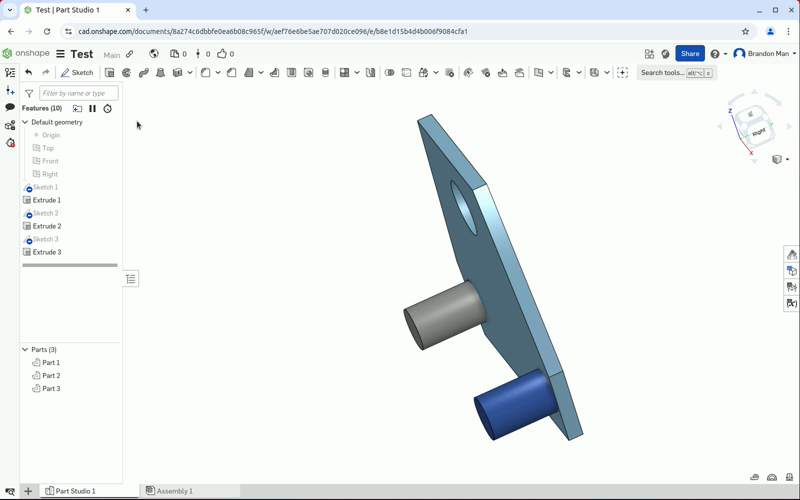
key(down, 2)
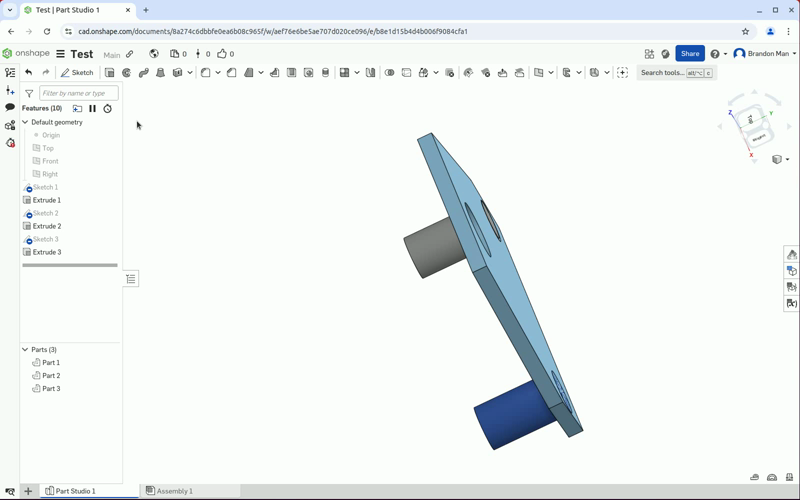
key(up, 2)
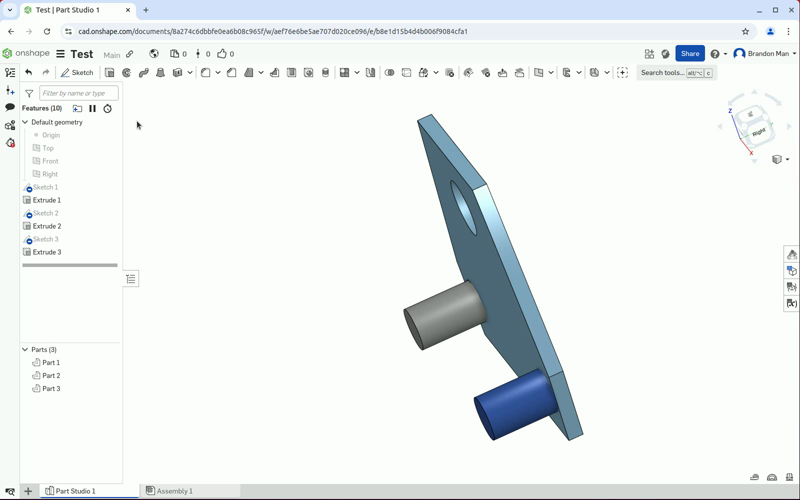
key(right, 2)
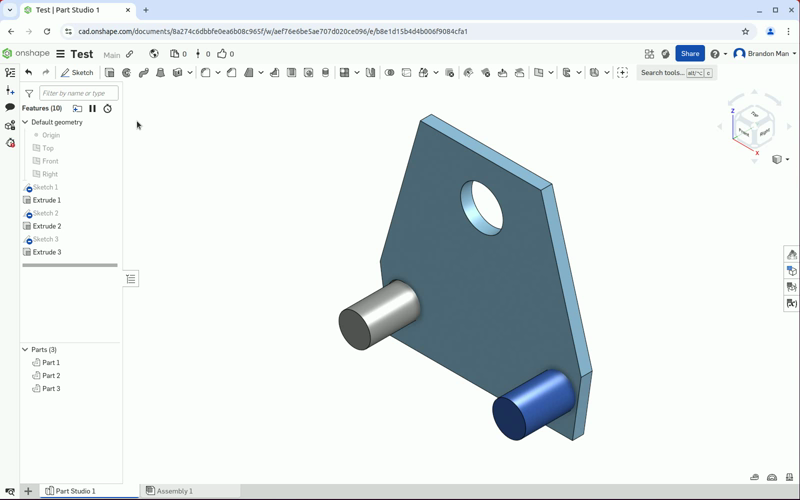
mouse_move(73, 189)
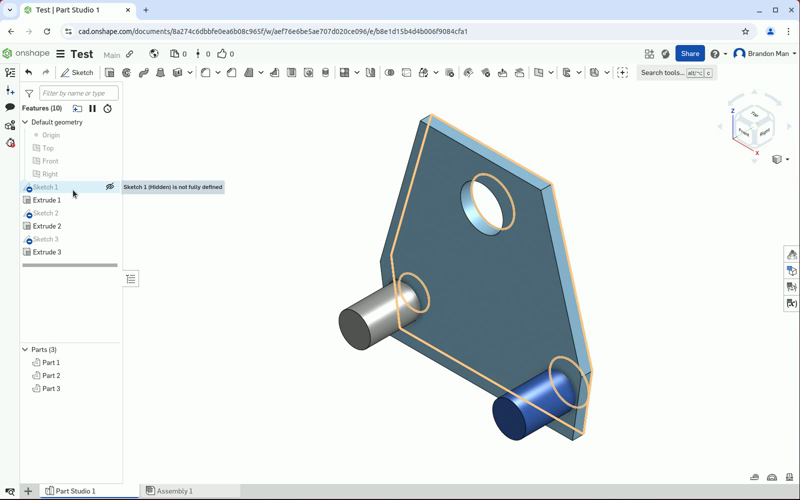
click(73, 189)